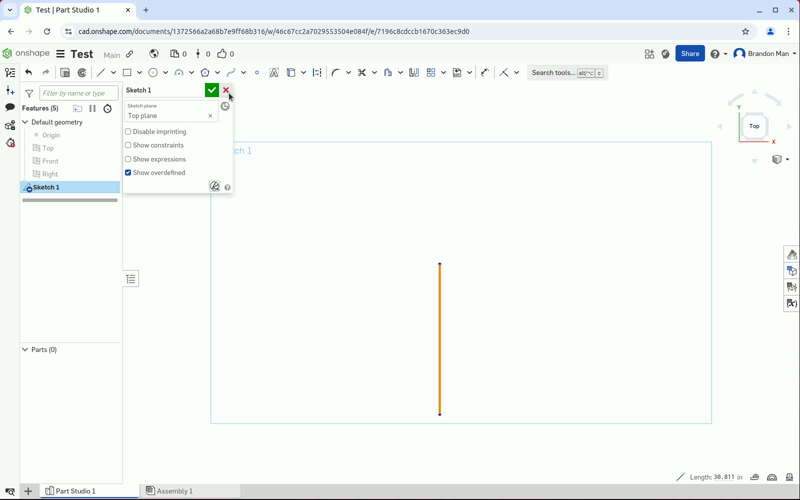
key(shift+h)
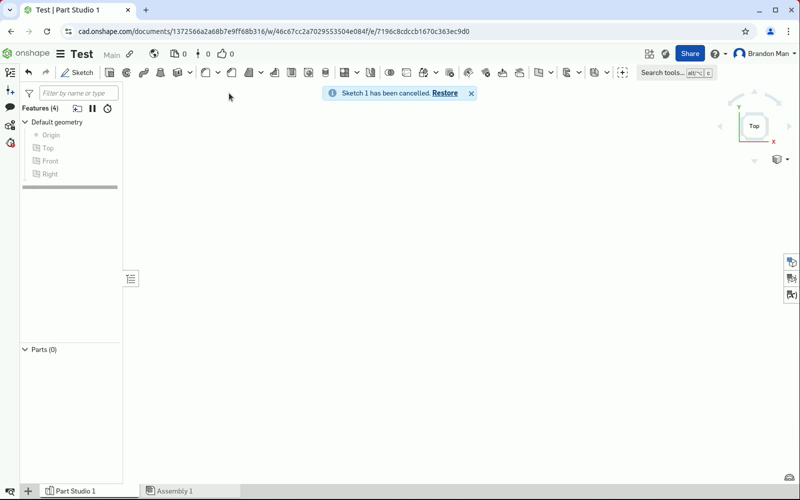
mouse_move(73, 352)
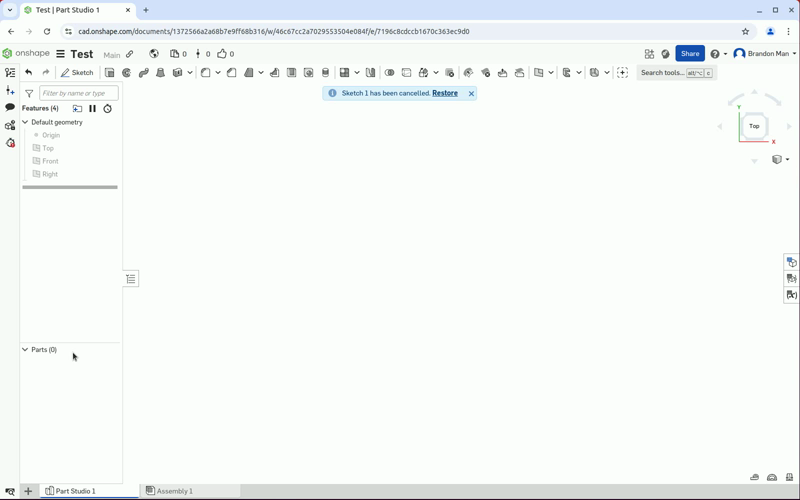
key(y)
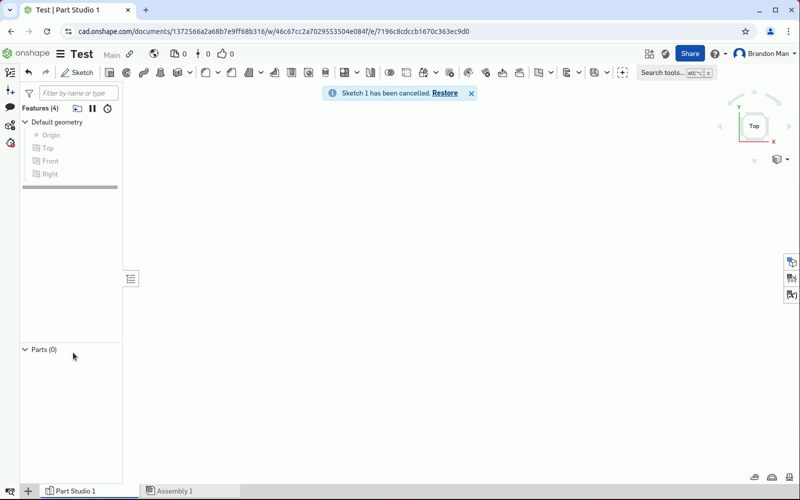
key(shift+p)
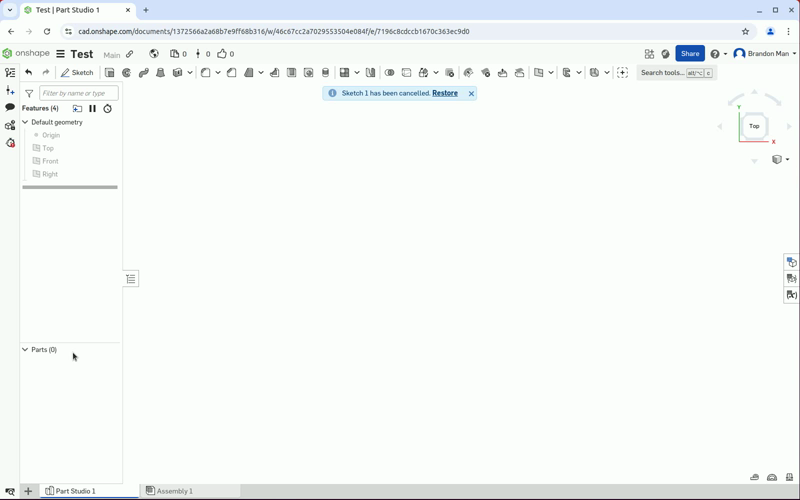
key(space)
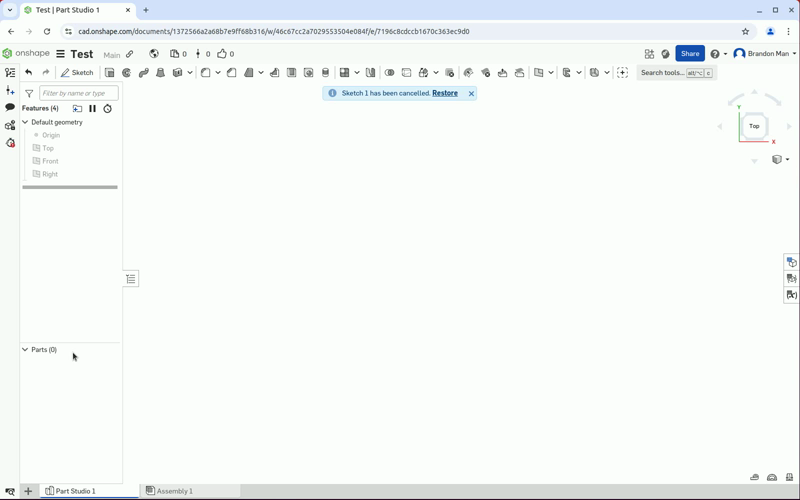
key_down(shift)
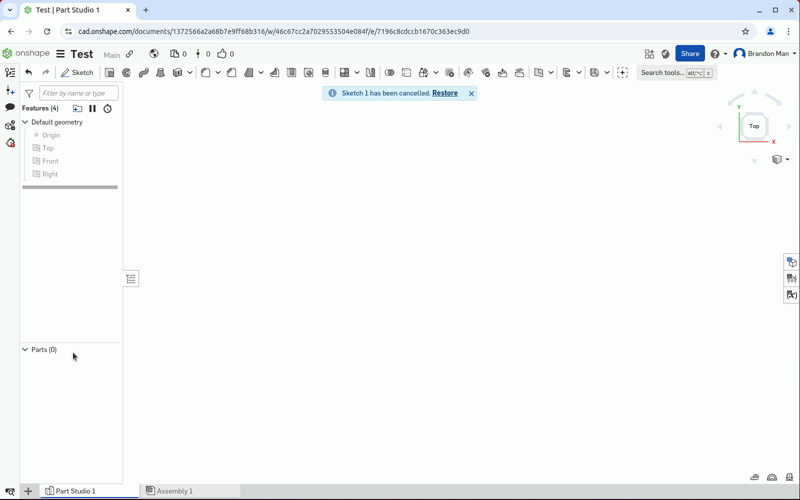
key(up)
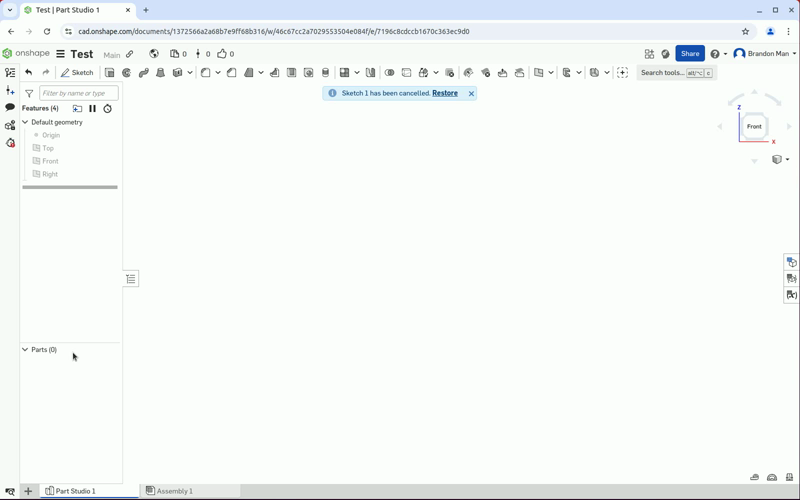
key_up(shift)
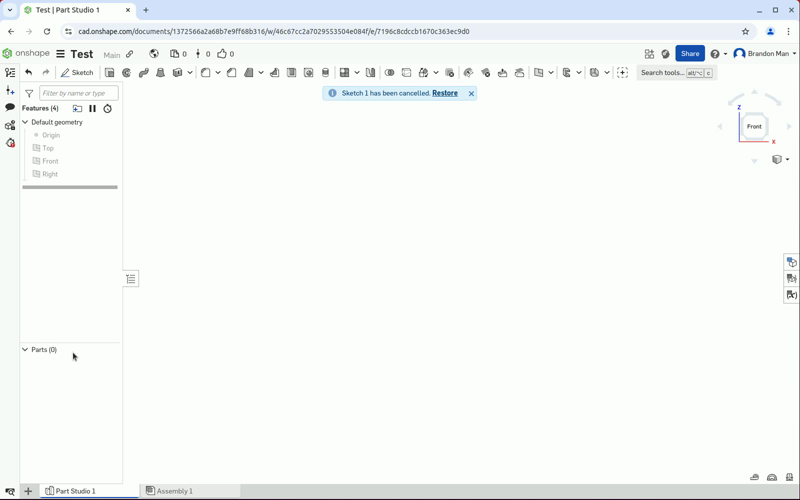
mouse_move(73, 352)
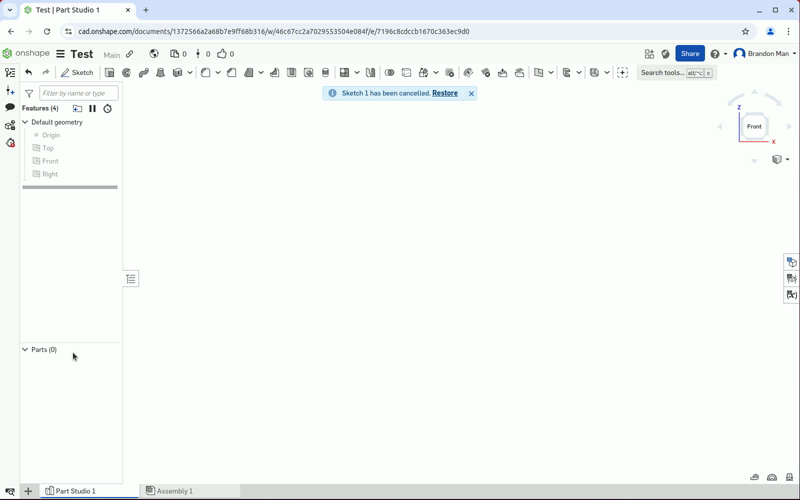
key(shift+y)
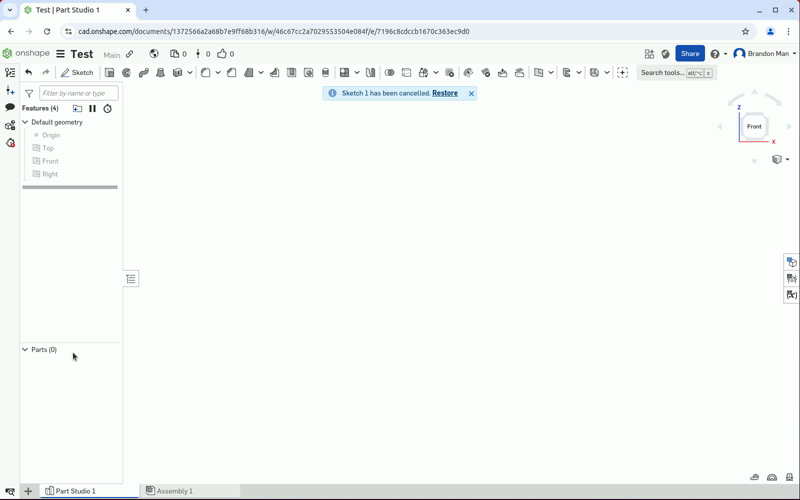
key(shift+s)
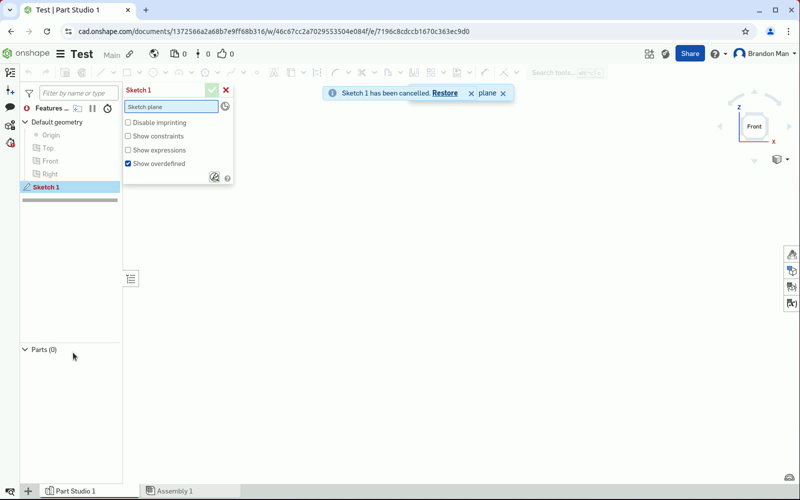
mouse_move(73, 163)
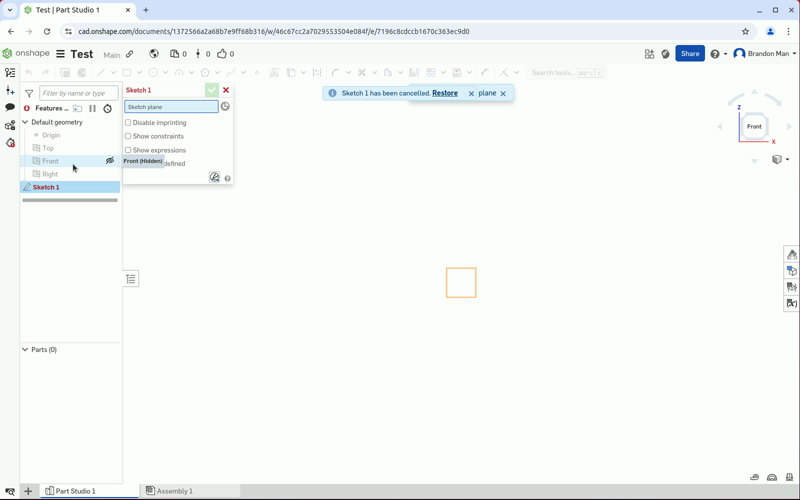
click(73, 163)
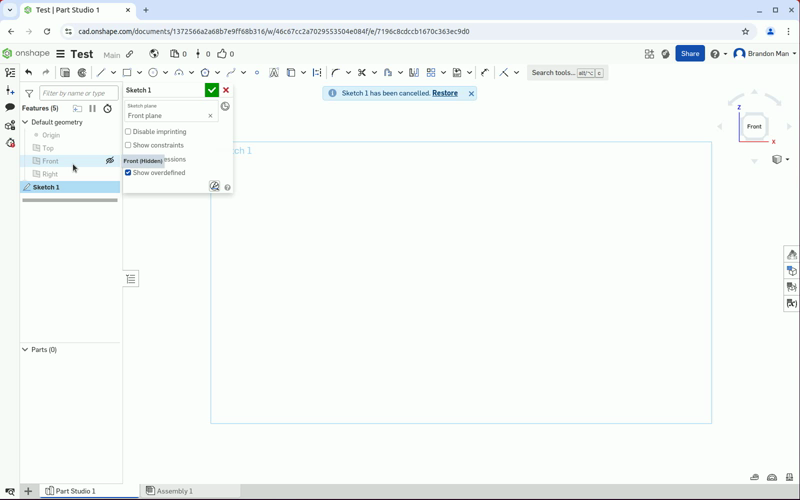
mouse_move(73, 352)
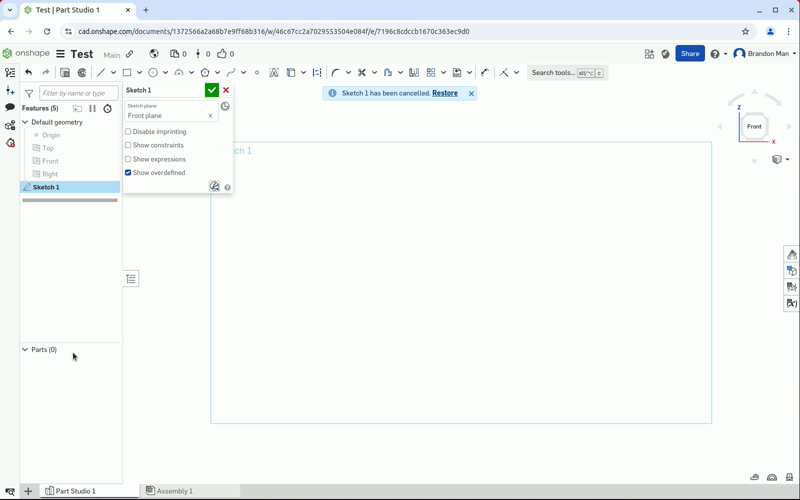
key(y)
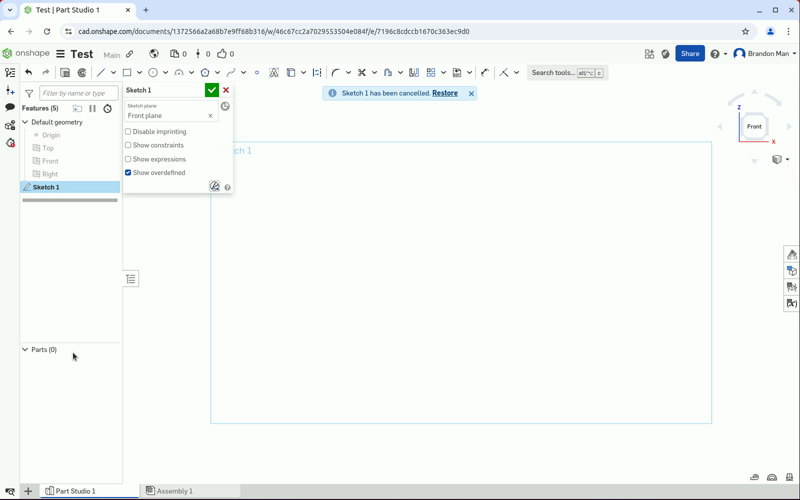
key(c)
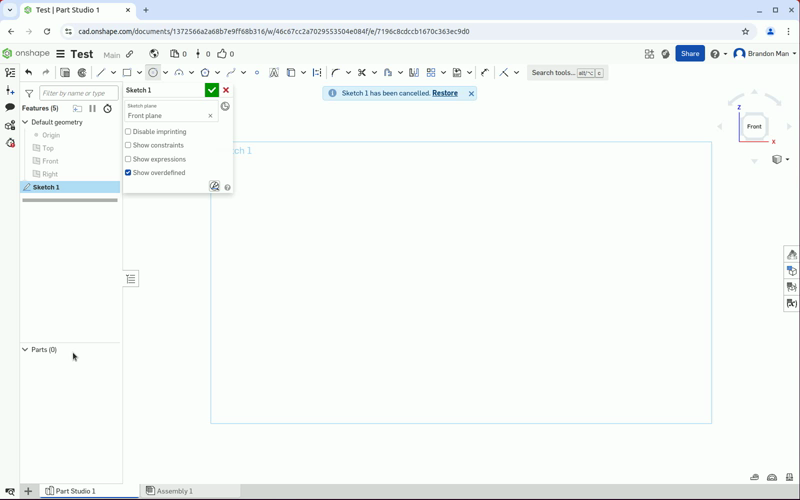
key_down(shift)
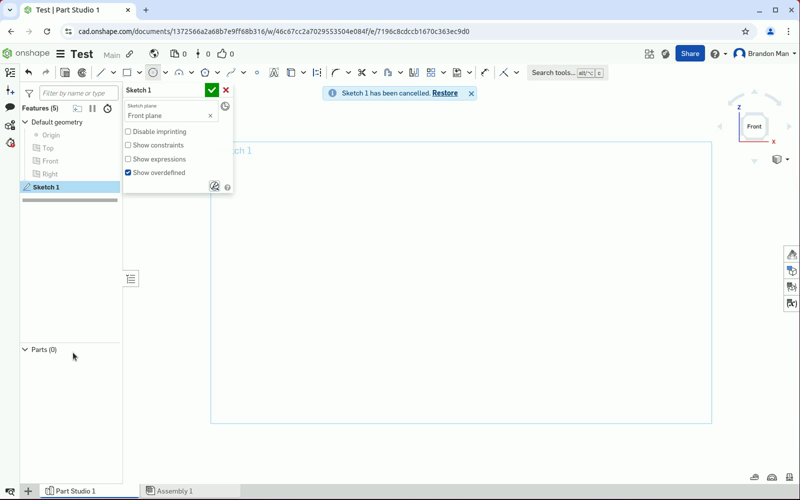
mouse_move(362, 260)
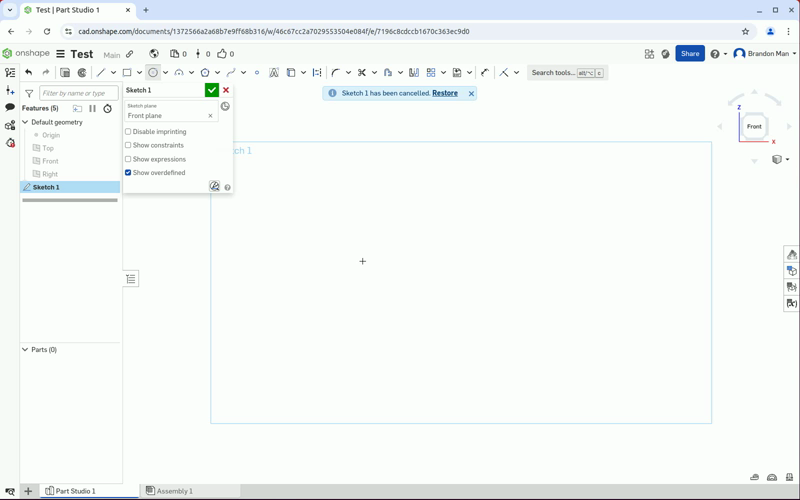
click(362, 260)
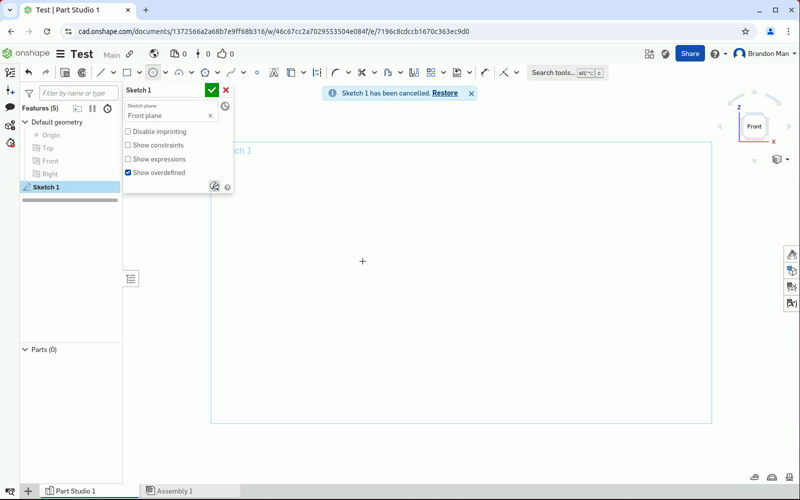
key_up(shift)
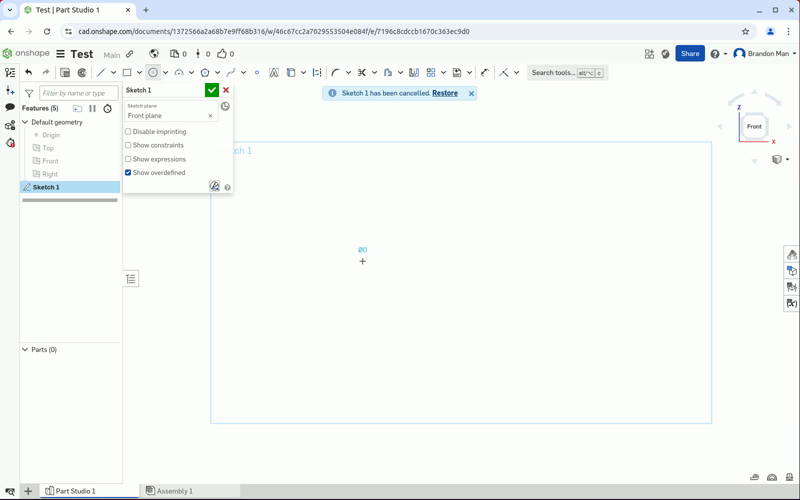
mouse_move(366, 260)
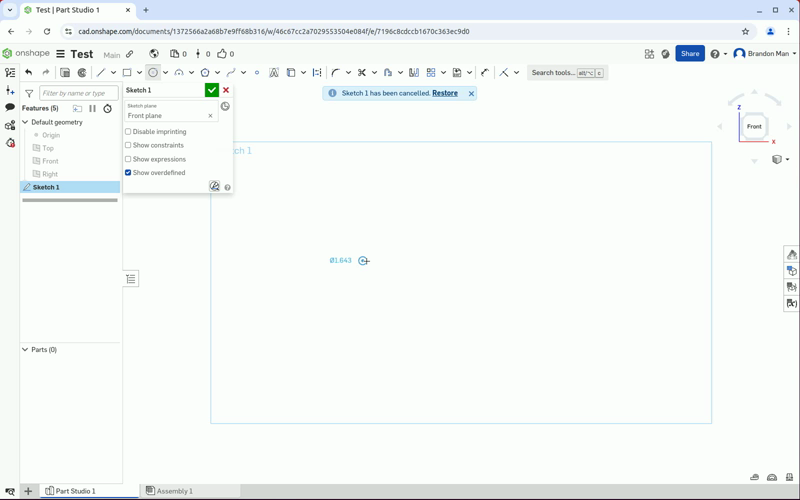
click(366, 260)
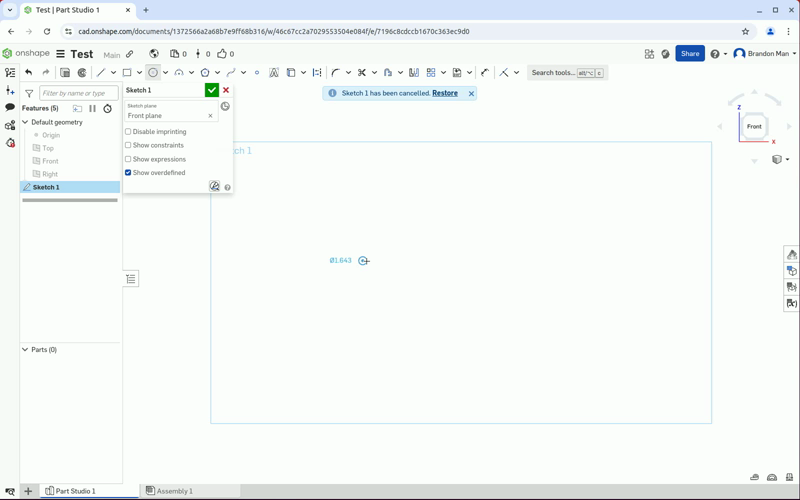
key(esc)
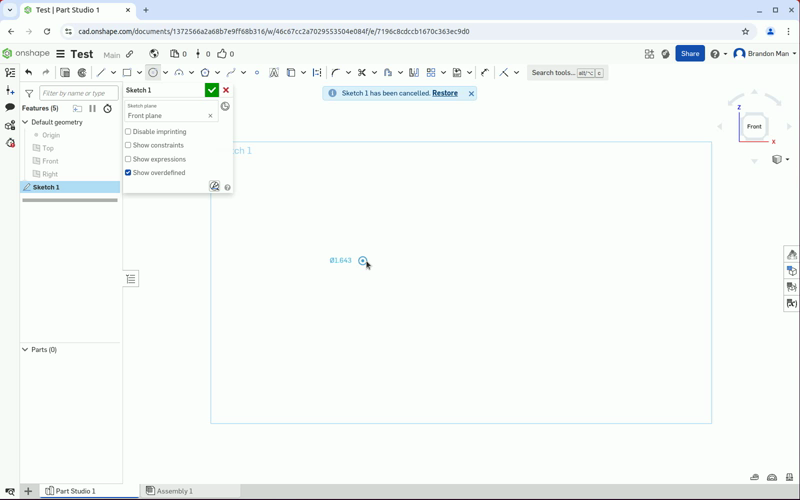
key(l)
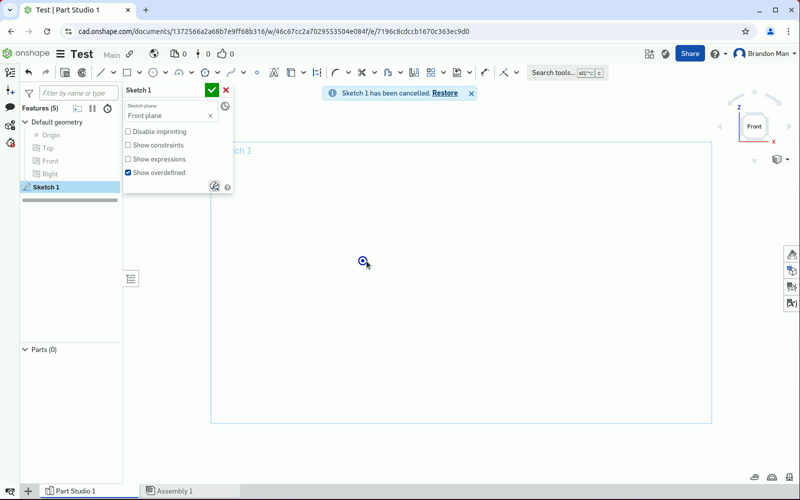
key_down(shift)
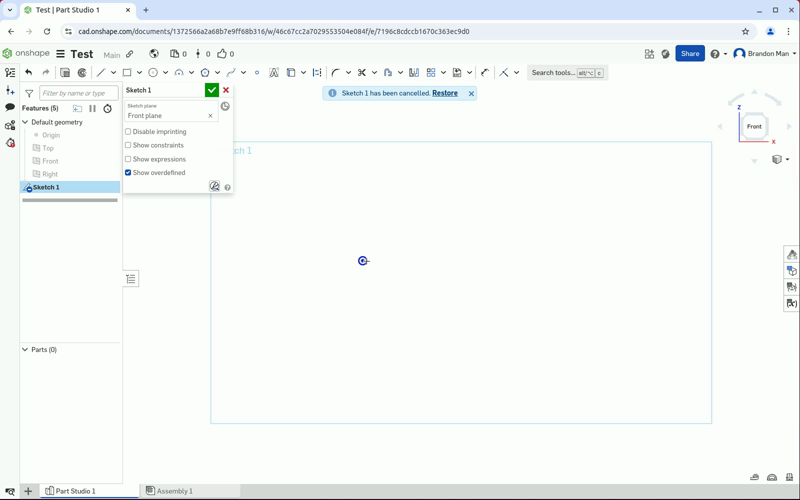
mouse_move(369, 282)
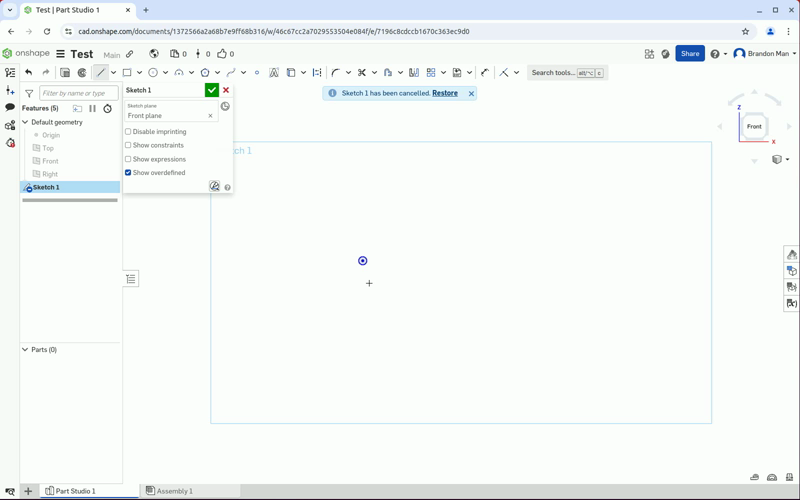
click(369, 282)
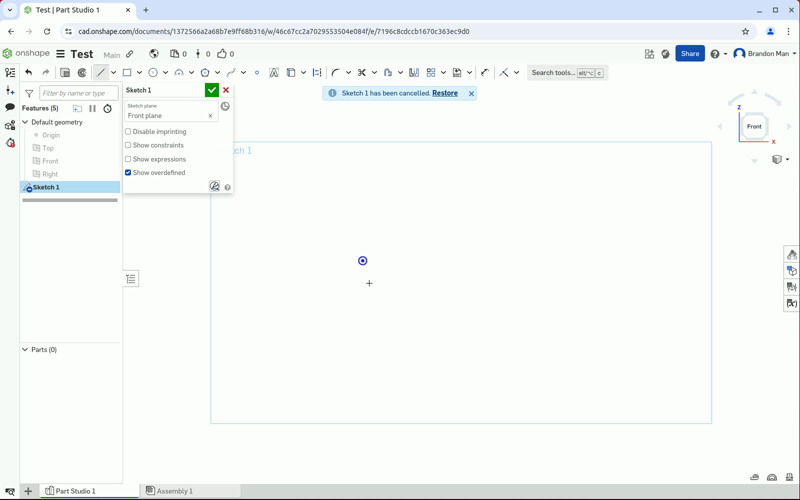
key_up(shift)
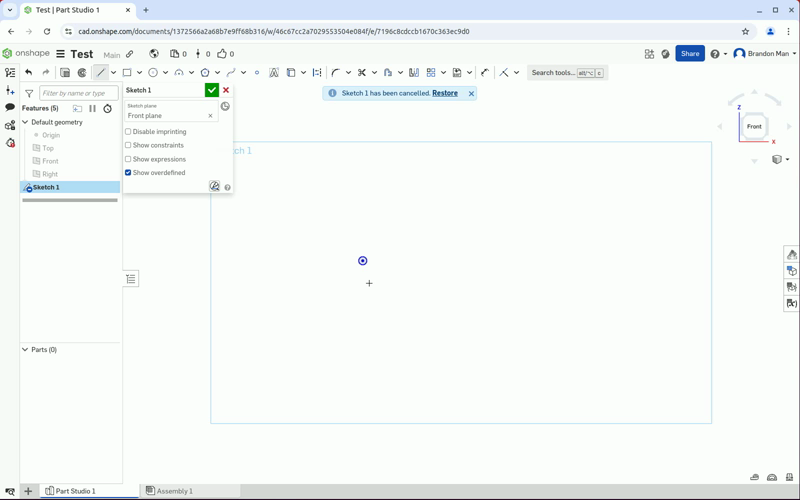
key_down(shift)
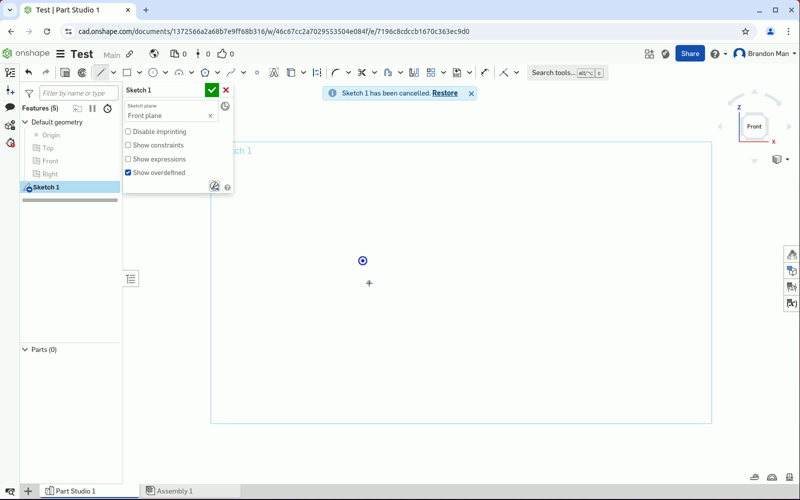
mouse_move(459, 282)
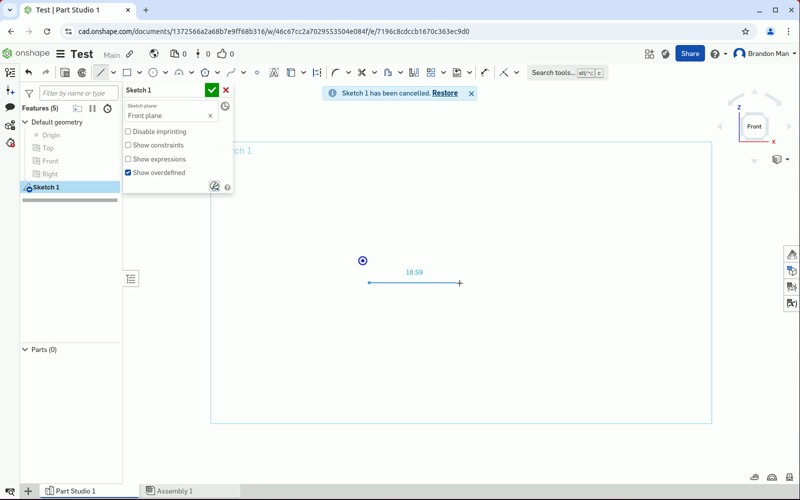
click(459, 282)
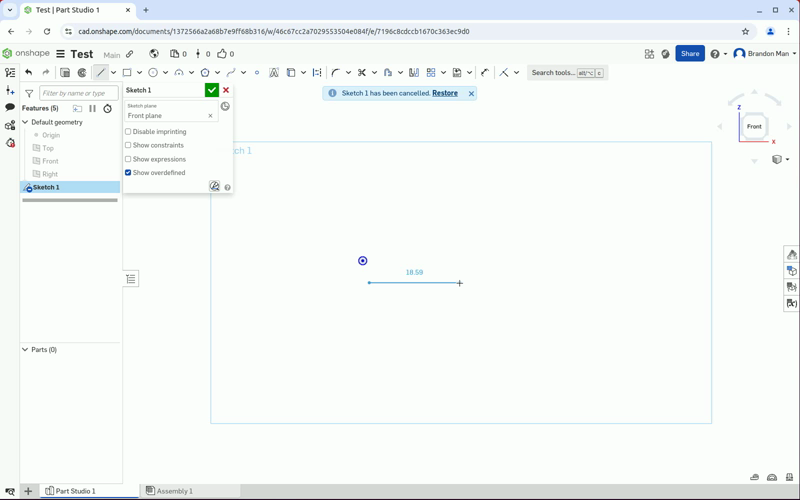
key_up(shift)
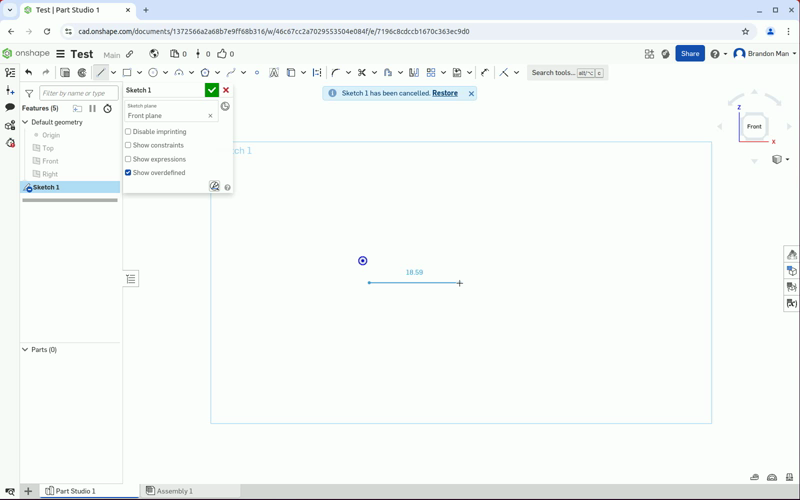
key(esc)
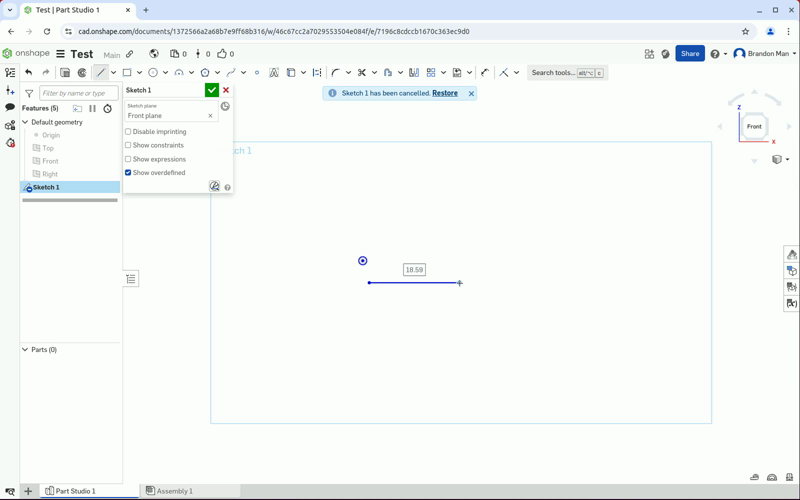
key(a)
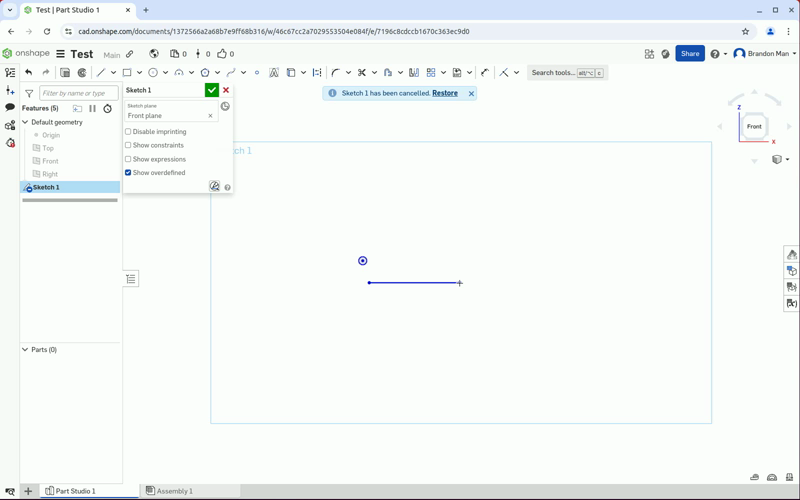
mouse_move(459, 282)
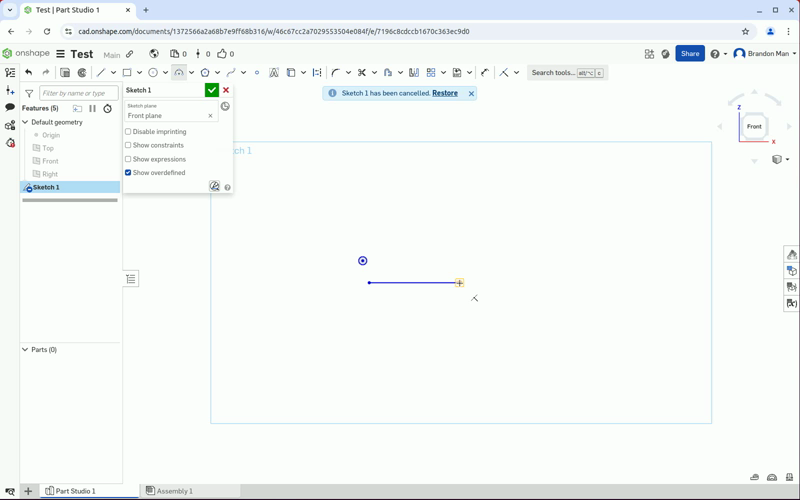
click(459, 282)
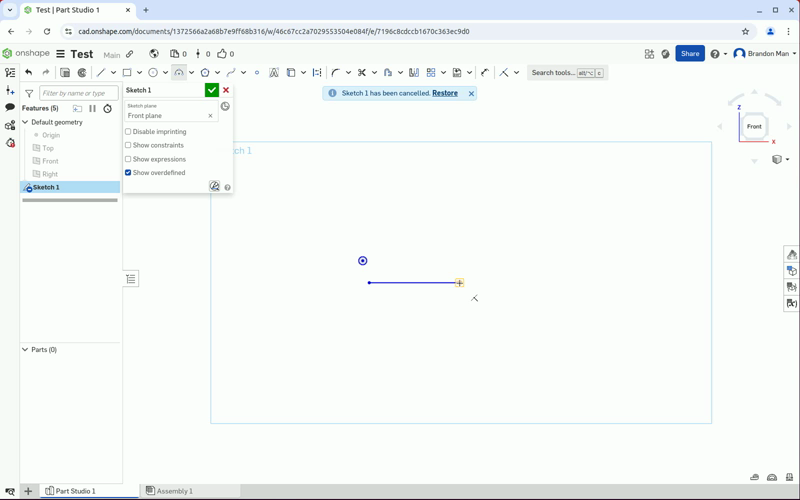
key_down(shift)
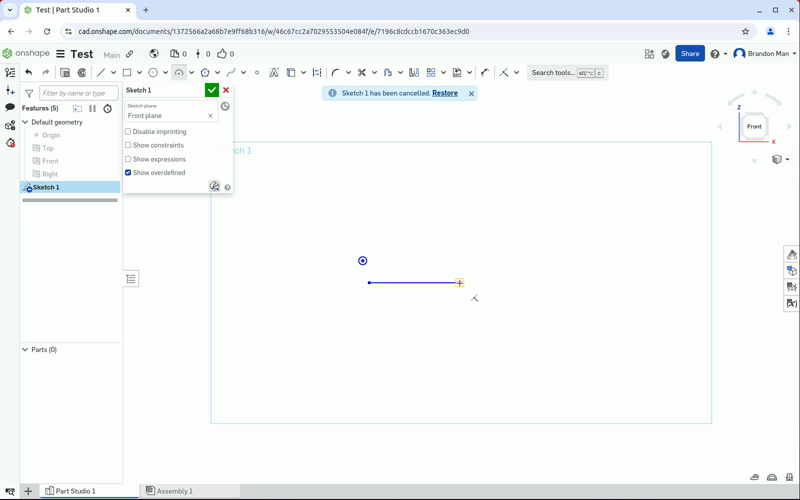
mouse_move(459, 238)
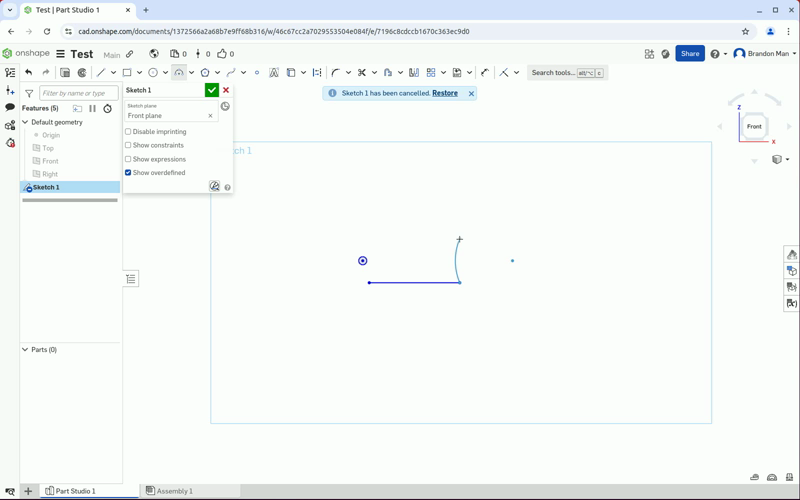
click(459, 238)
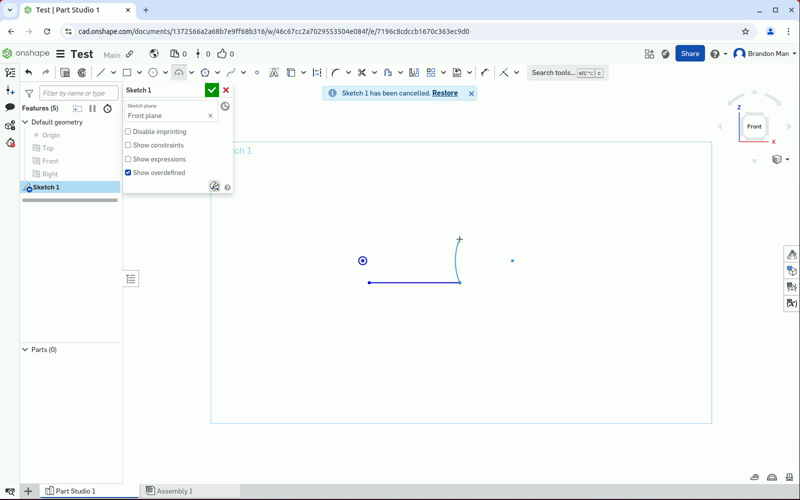
mouse_move(481, 260)
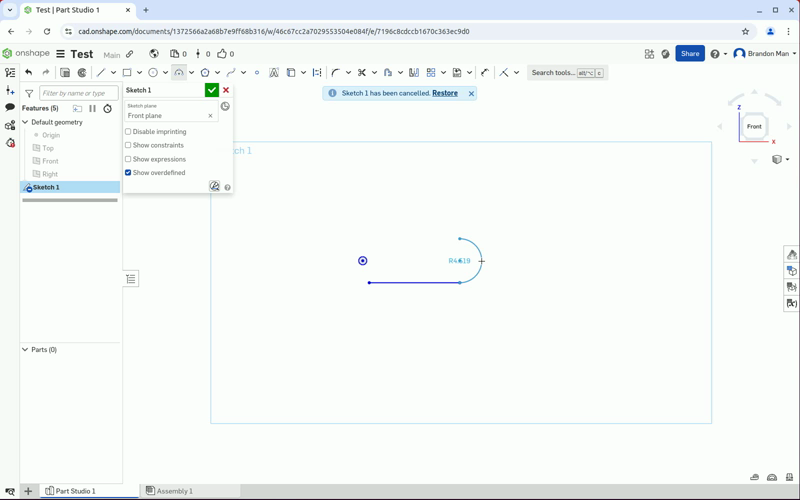
click(481, 260)
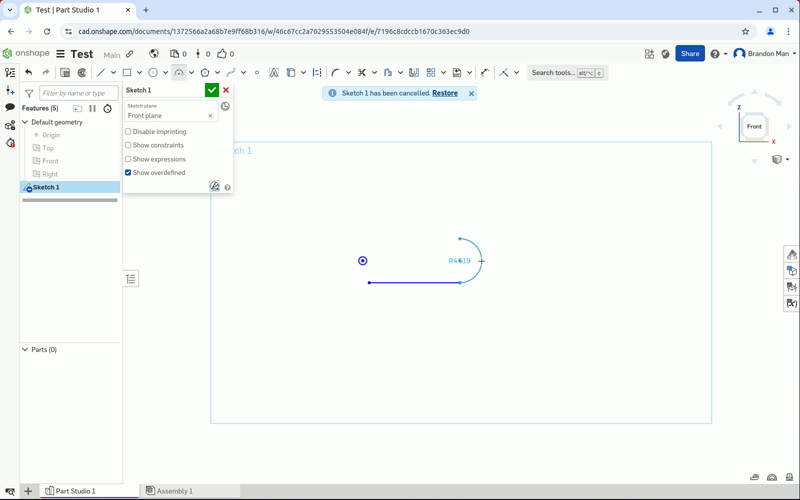
key_up(shift)
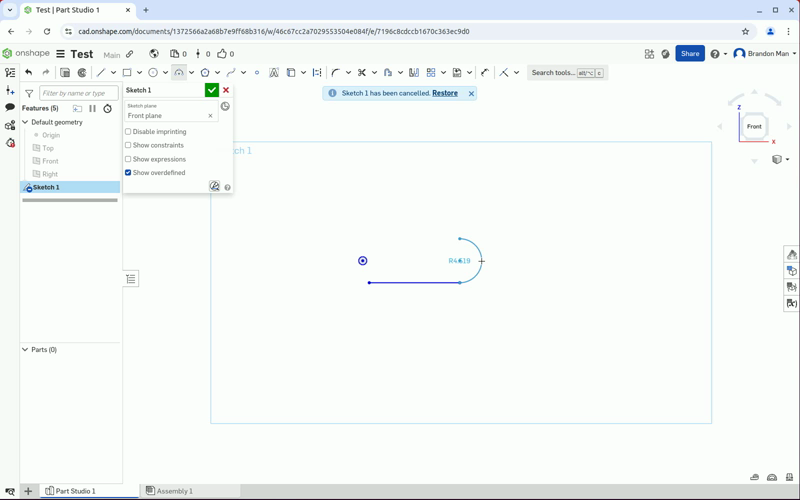
key(esc)
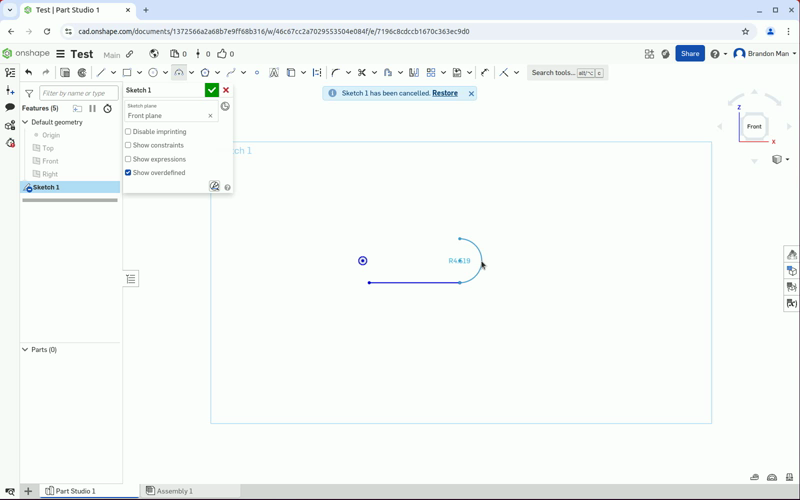
key(l)
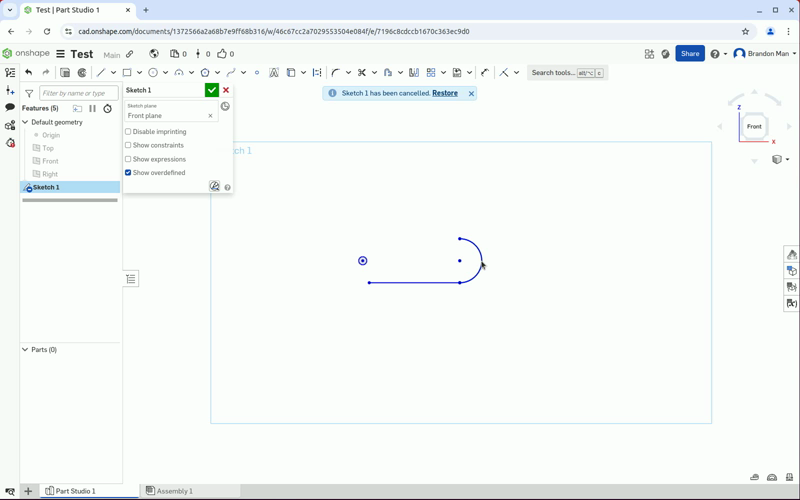
mouse_move(459, 238)
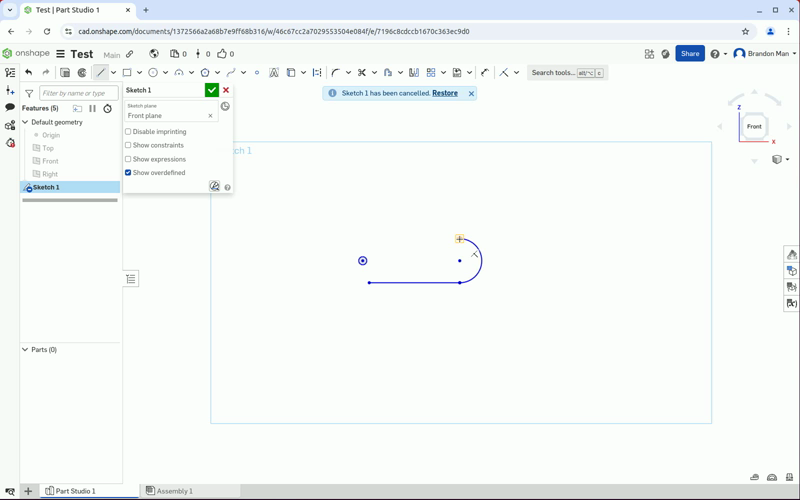
click(459, 238)
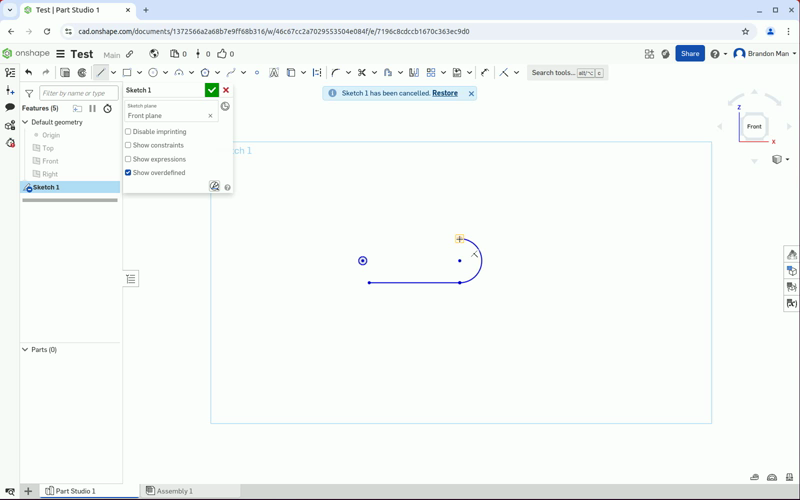
key_down(shift)
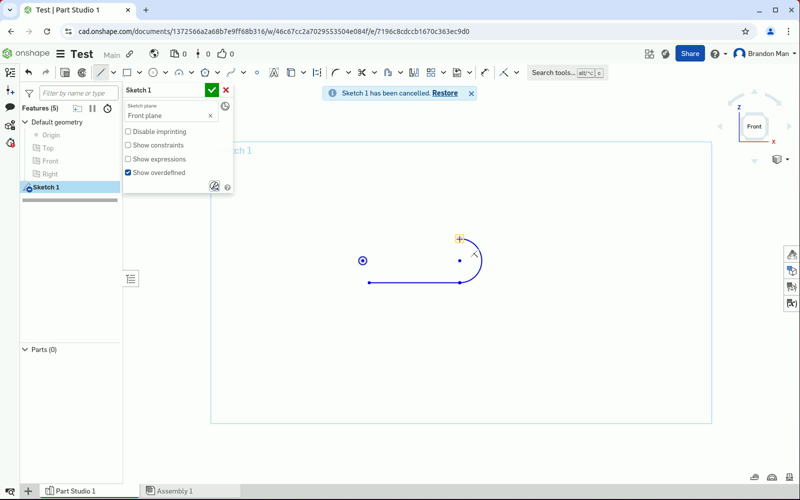
mouse_move(369, 238)
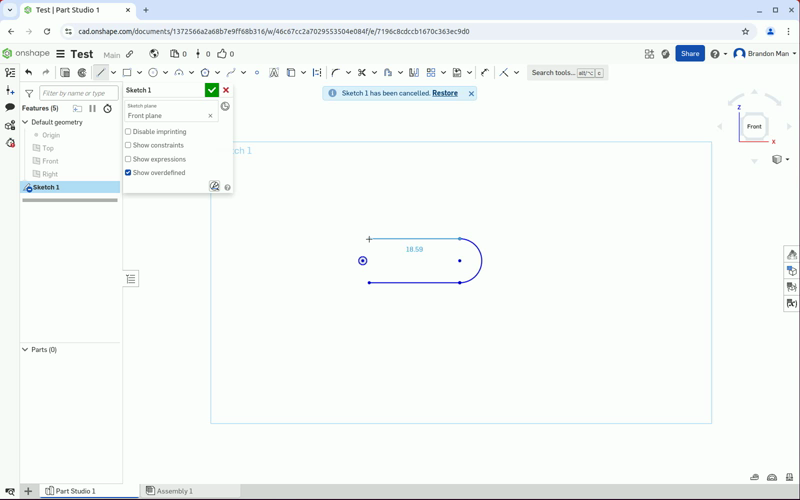
click(369, 238)
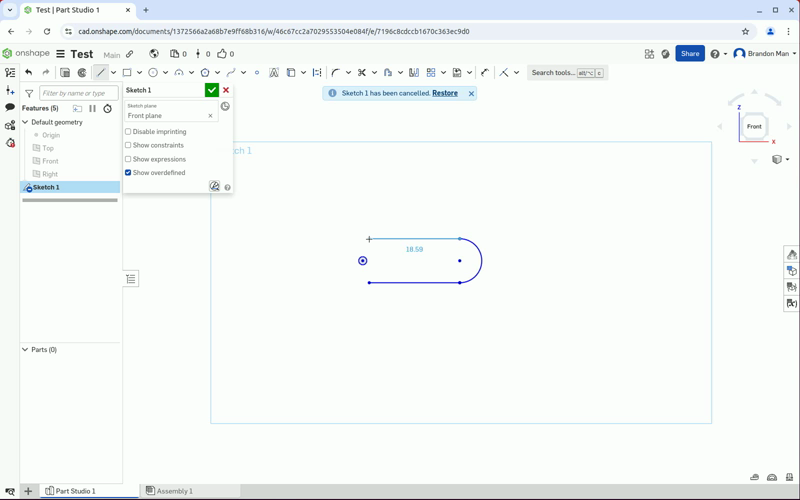
key_up(shift)
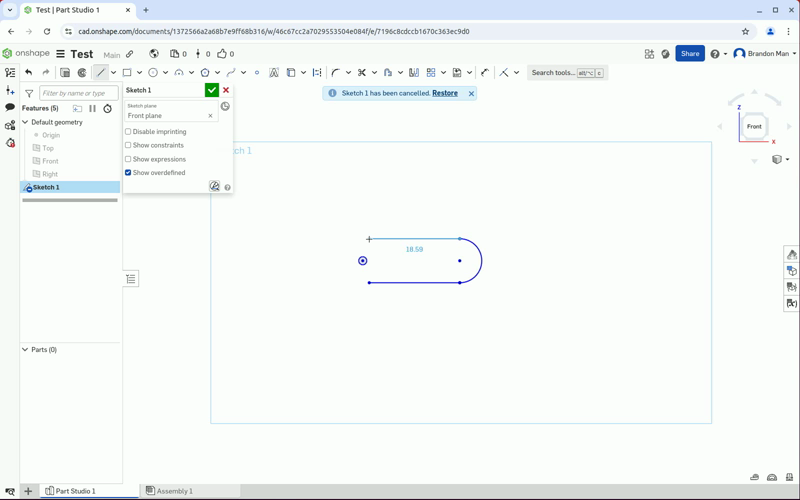
key(esc)
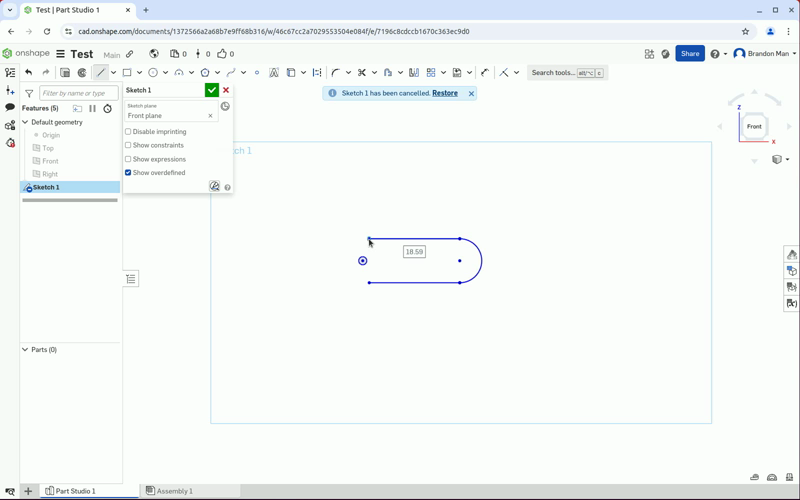
key(a)
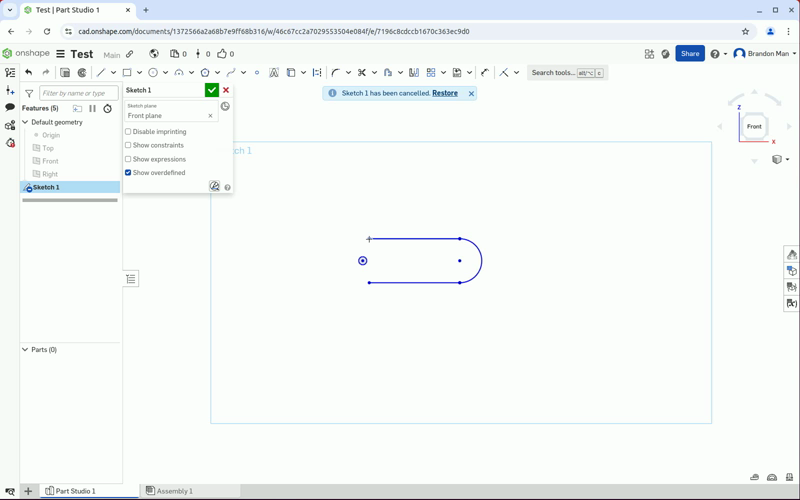
mouse_move(369, 238)
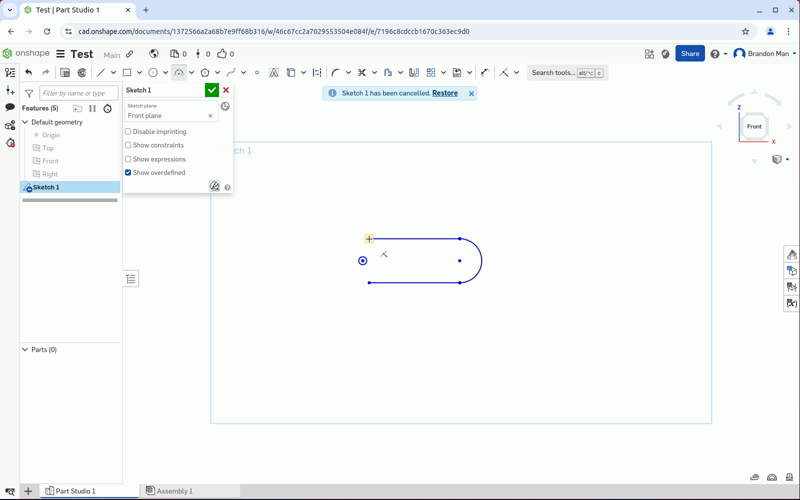
click(369, 238)
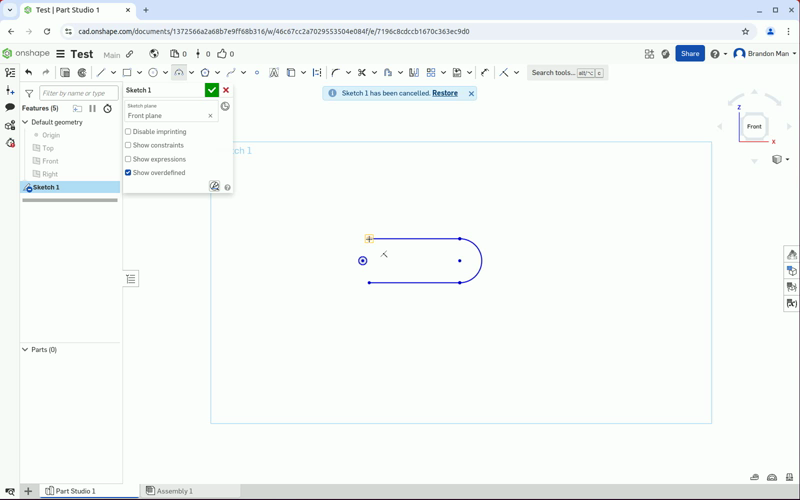
mouse_move(369, 282)
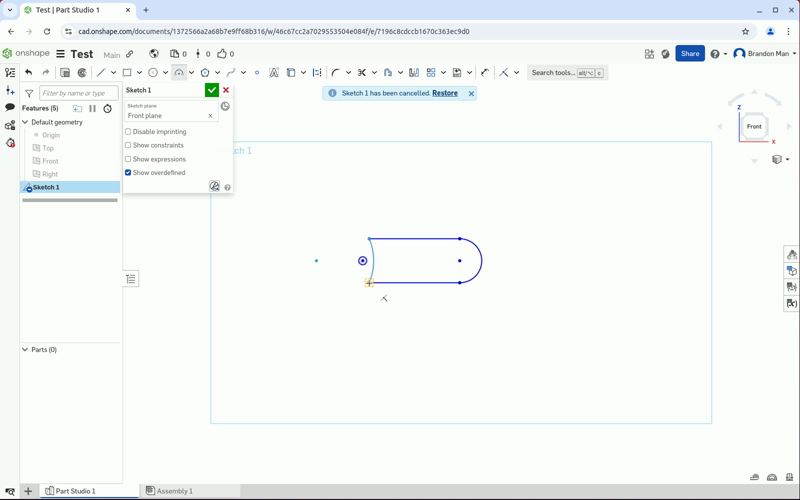
click(369, 282)
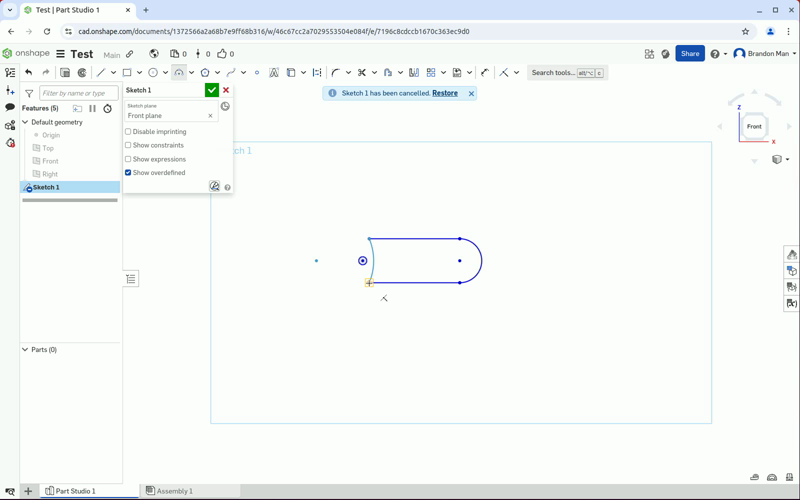
key_down(shift)
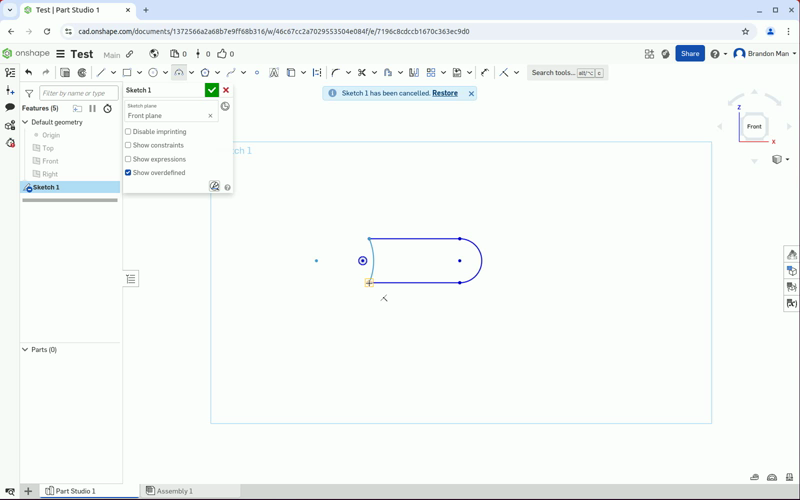
mouse_move(391, 260)
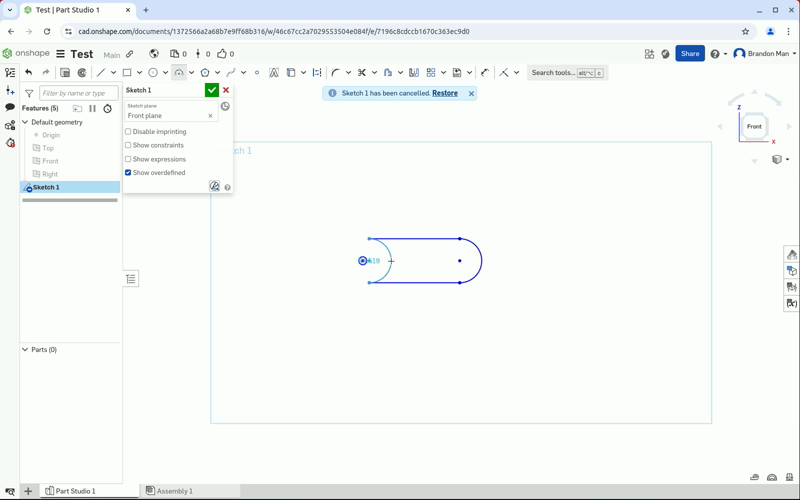
click(391, 260)
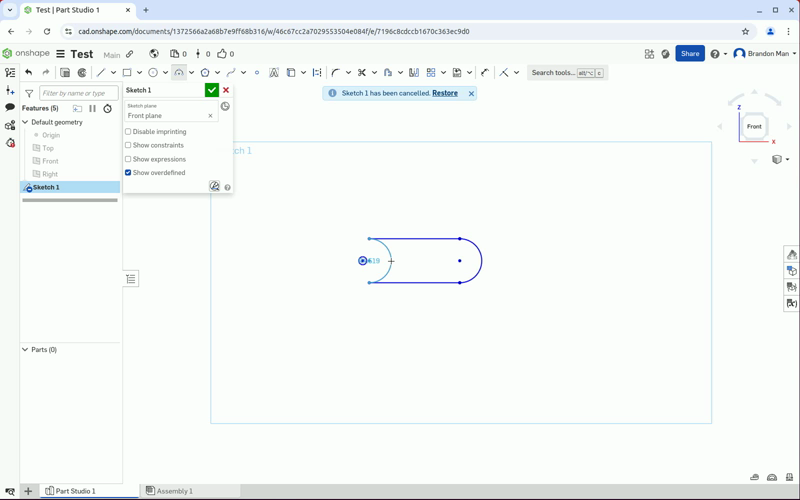
key_up(shift)
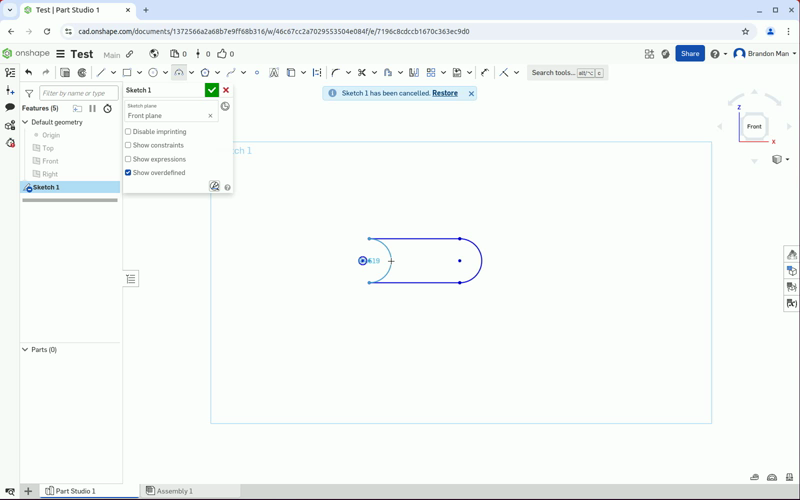
key(esc)
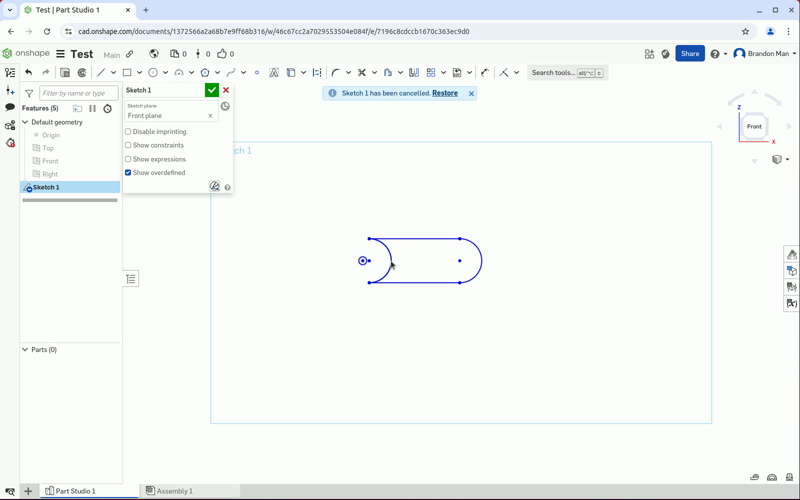
key(l)
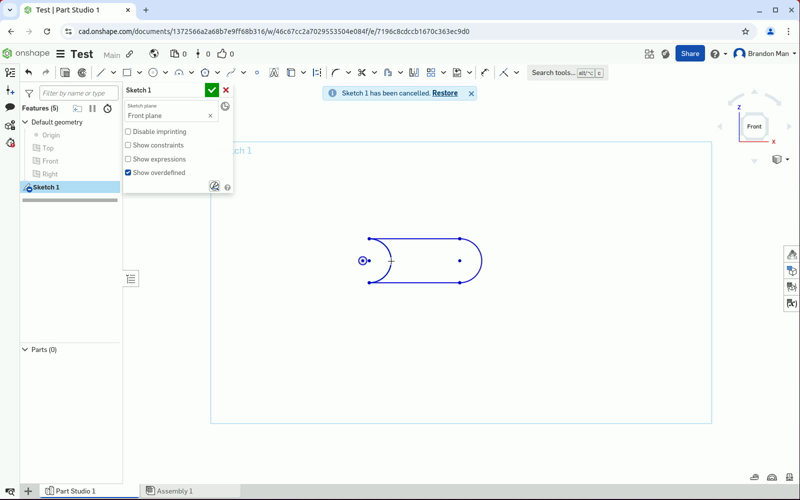
key_down(shift)
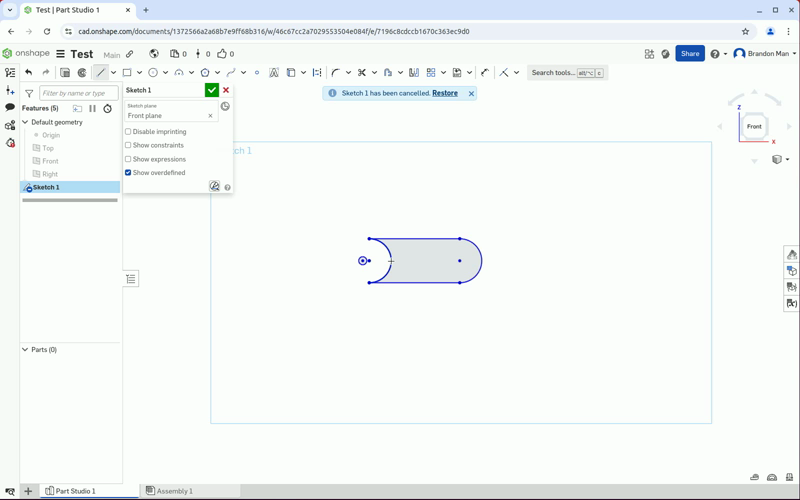
mouse_move(383, 274)
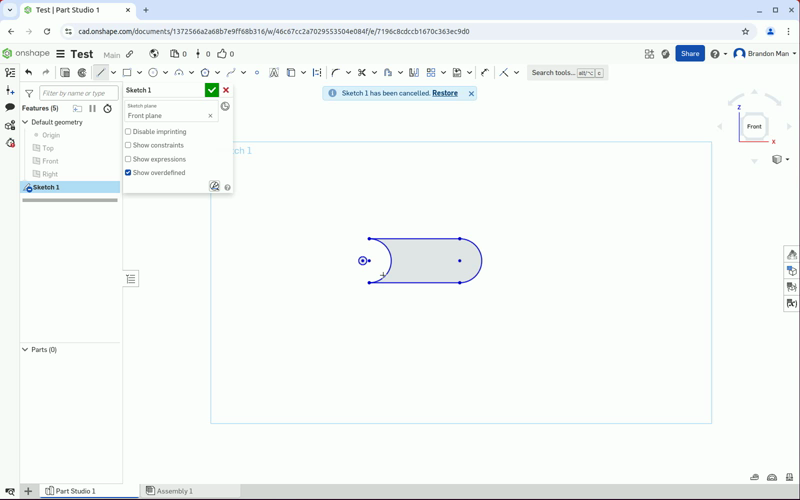
click(383, 274)
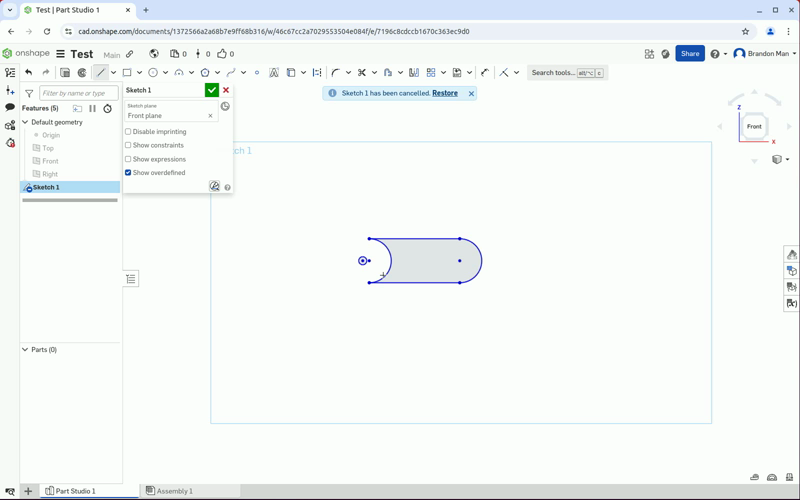
key_up(shift)
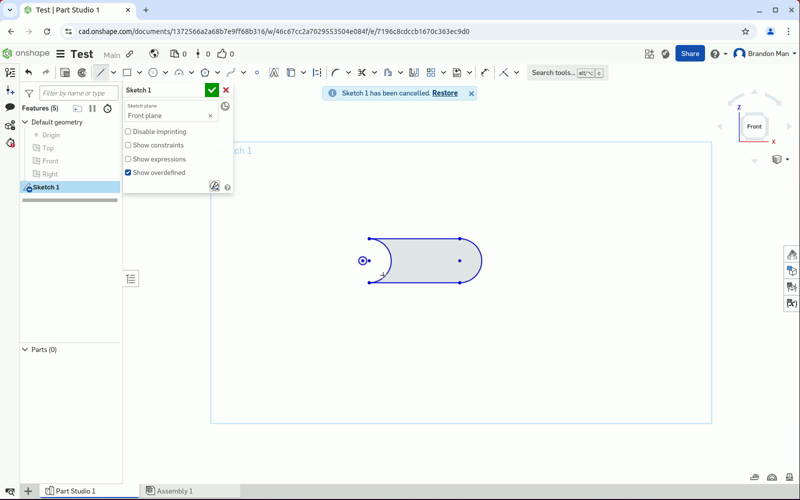
key_down(shift)
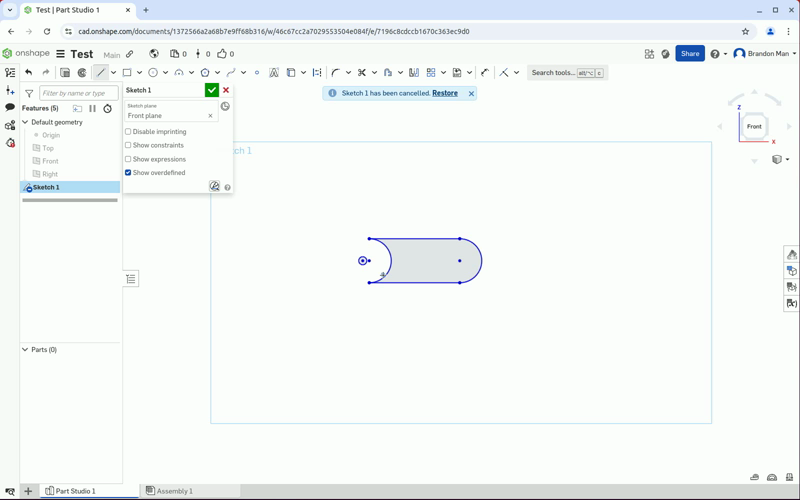
mouse_move(445, 274)
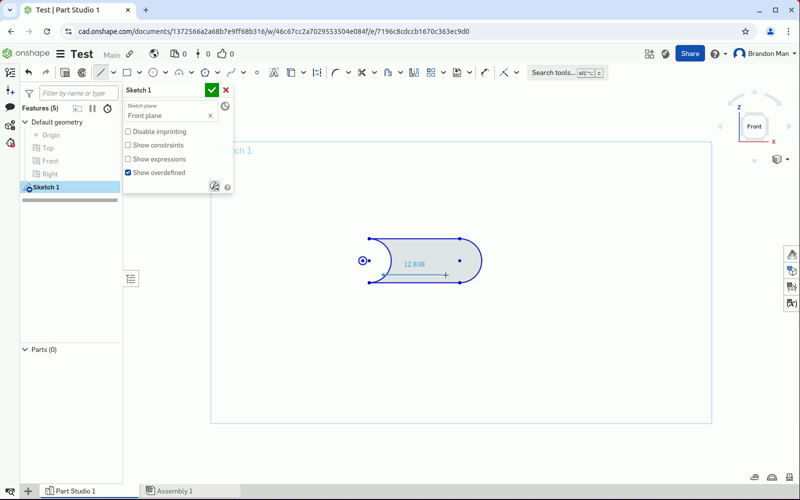
click(445, 274)
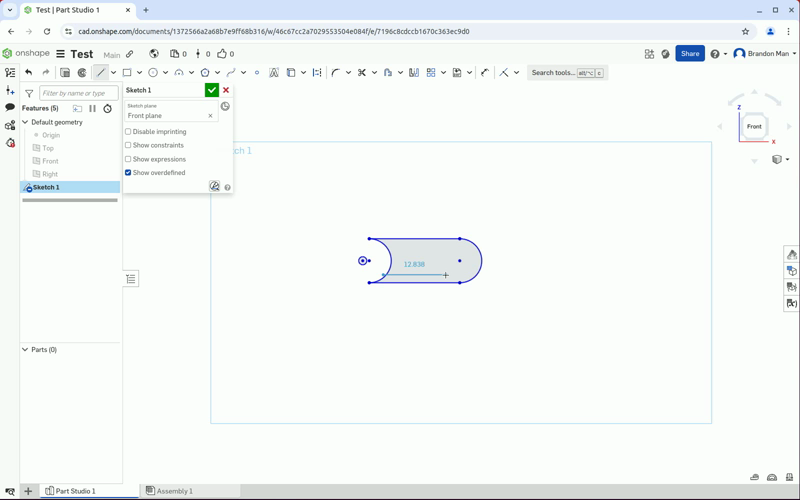
key_up(shift)
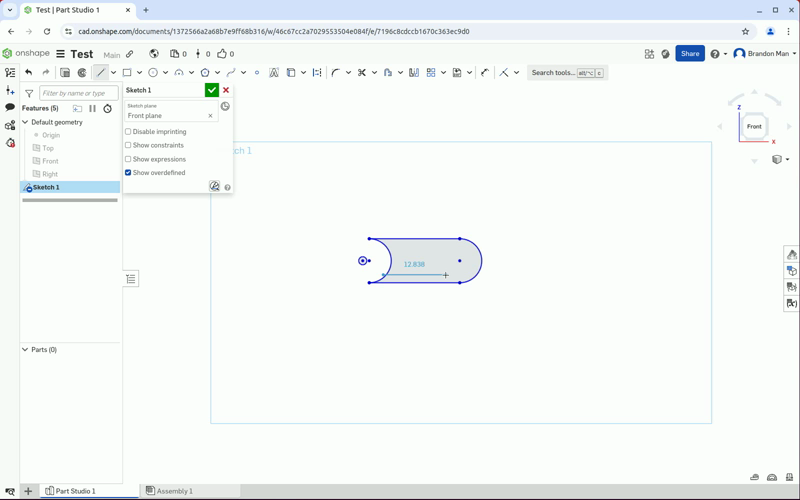
key(esc)
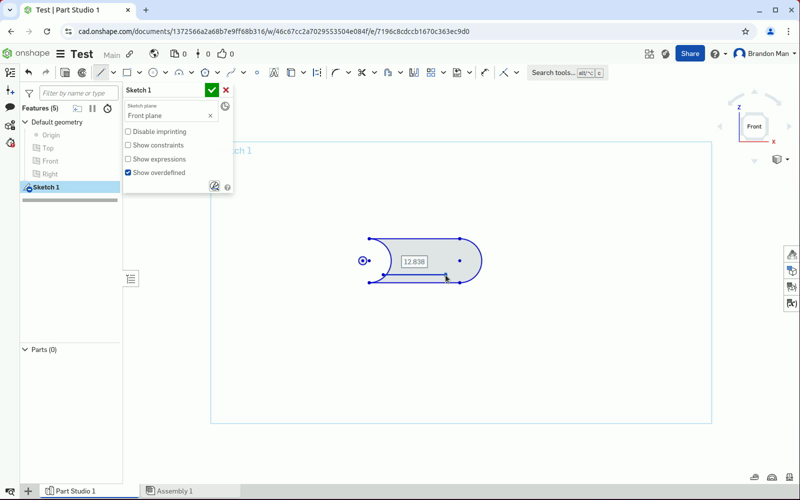
key(a)
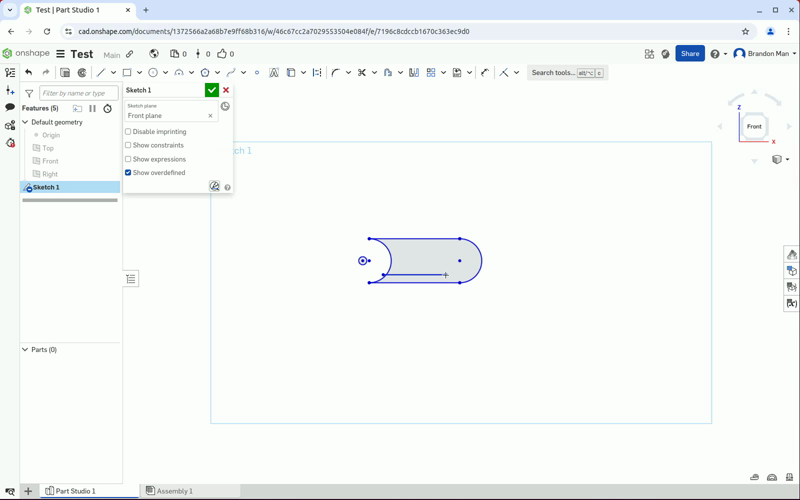
mouse_move(445, 274)
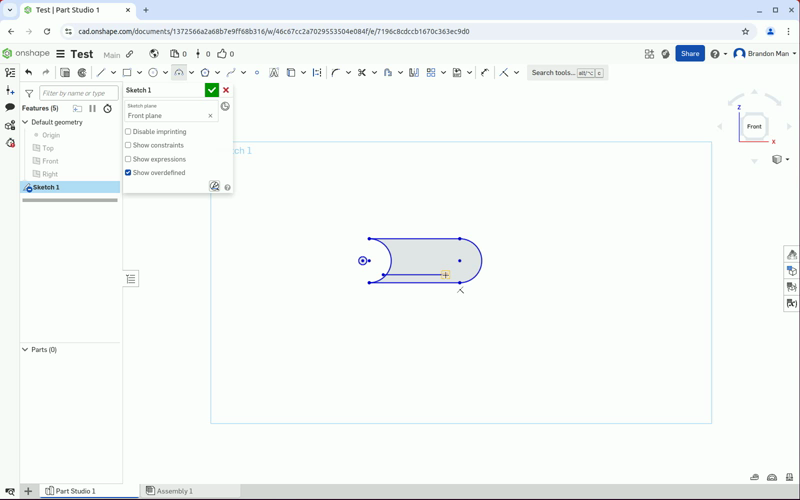
click(445, 274)
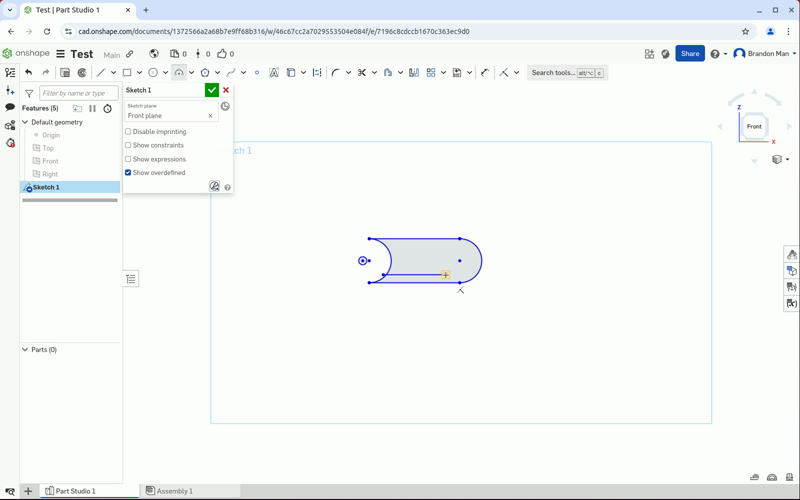
key_down(shift)
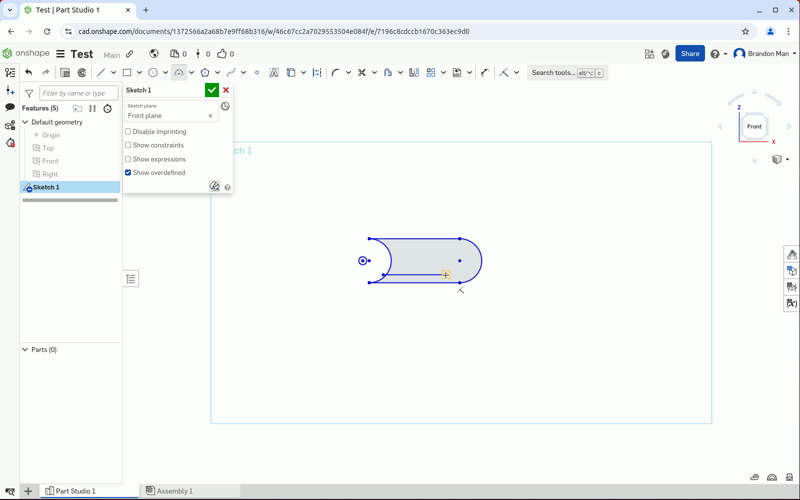
mouse_move(445, 247)
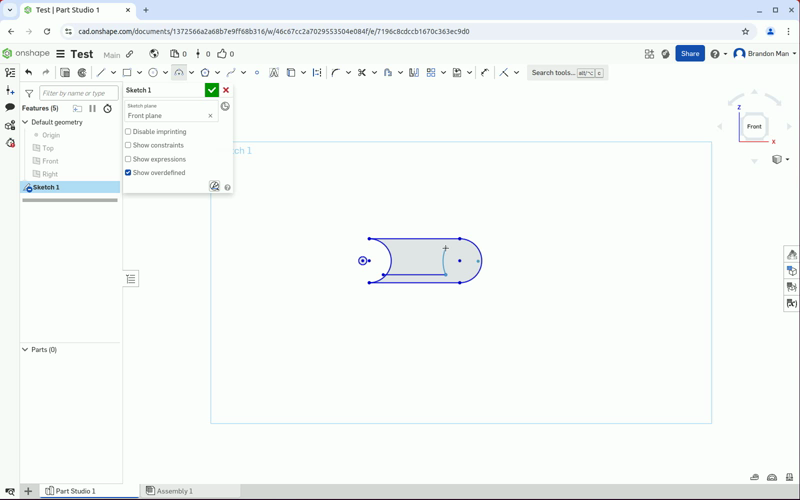
click(445, 247)
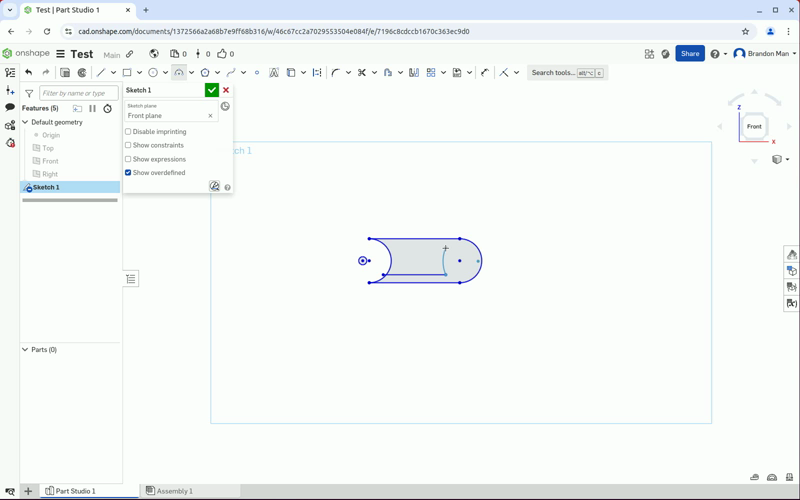
mouse_move(458, 261)
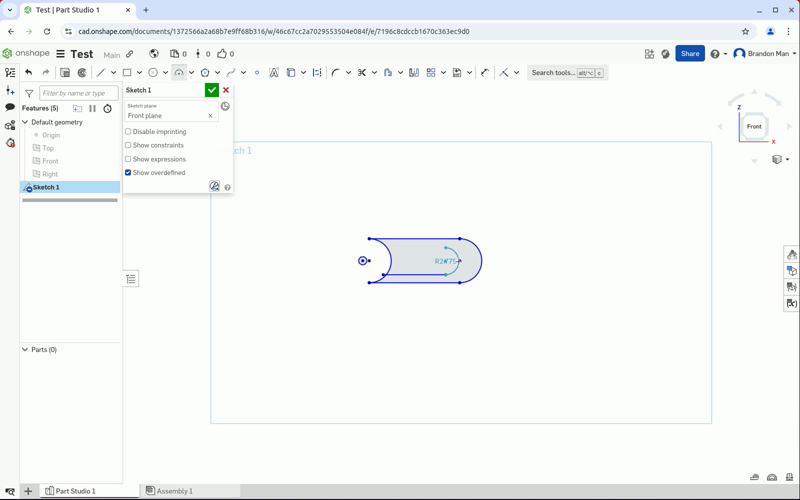
scroll(6)
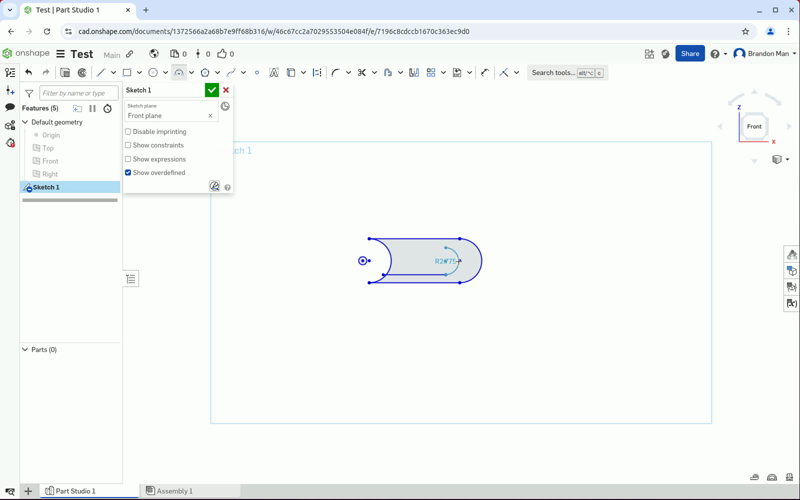
scroll(6)
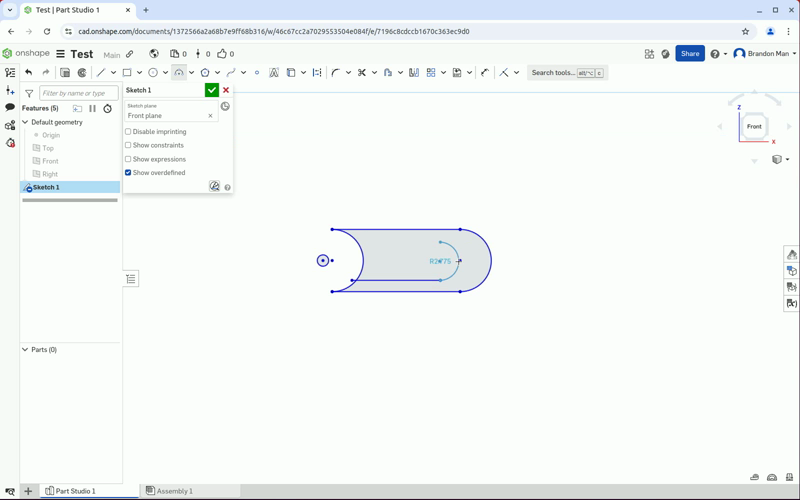
scroll(6)
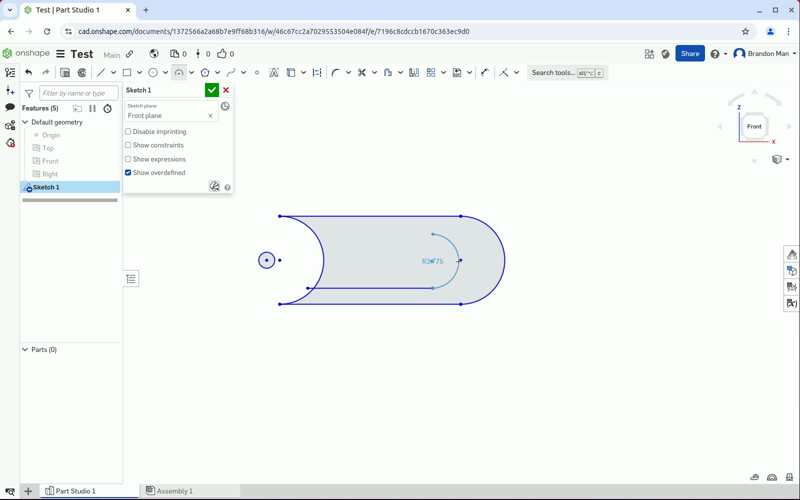
scroll(6)
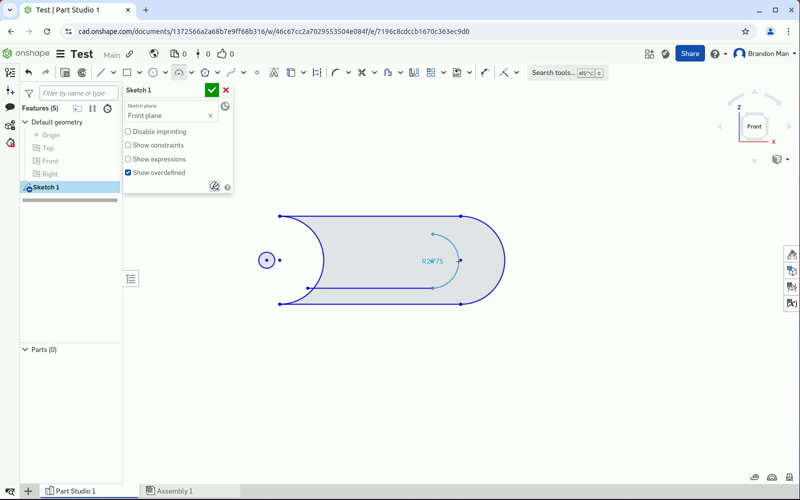
scroll(6)
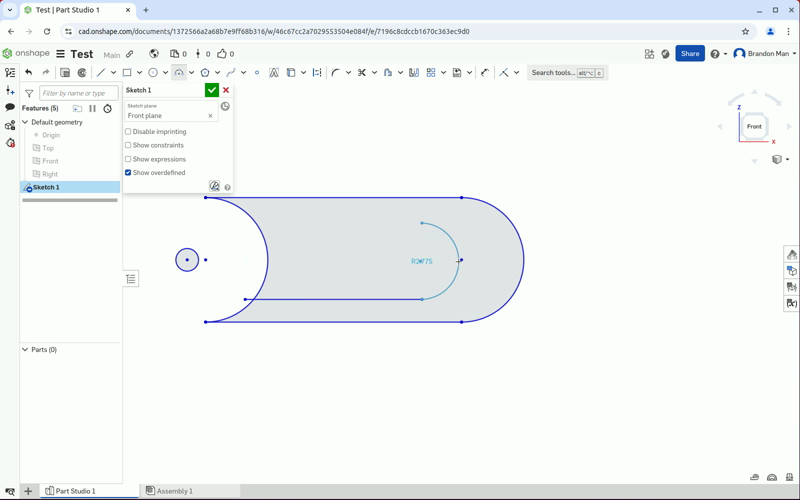
scroll(6)
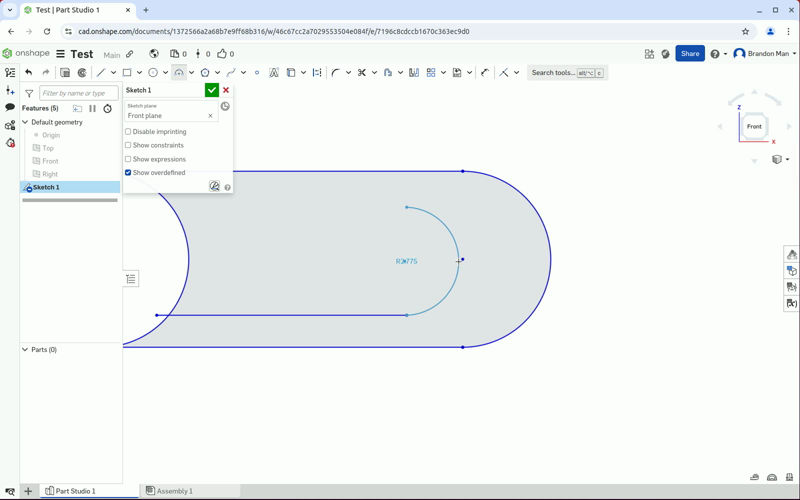
scroll(6)
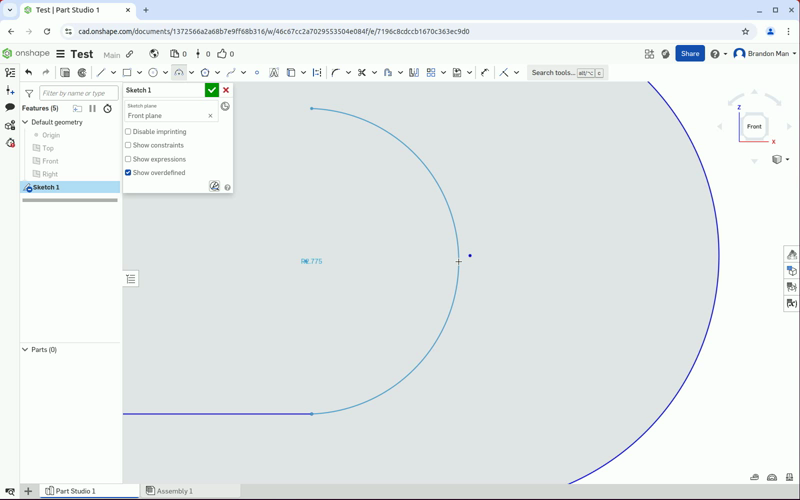
click(458, 261)
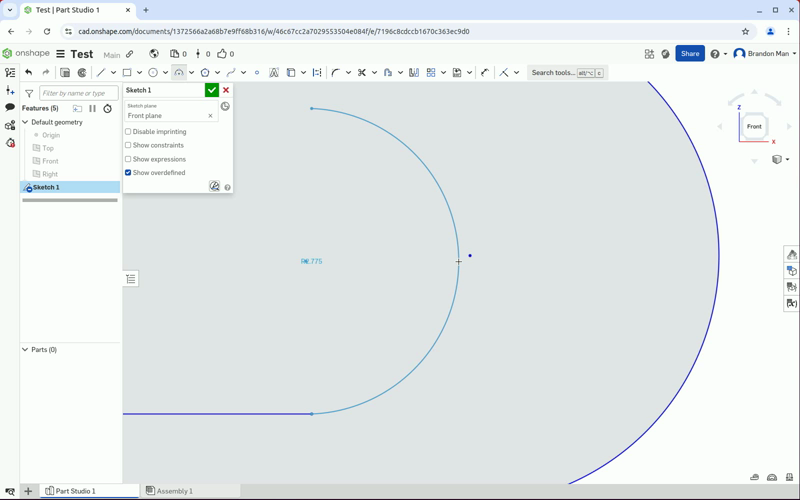
scroll(-6)
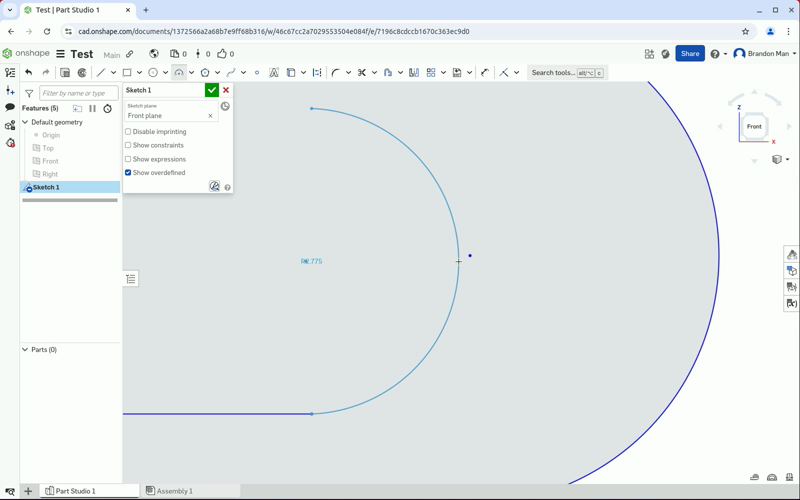
scroll(-6)
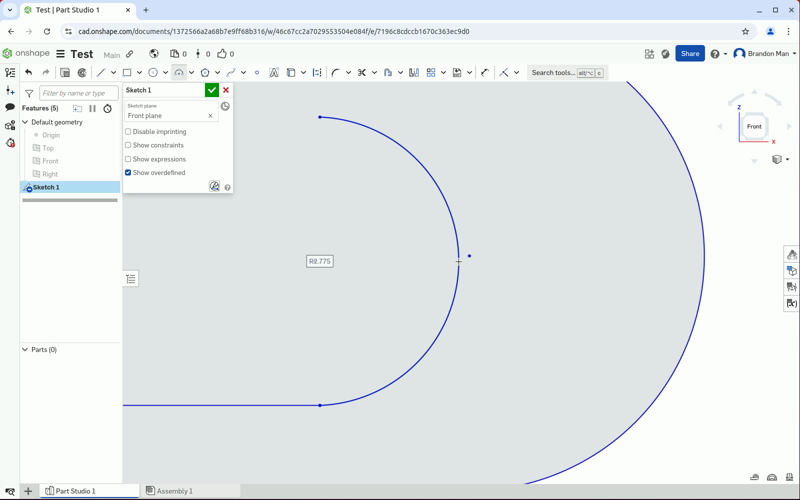
scroll(-6)
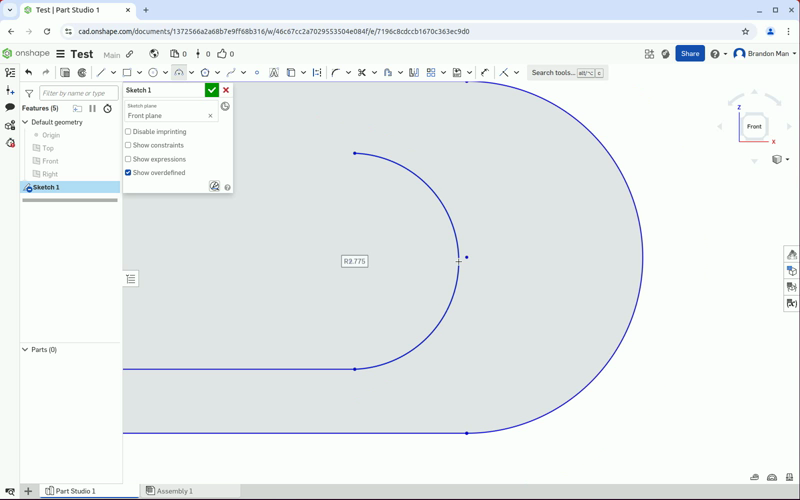
scroll(-6)
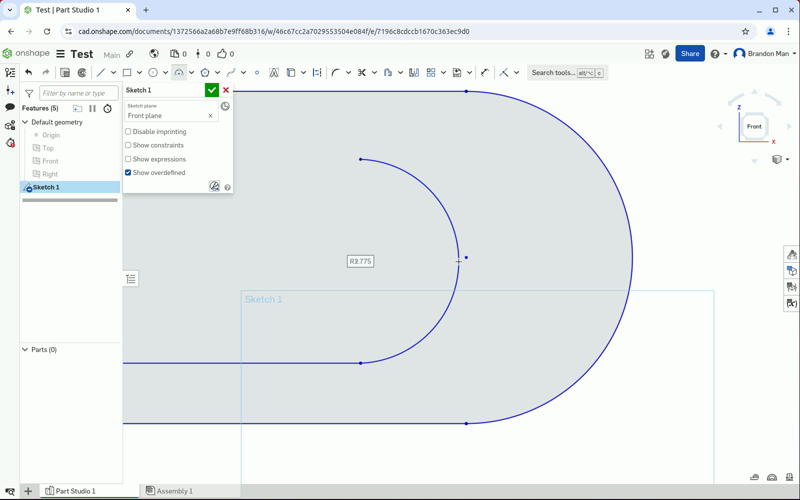
scroll(-6)
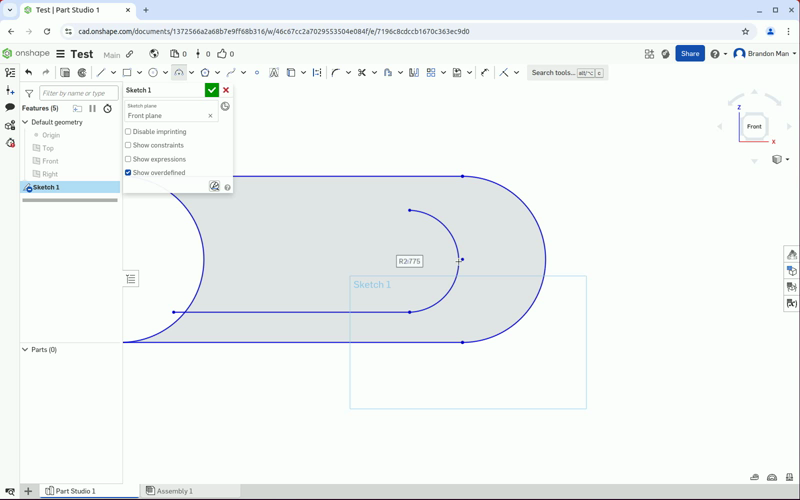
scroll(-6)
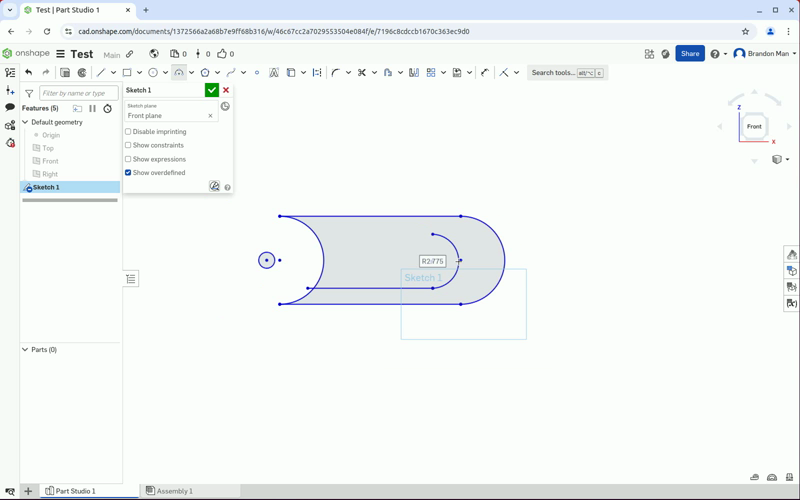
scroll(-6)
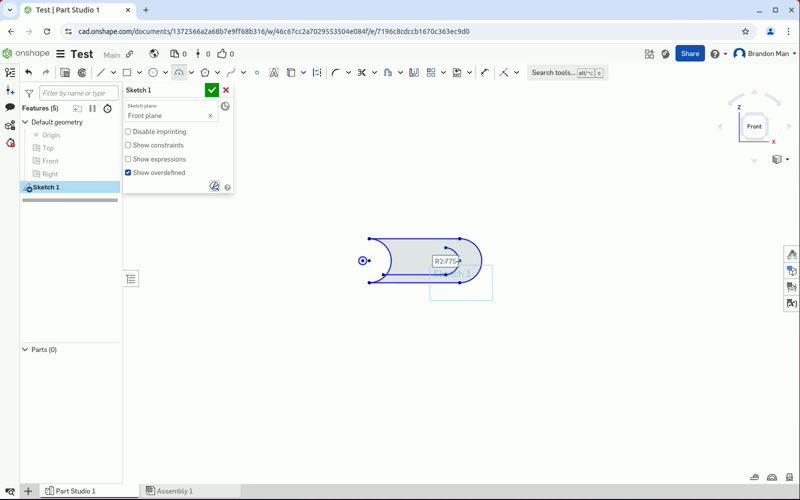
key_up(shift)
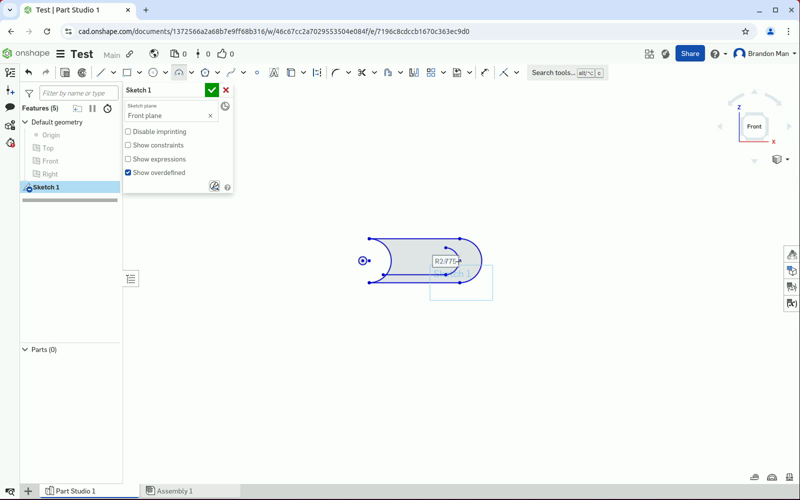
key(esc)
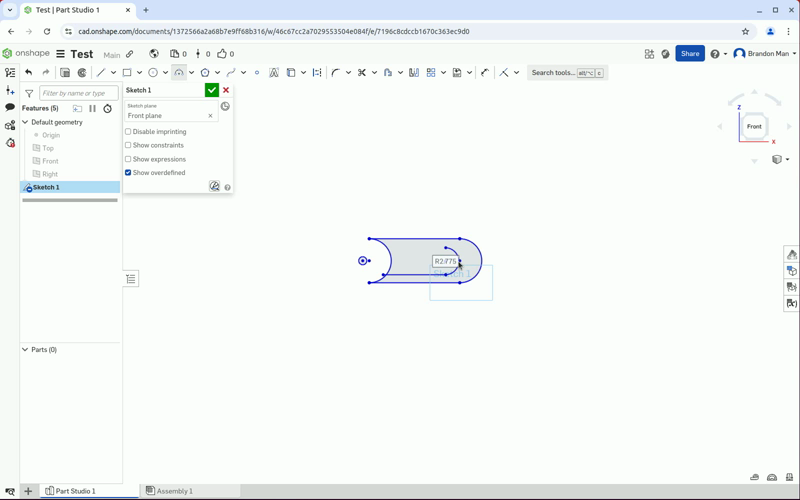
key(l)
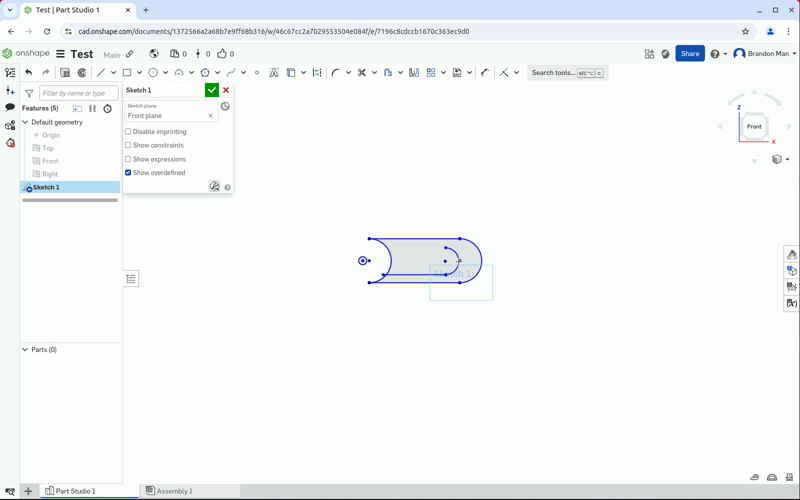
mouse_move(445, 247)
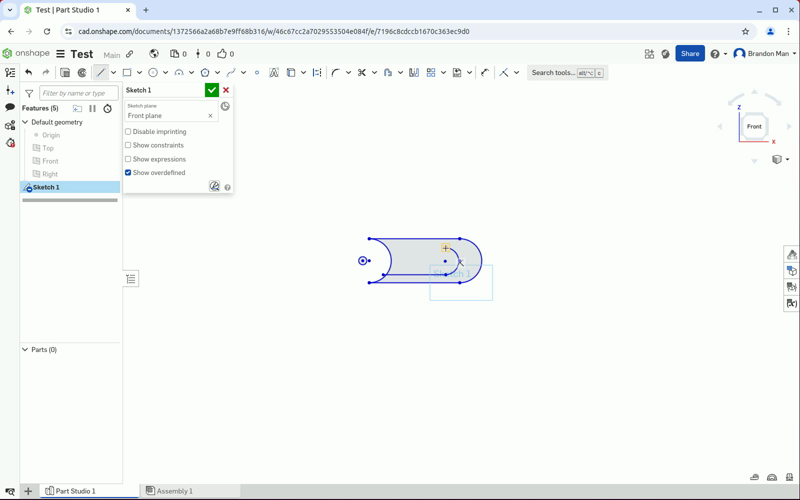
click(445, 247)
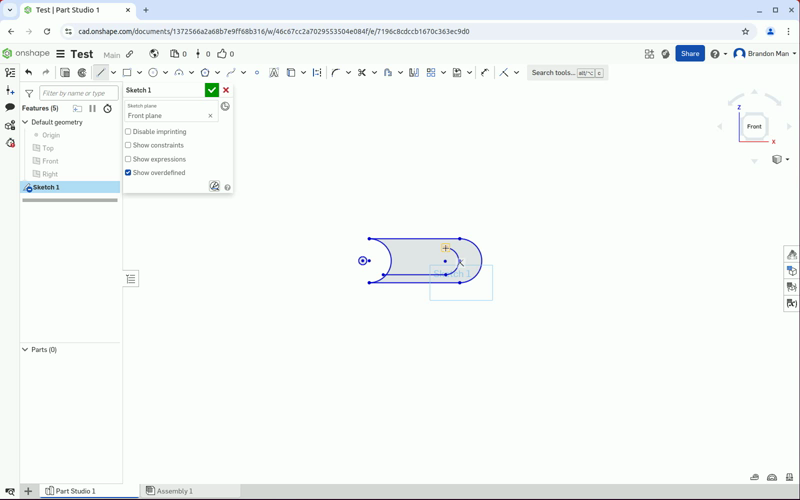
key_down(shift)
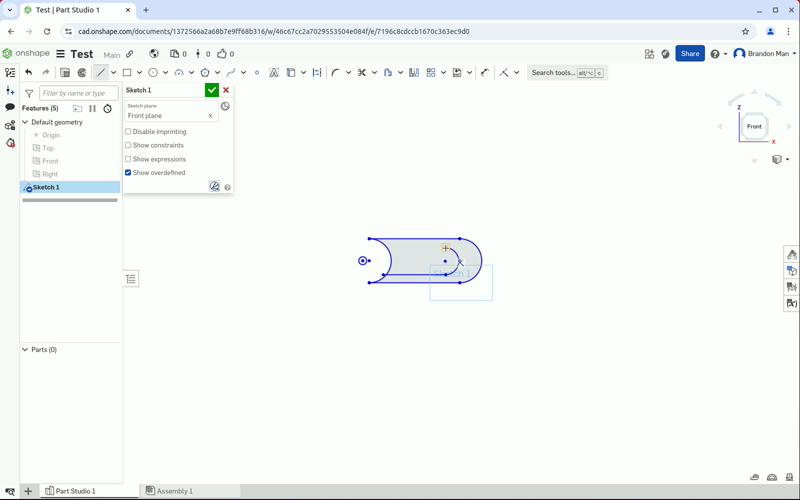
mouse_move(383, 247)
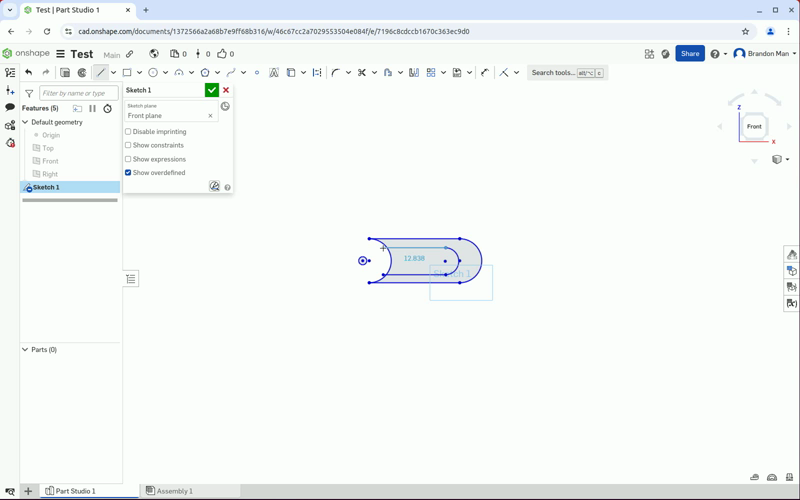
click(383, 247)
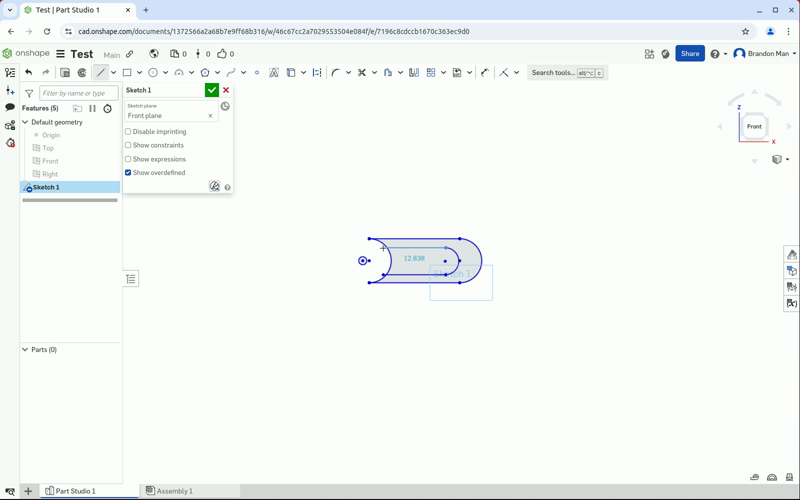
key_up(shift)
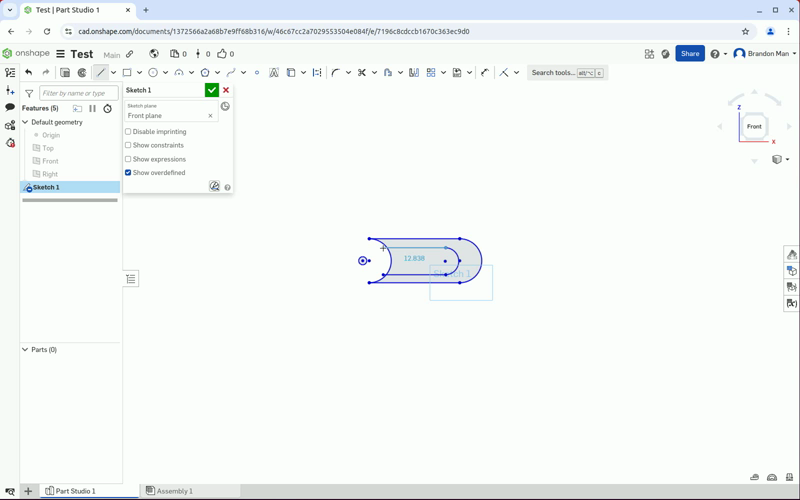
key(esc)
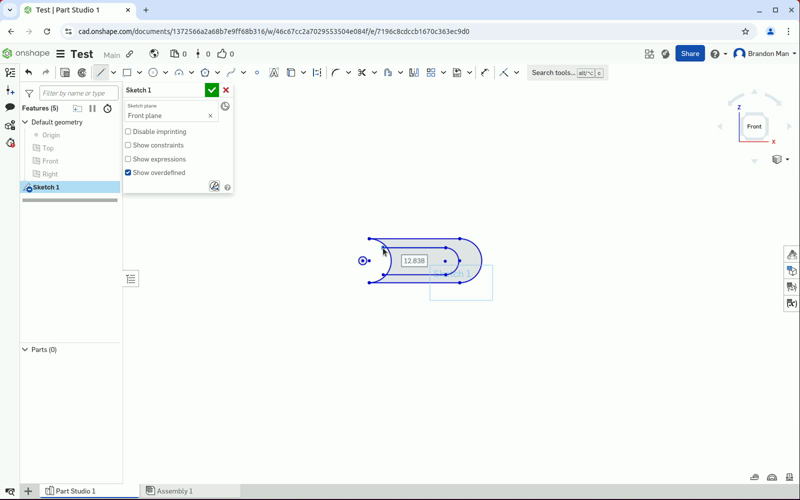
key(a)
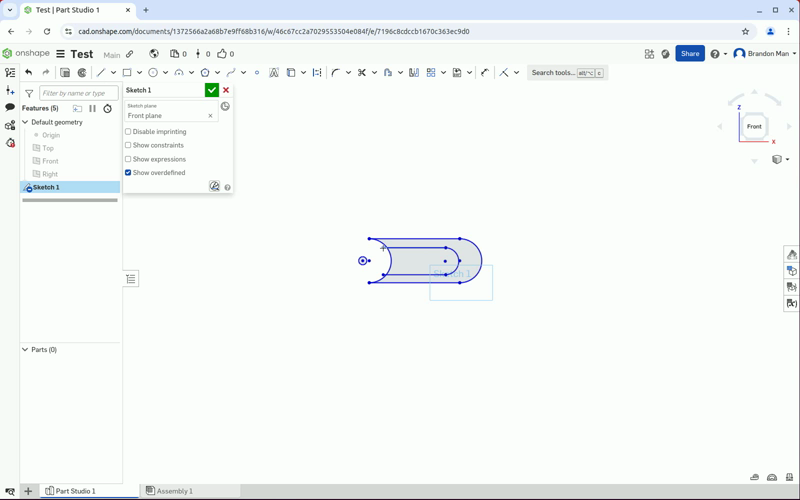
mouse_move(383, 247)
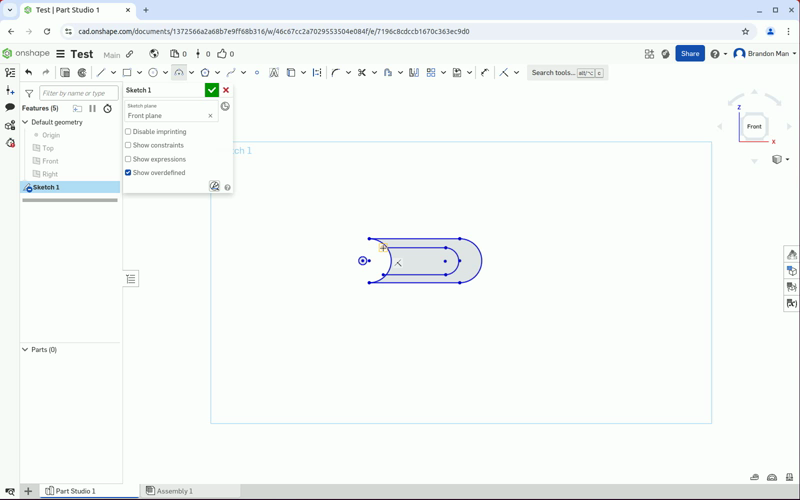
click(383, 247)
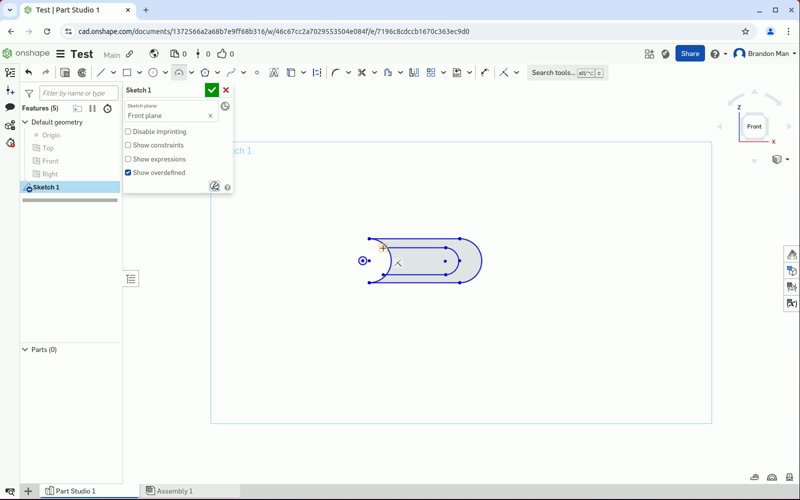
mouse_move(383, 274)
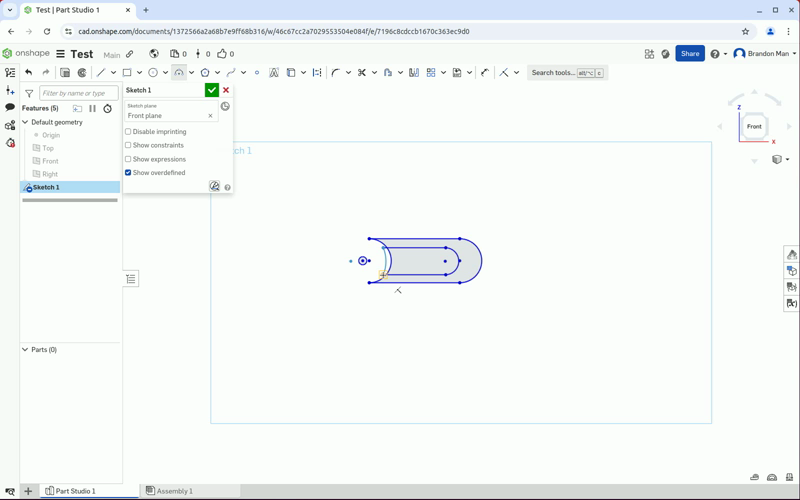
click(383, 274)
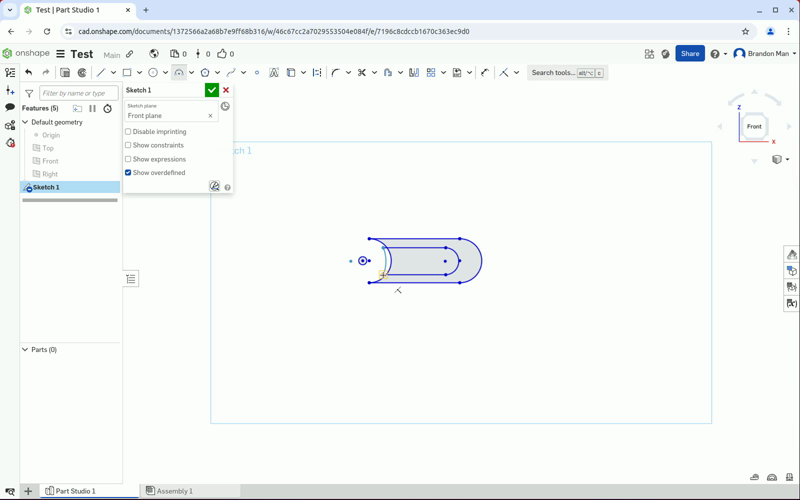
key_down(shift)
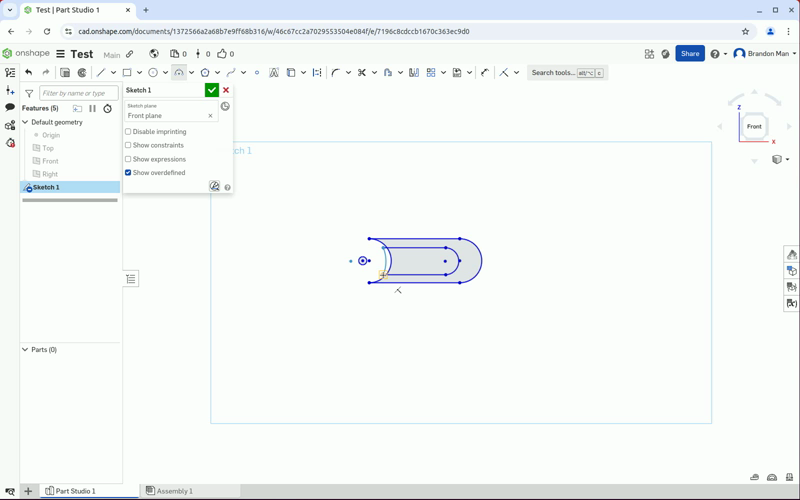
mouse_move(396, 261)
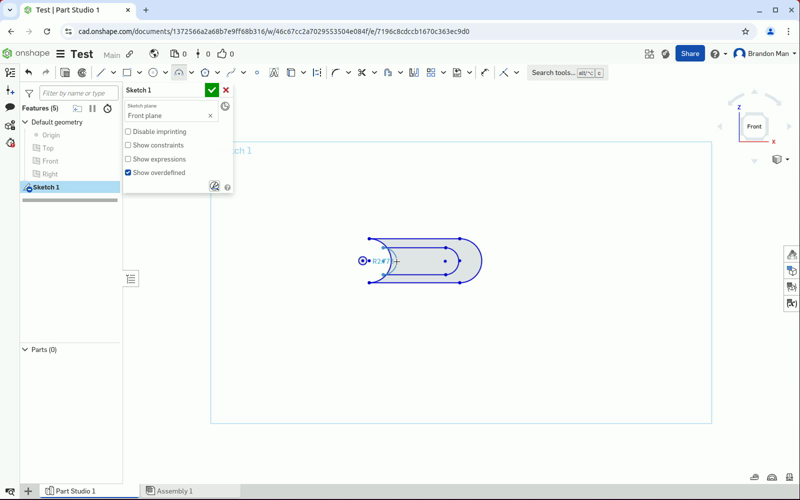
click(396, 261)
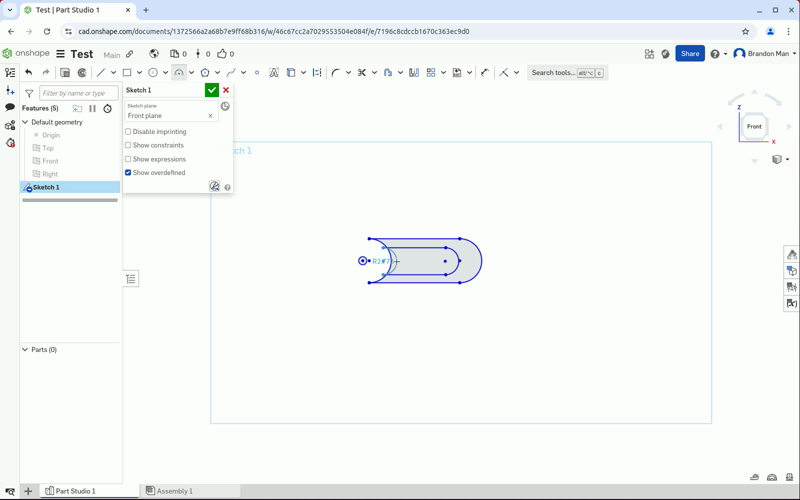
key_up(shift)
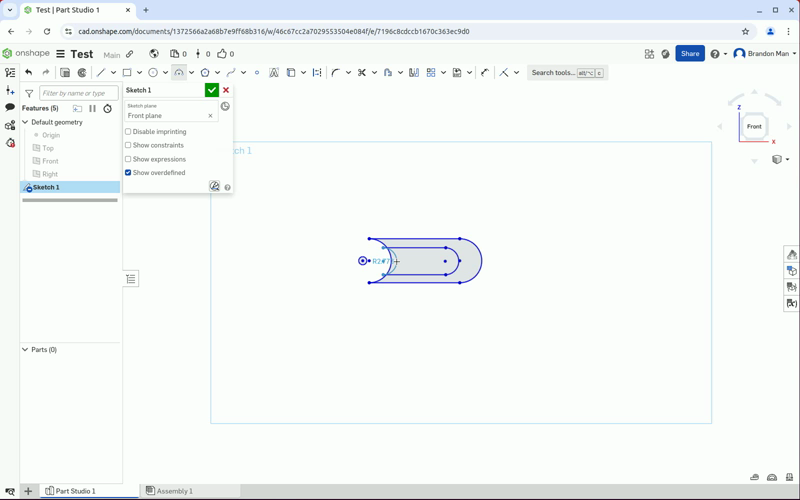
key(esc)
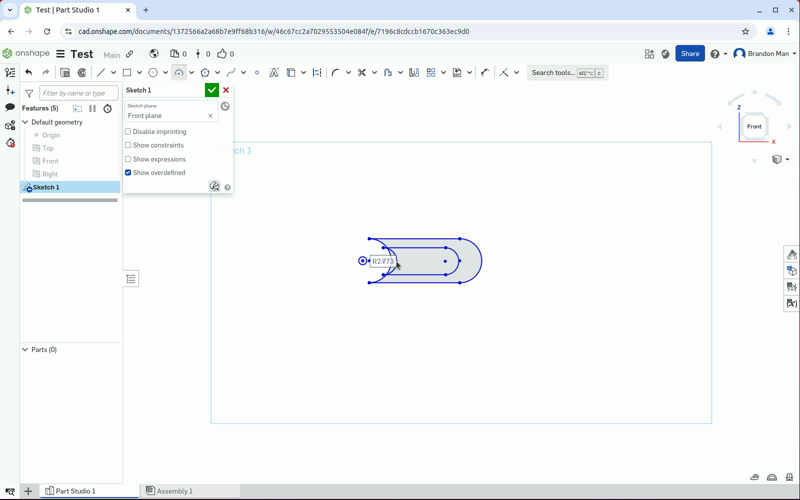
key(c)
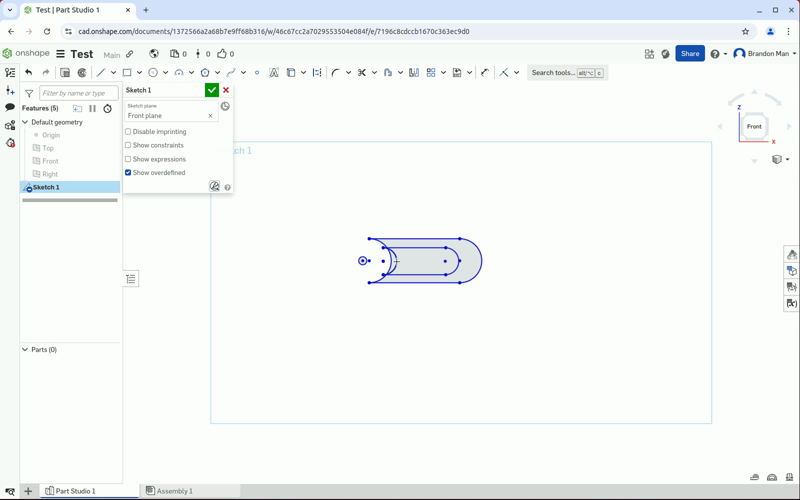
key_down(shift)
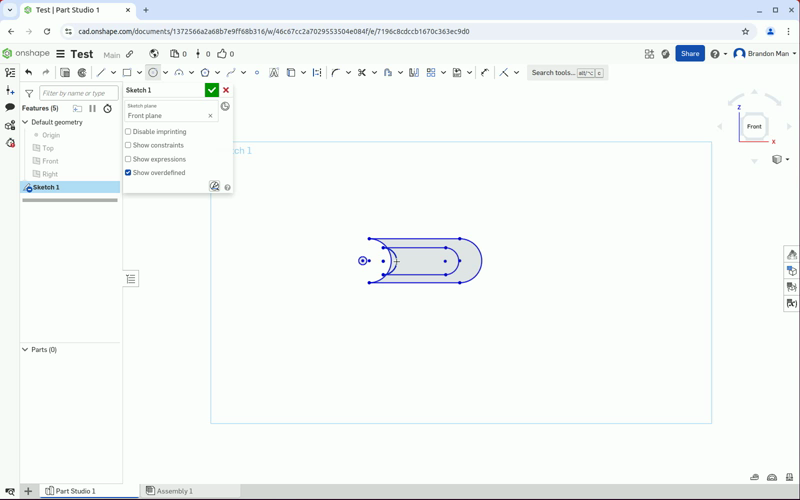
mouse_move(467, 260)
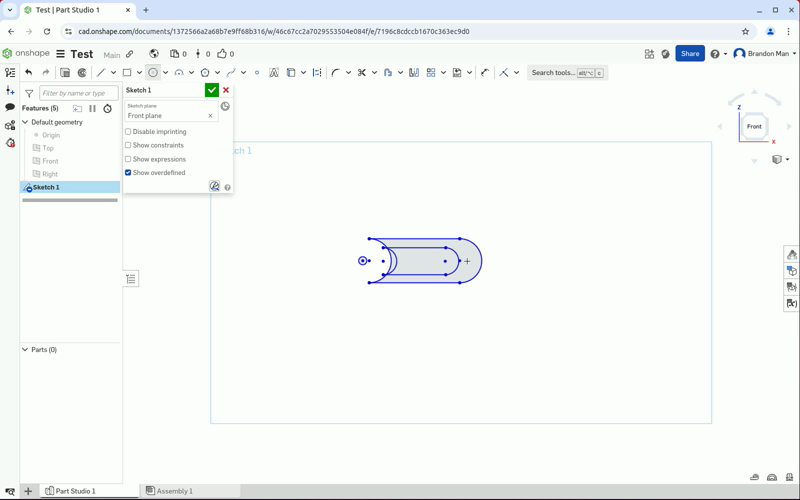
click(467, 260)
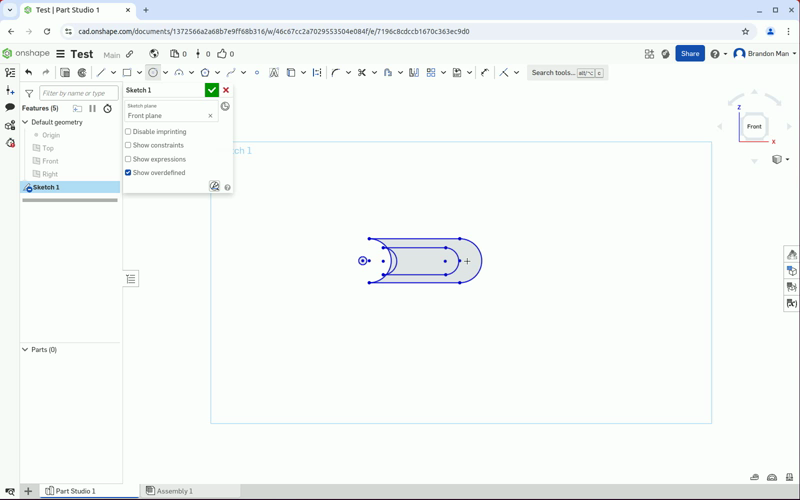
key_up(shift)
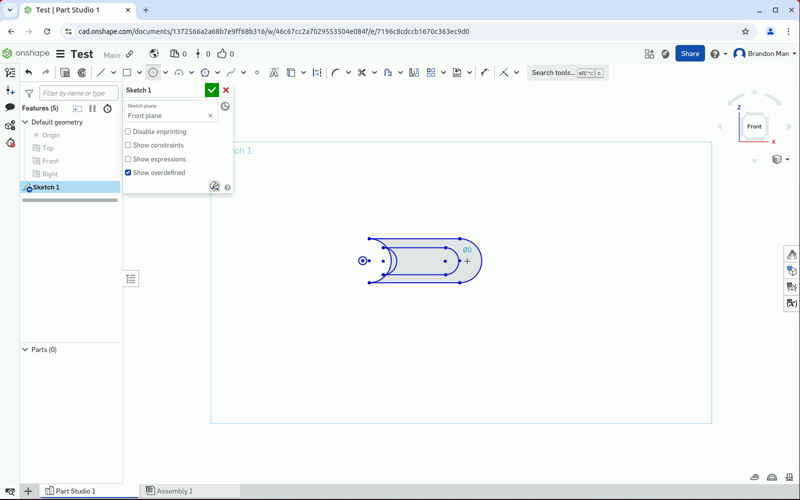
mouse_move(471, 260)
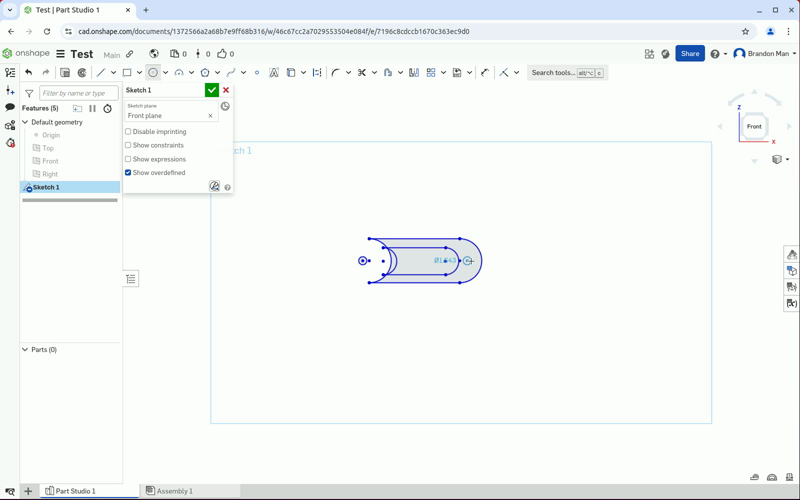
click(471, 260)
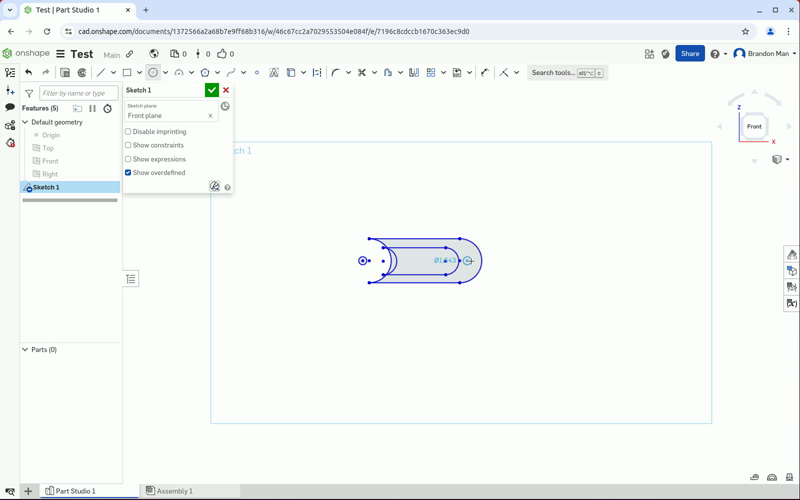
key(esc)
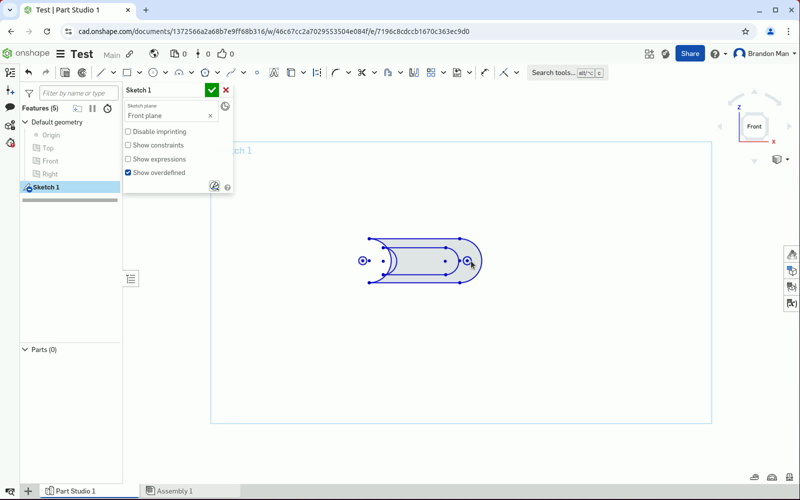
mouse_move(375, 243)
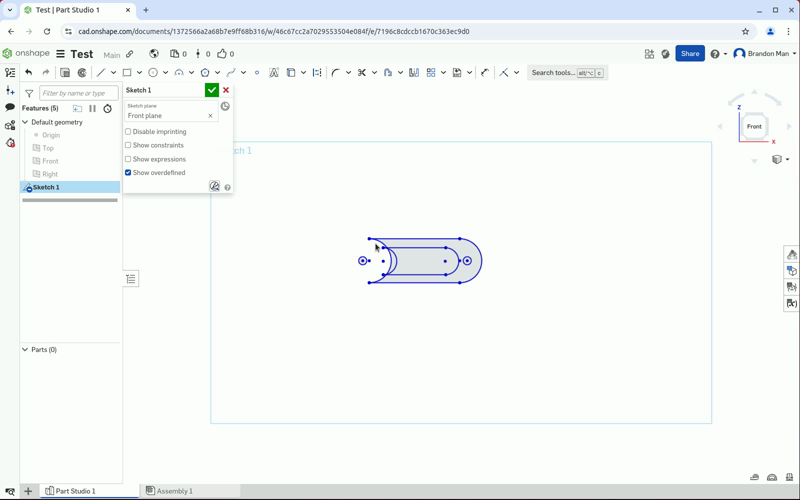
click(375, 243)
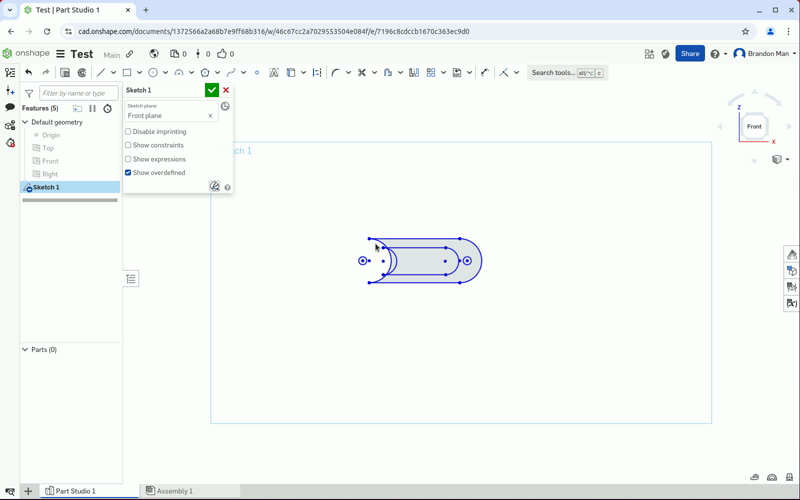
mouse_move(73, 352)
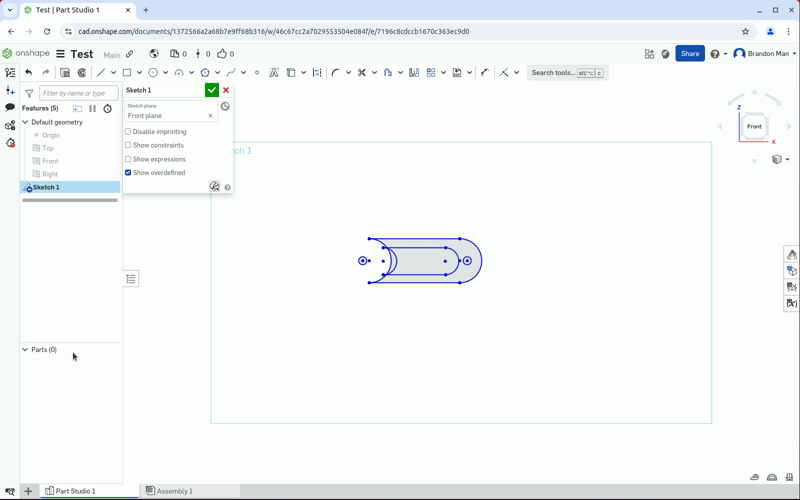
key(shift+y)
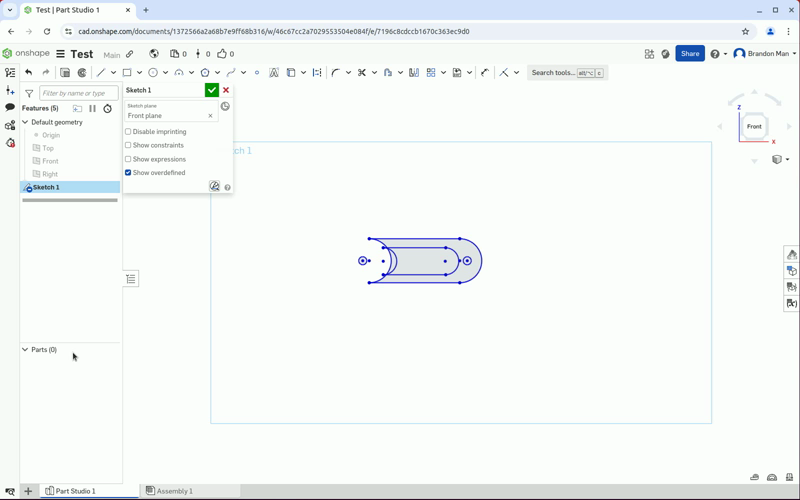
key(shift+e)
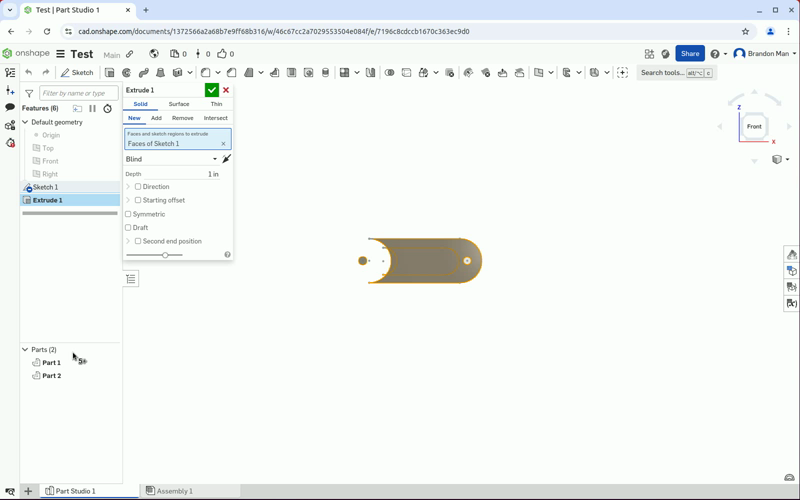
mouse_move(143, 106)
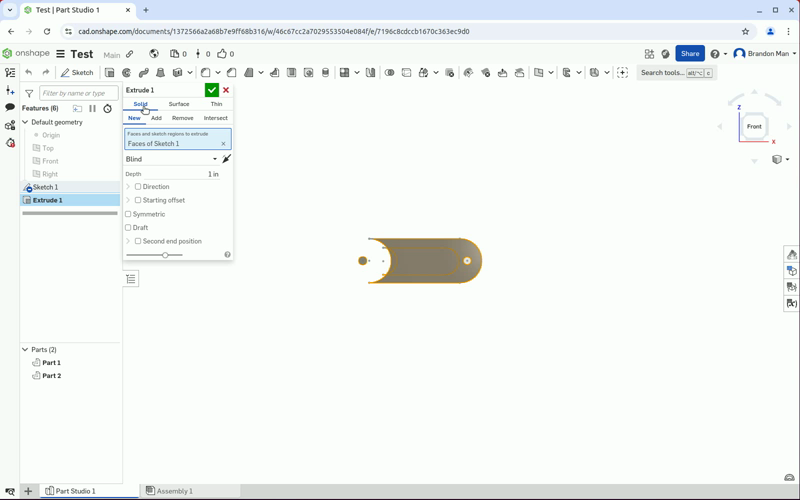
click(143, 106)
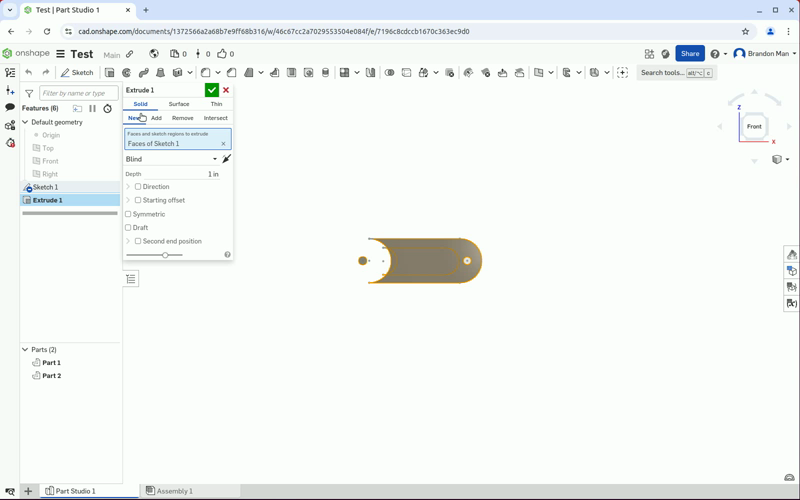
mouse_move(137, 120)
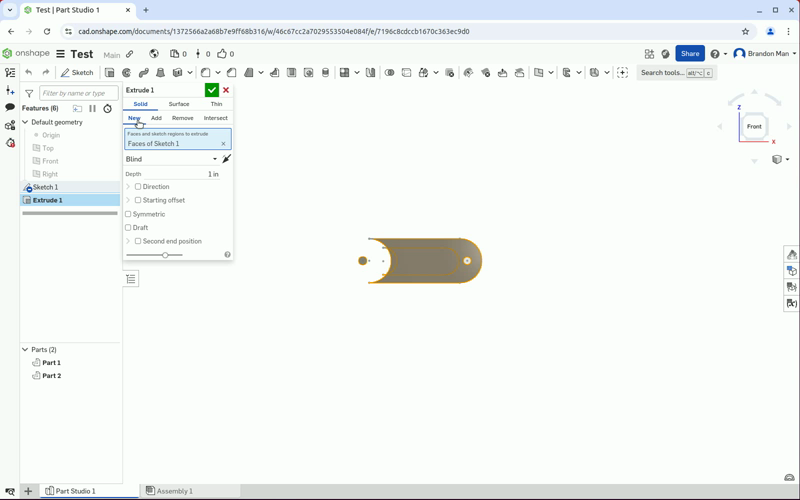
click(137, 120)
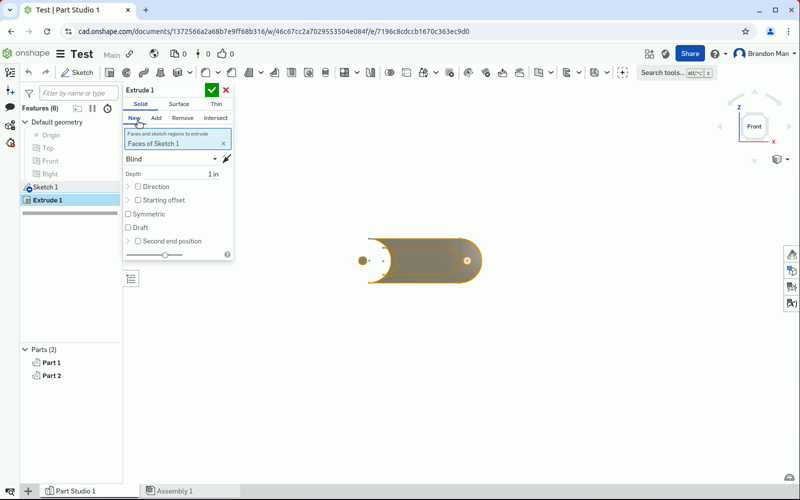
key(tab, 4)
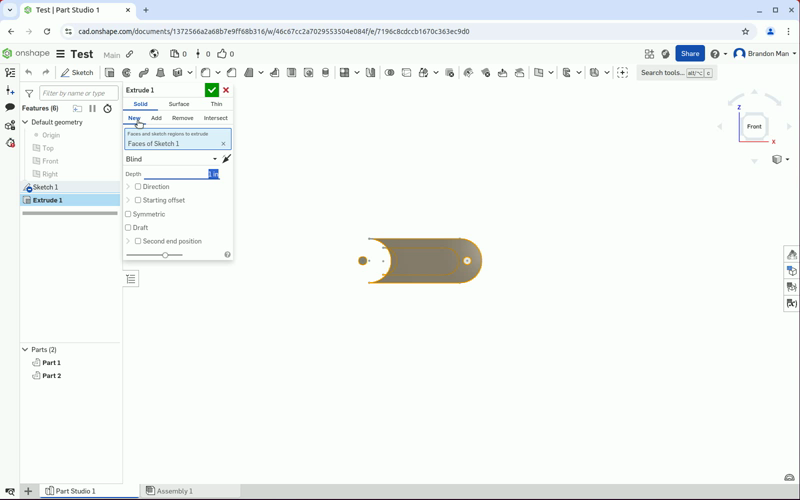
text(-3.129)
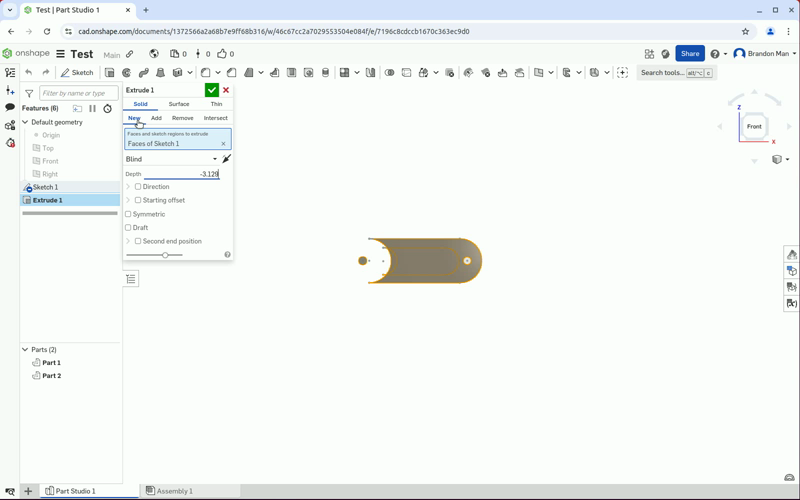
key(enter)
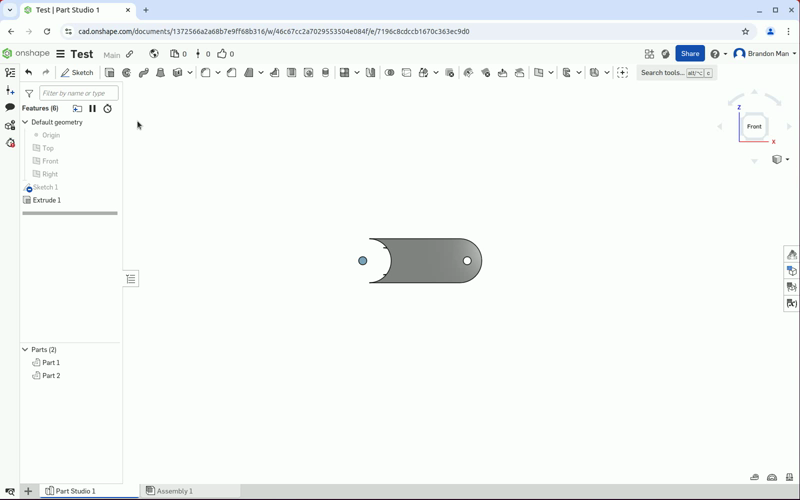
key(shift+h)
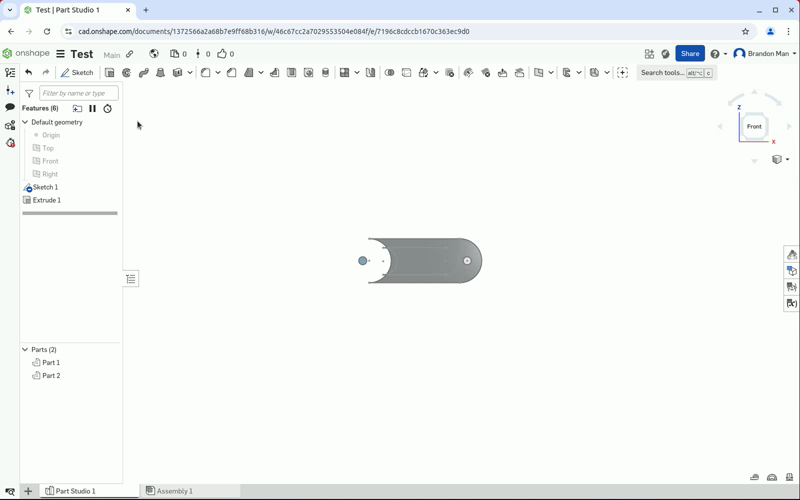
key(shift+h)
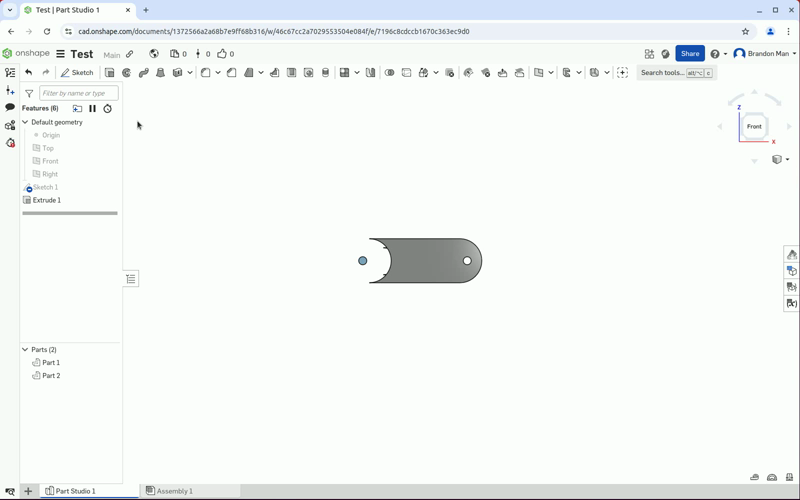
mouse_move(73, 189)
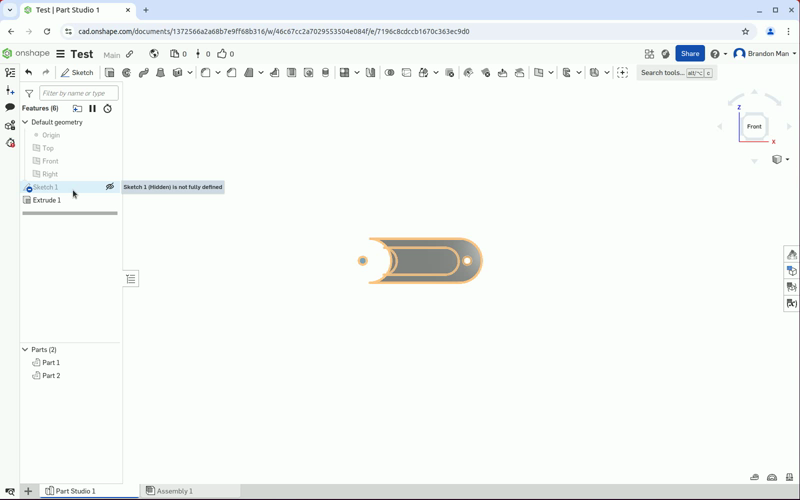
click(73, 189)
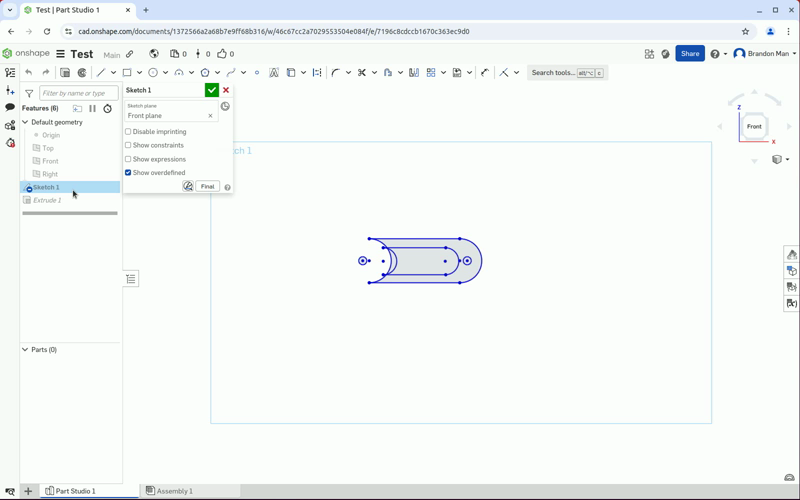
mouse_move(229, 92)
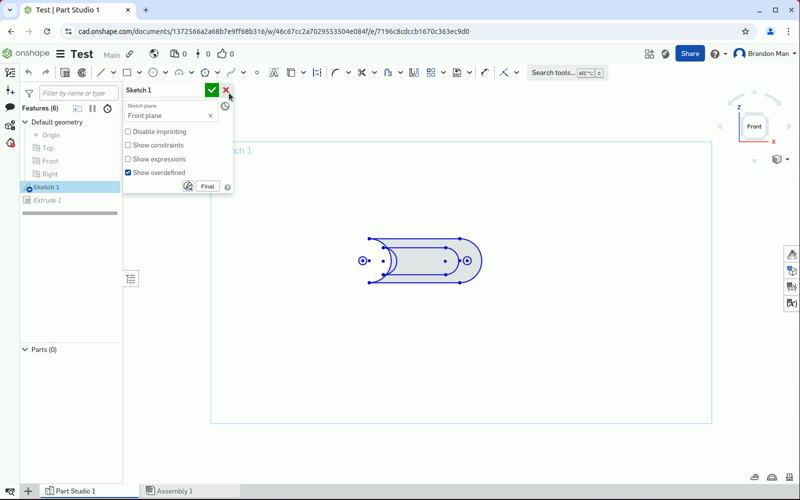
click(229, 92)
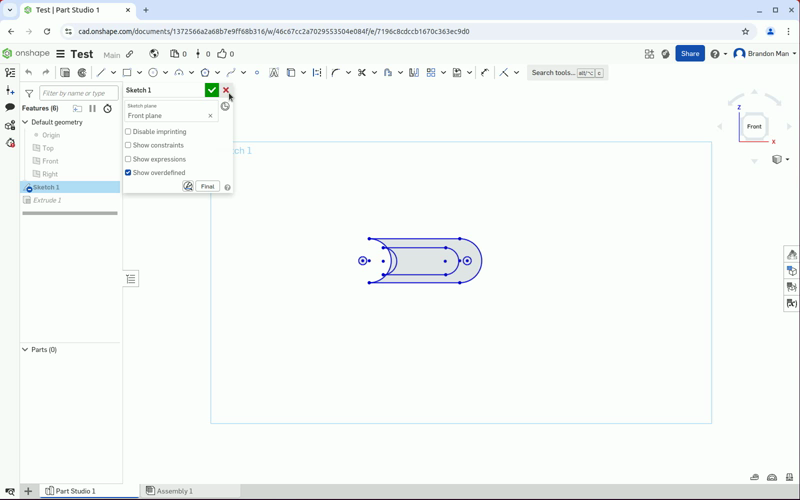
key(shift+s)
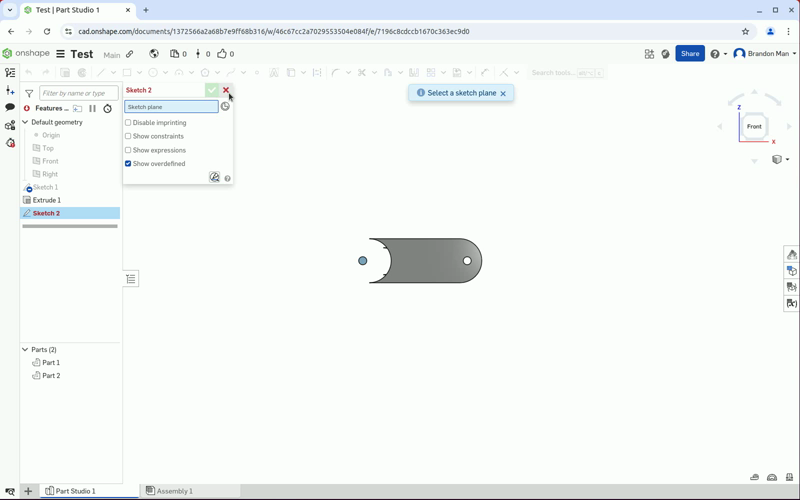
mouse_move(73, 163)
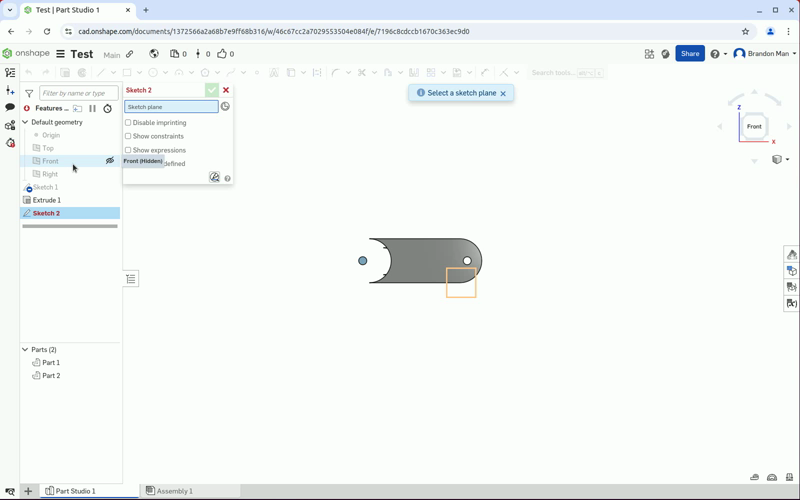
click(73, 163)
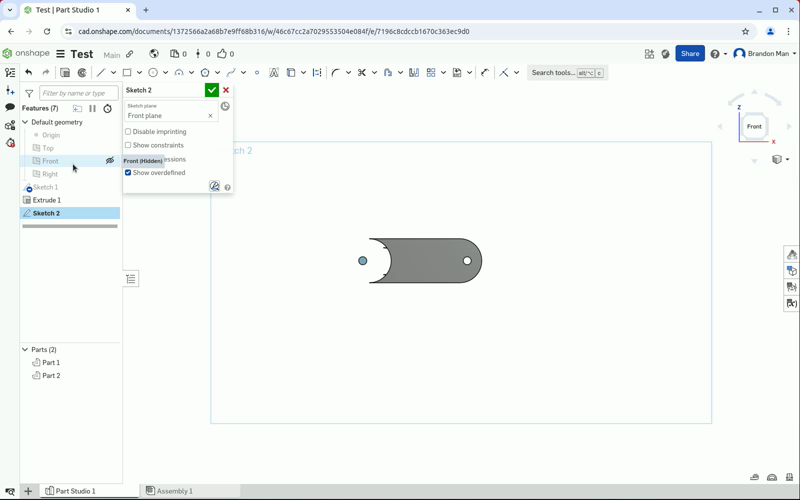
mouse_move(73, 352)
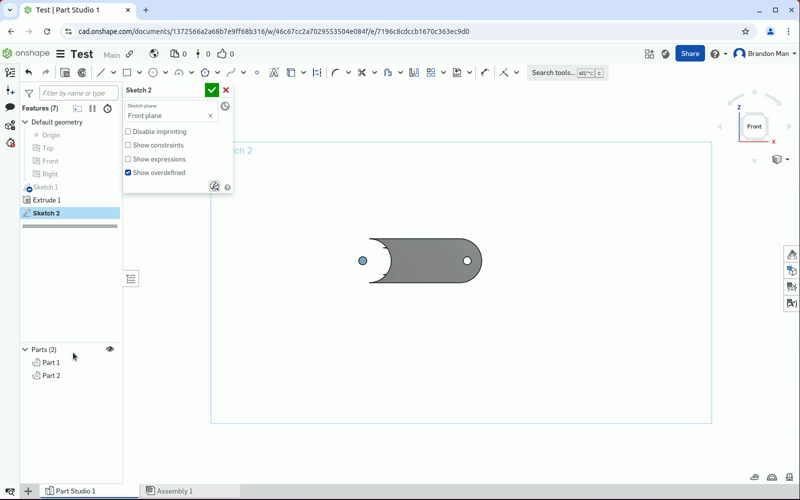
key(y)
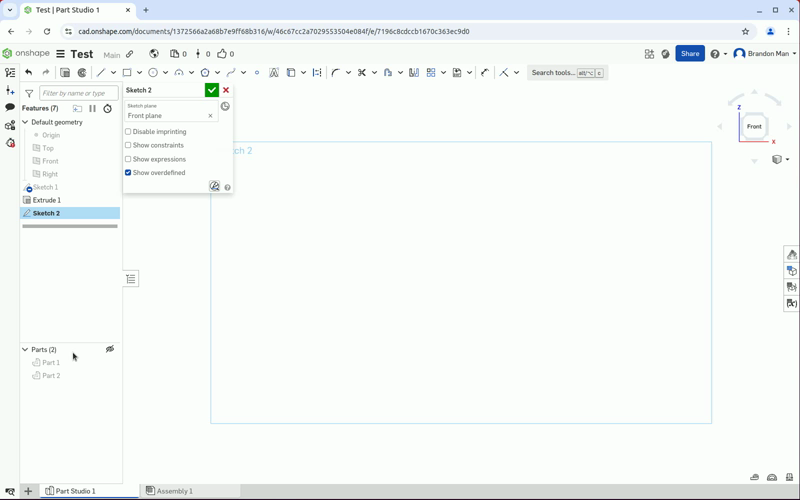
key(c)
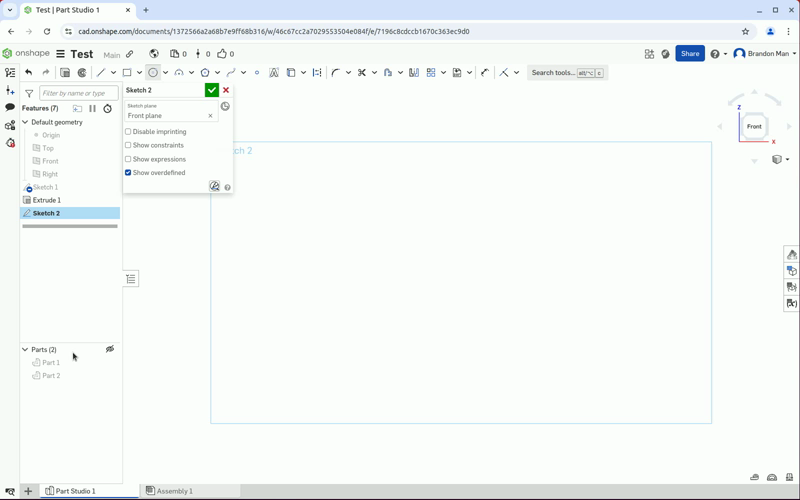
key_down(shift)
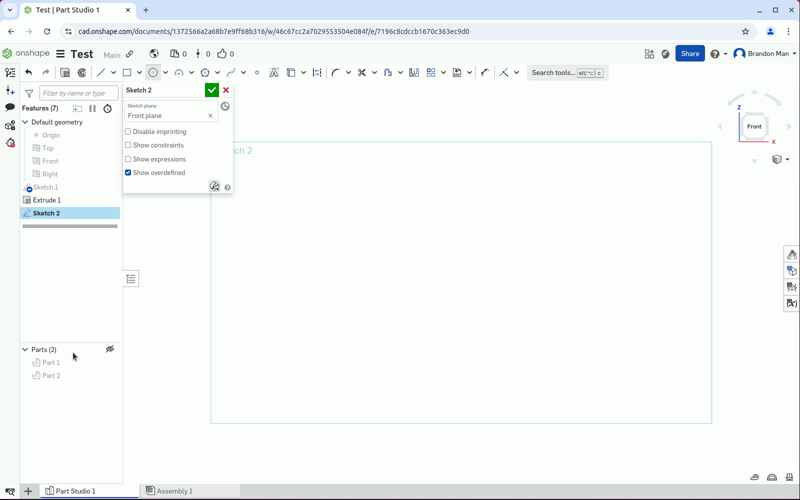
mouse_move(384, 261)
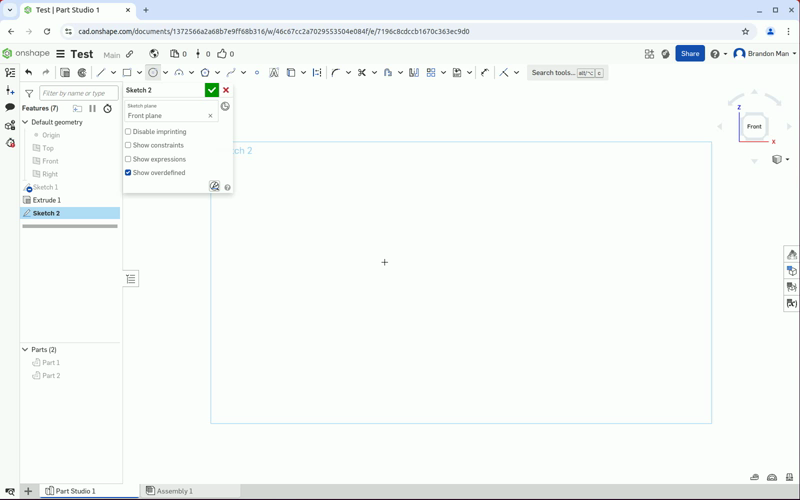
click(384, 261)
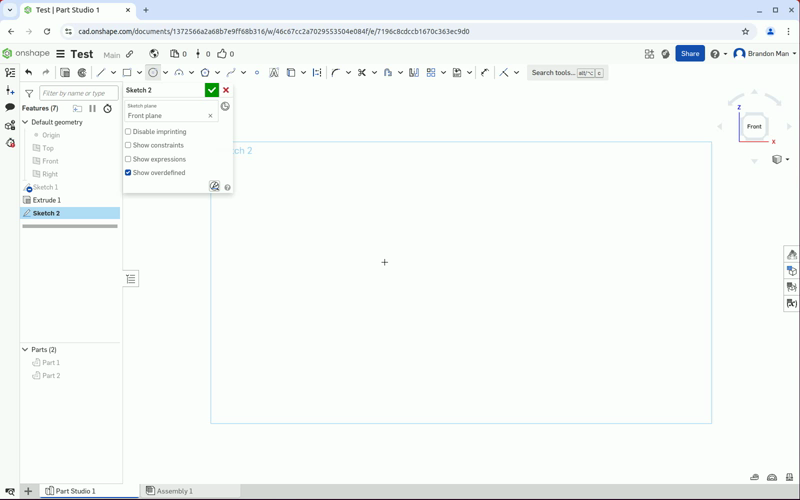
key_up(shift)
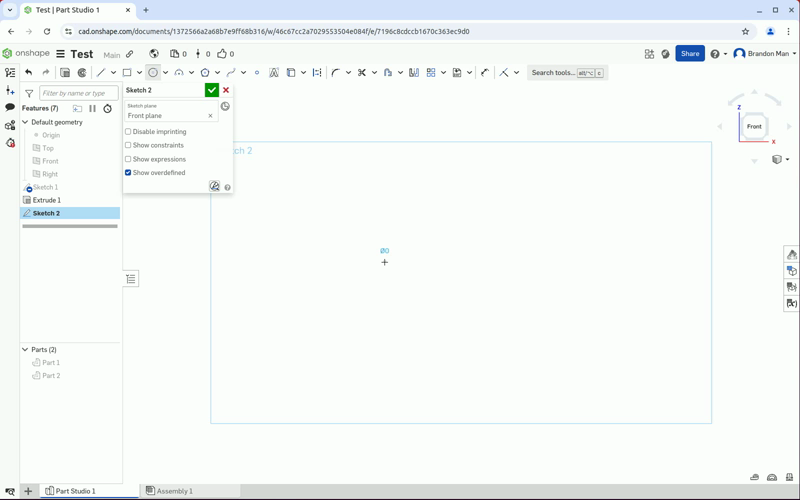
mouse_move(391, 261)
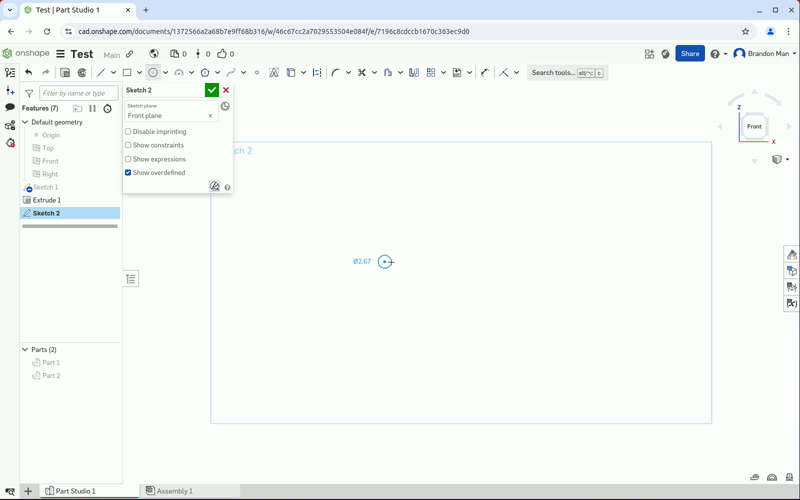
click(391, 261)
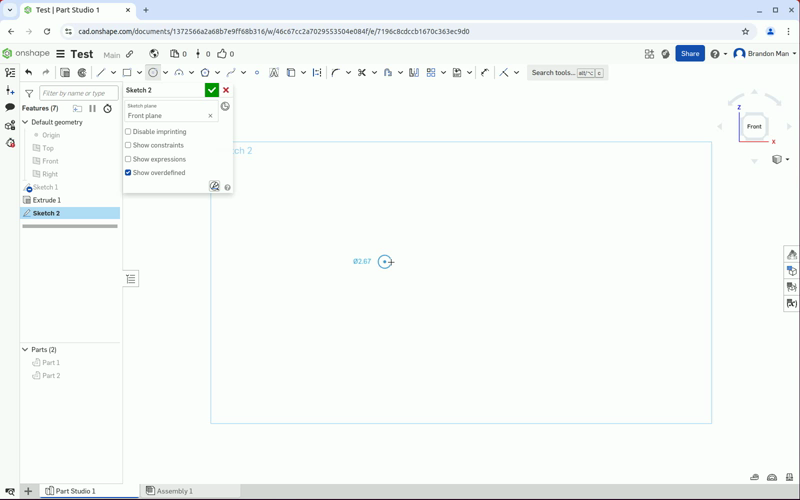
key(esc)
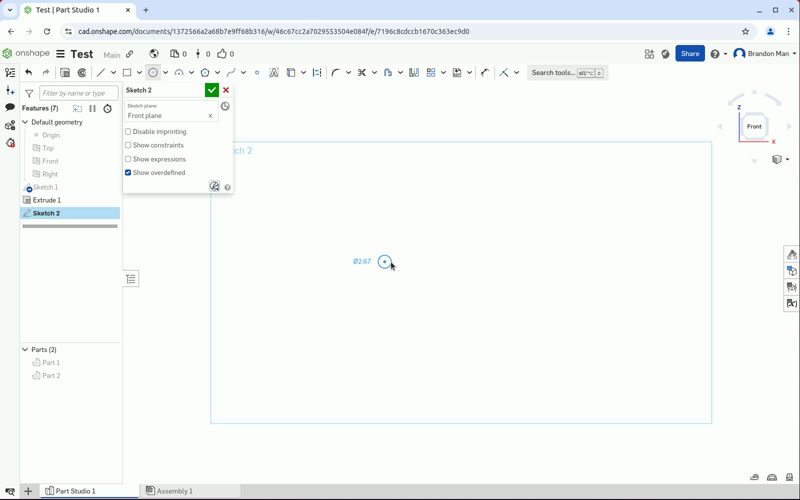
key(l)
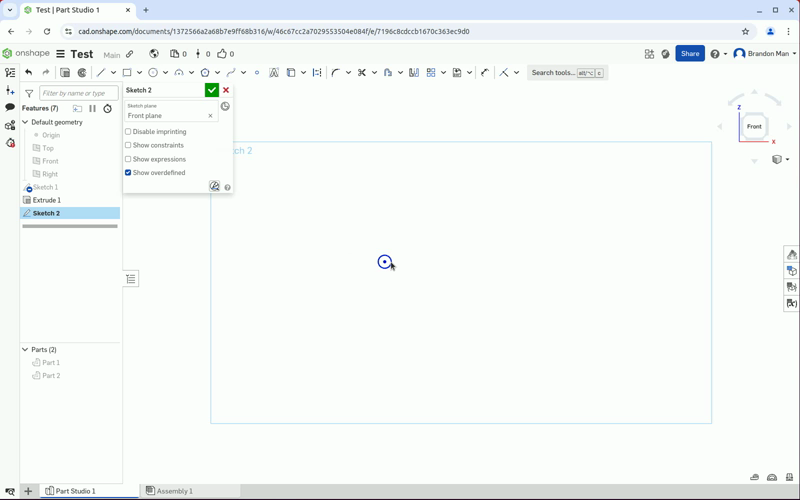
key_down(shift)
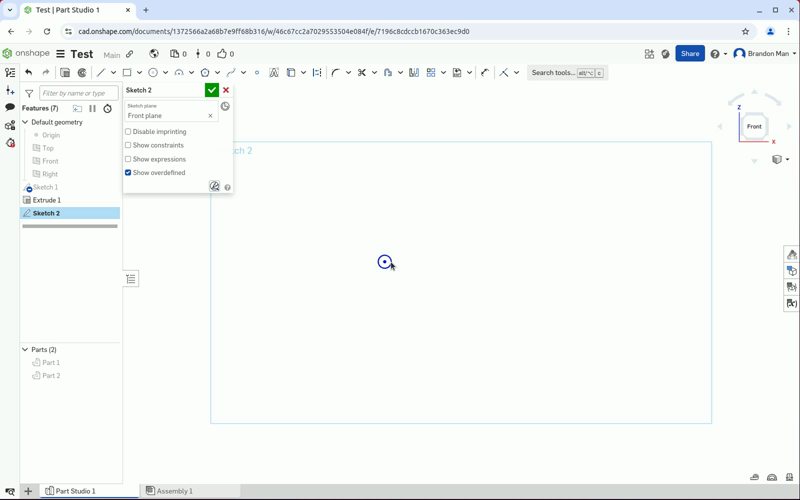
mouse_move(384, 275)
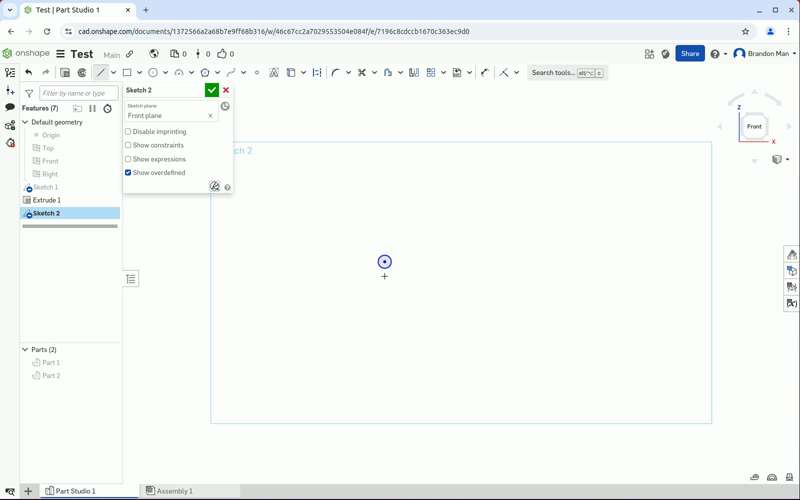
click(384, 275)
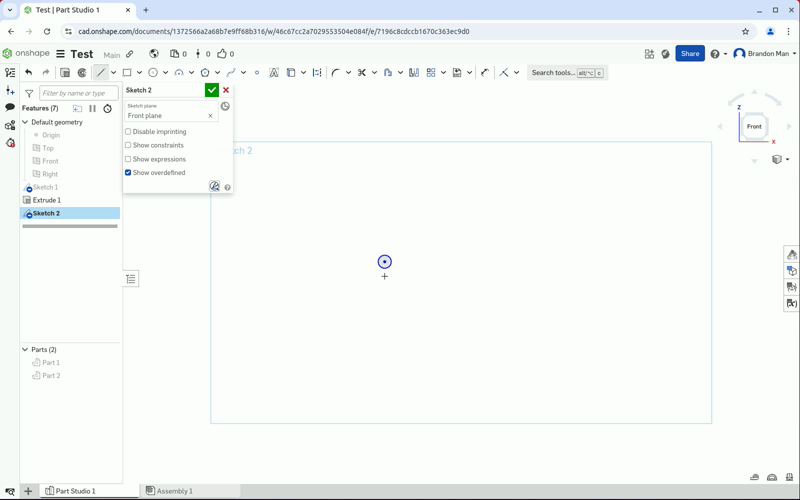
key_up(shift)
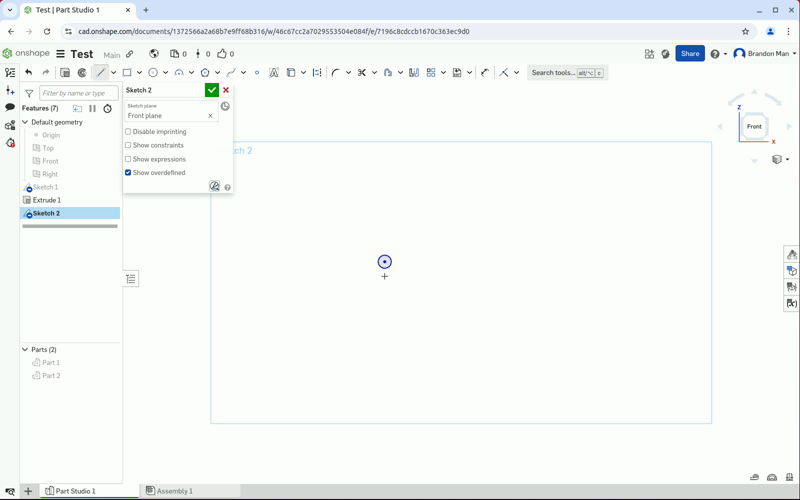
key_down(shift)
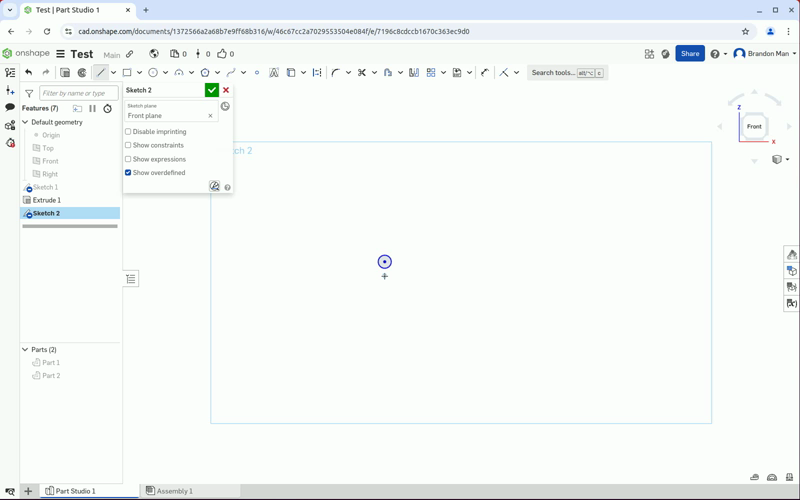
mouse_move(447, 275)
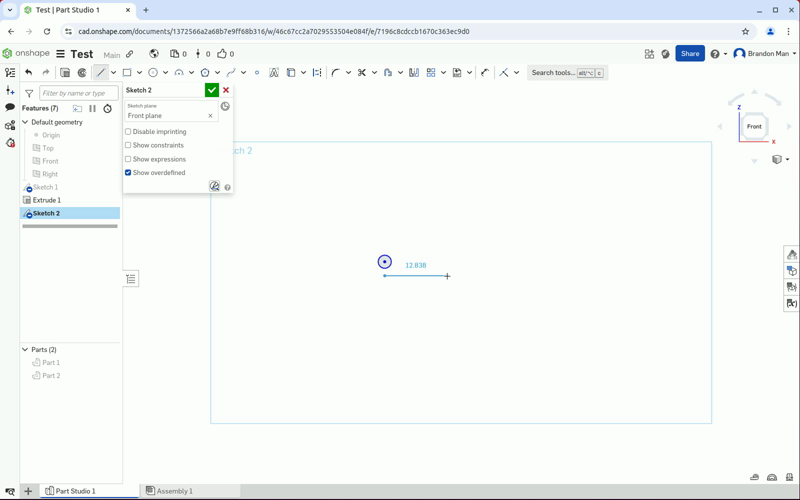
click(447, 275)
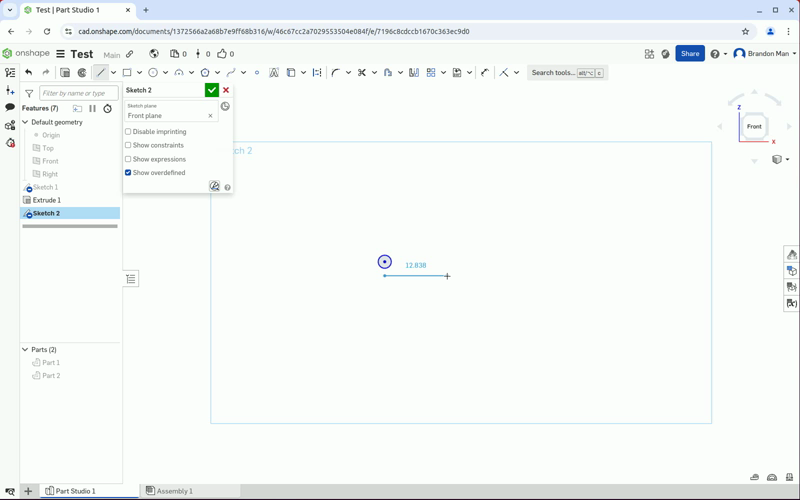
key_up(shift)
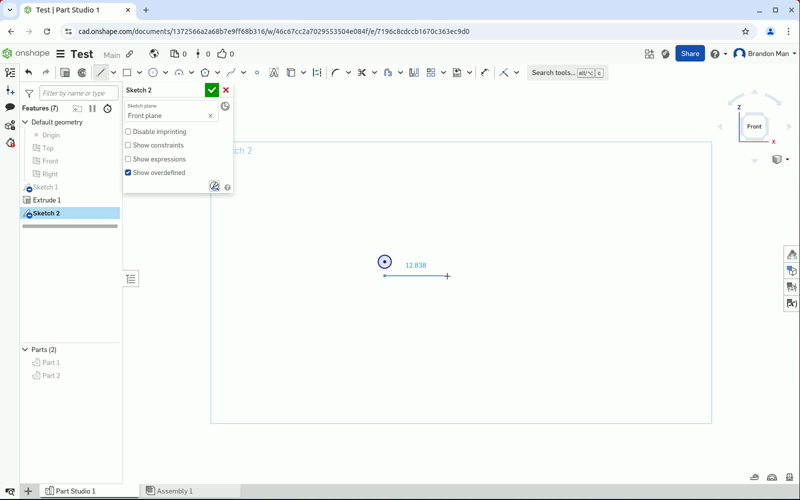
key(esc)
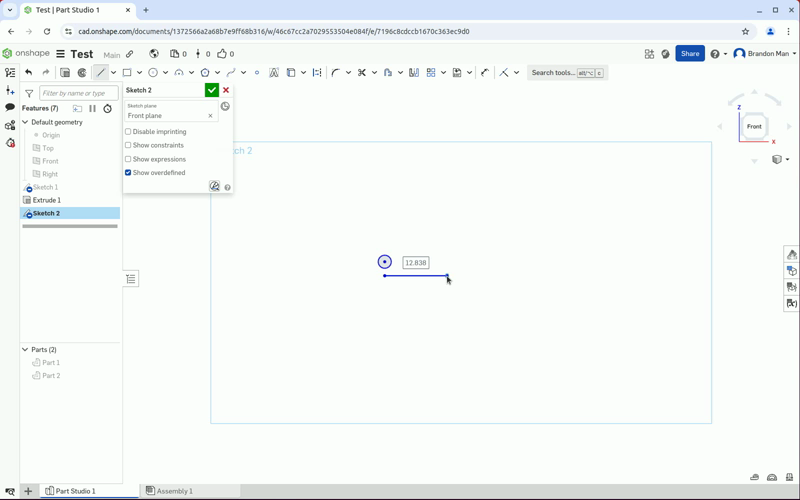
key(a)
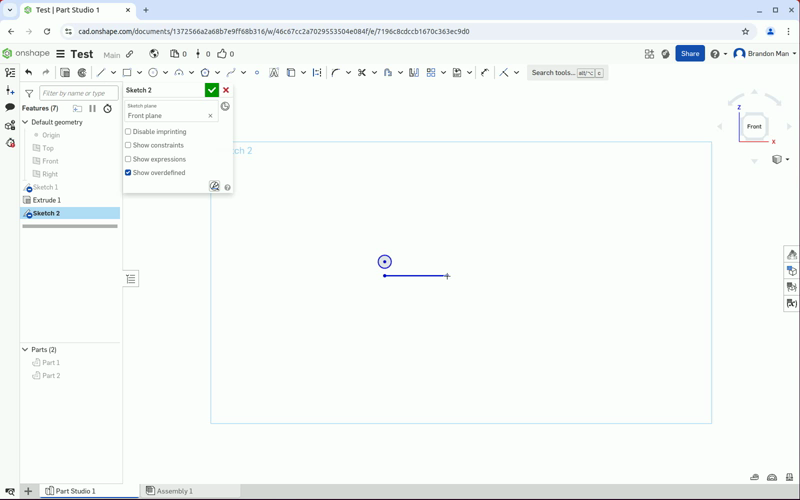
mouse_move(447, 275)
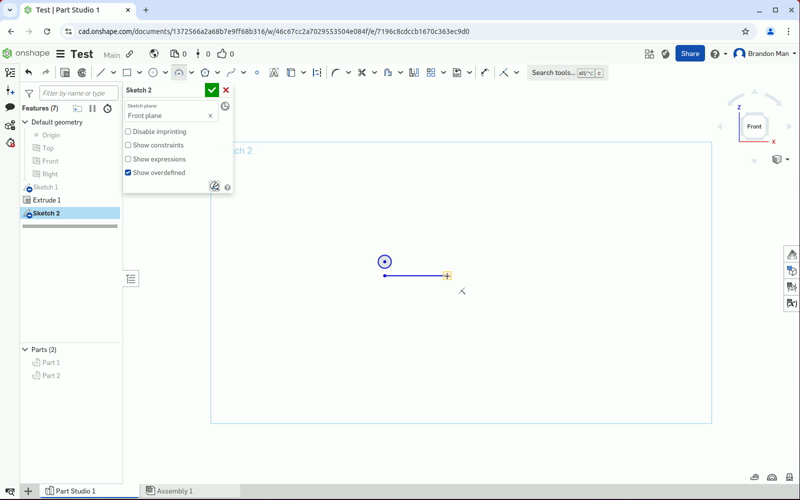
click(447, 275)
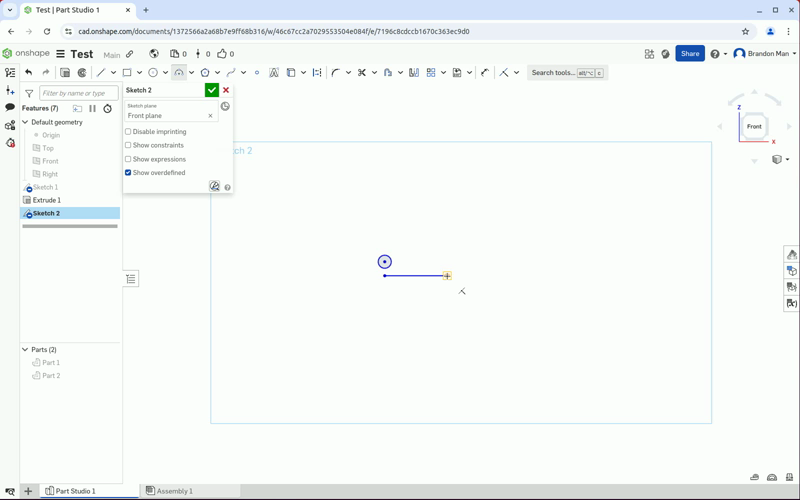
key_down(shift)
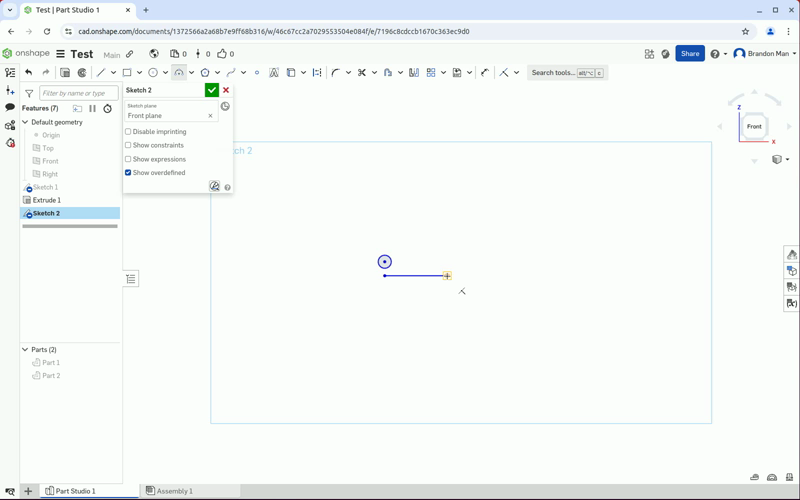
mouse_move(447, 247)
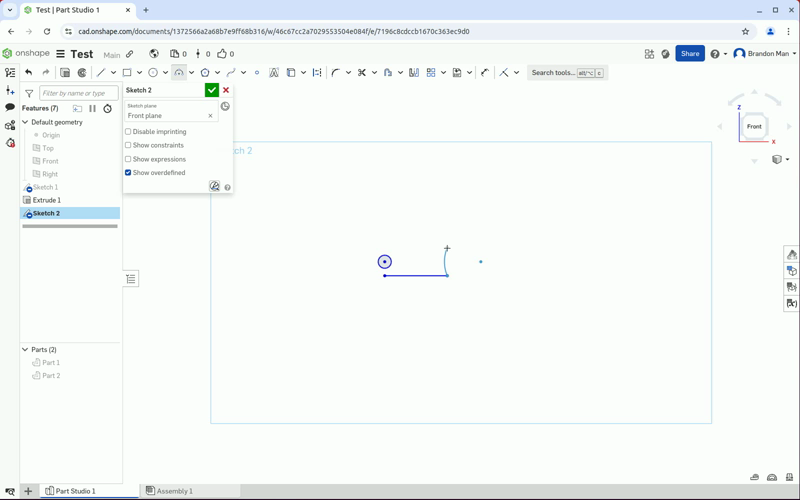
click(447, 247)
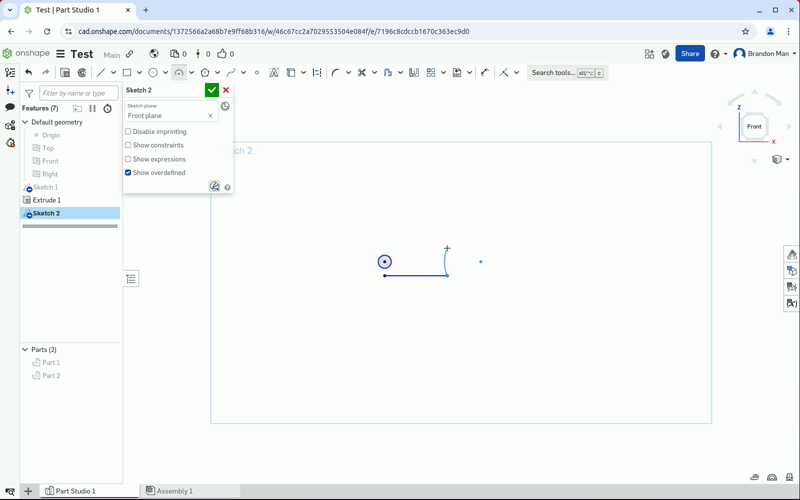
mouse_move(461, 261)
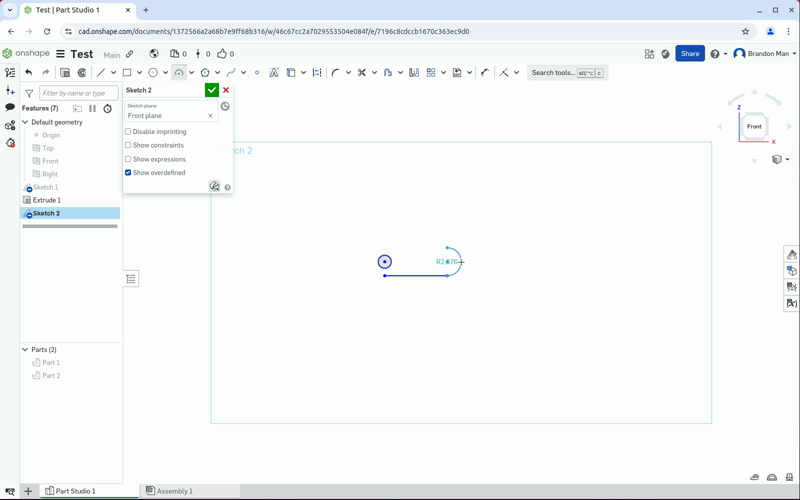
click(461, 261)
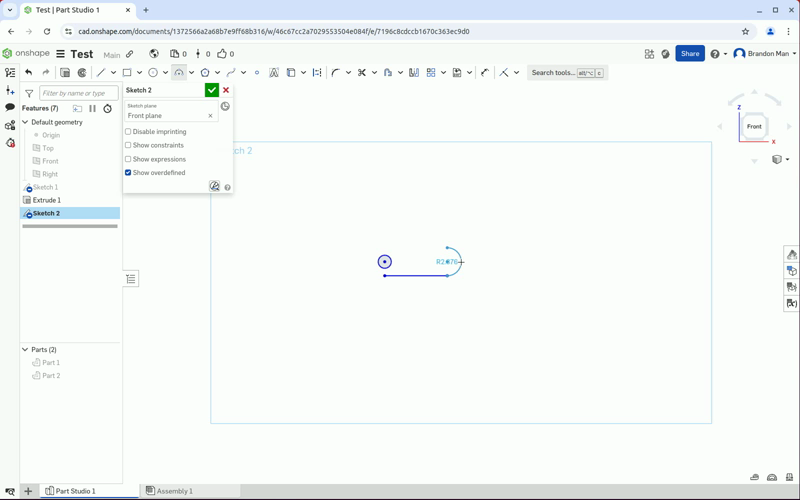
key_up(shift)
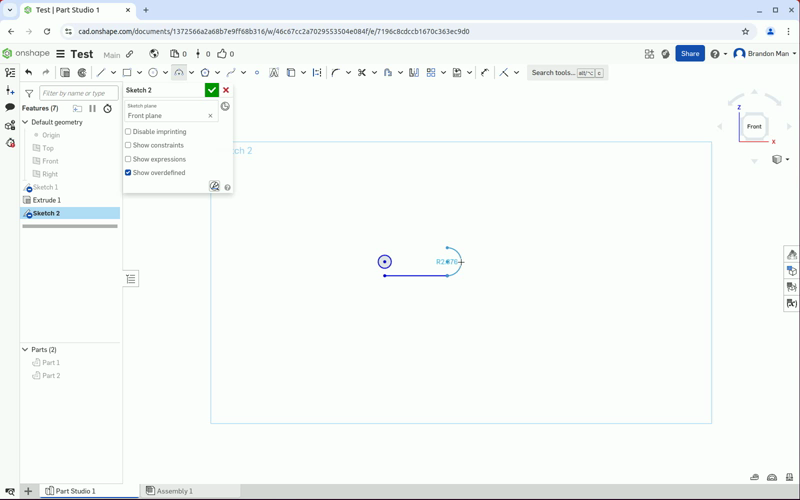
key(esc)
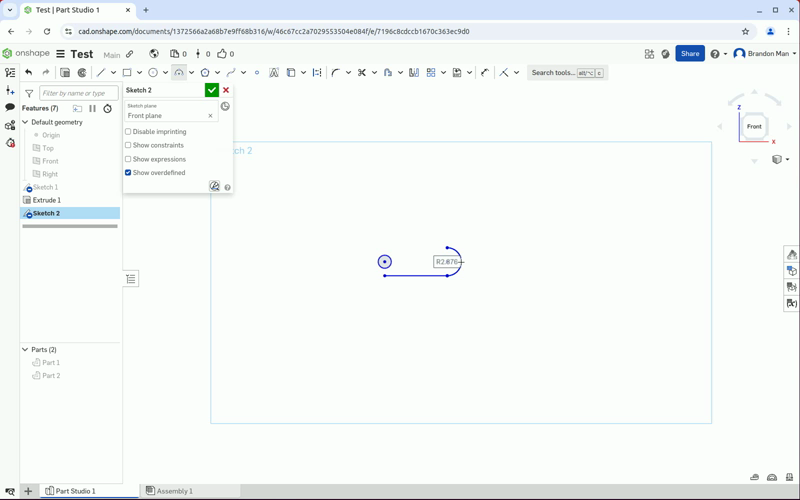
key(l)
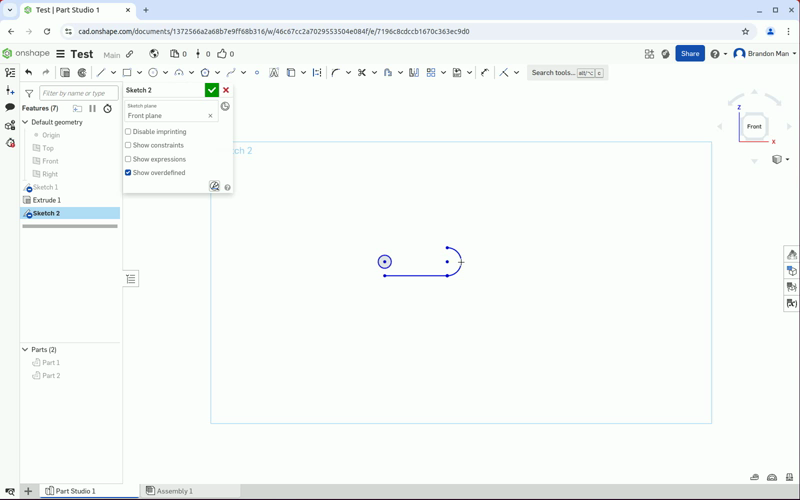
mouse_move(447, 247)
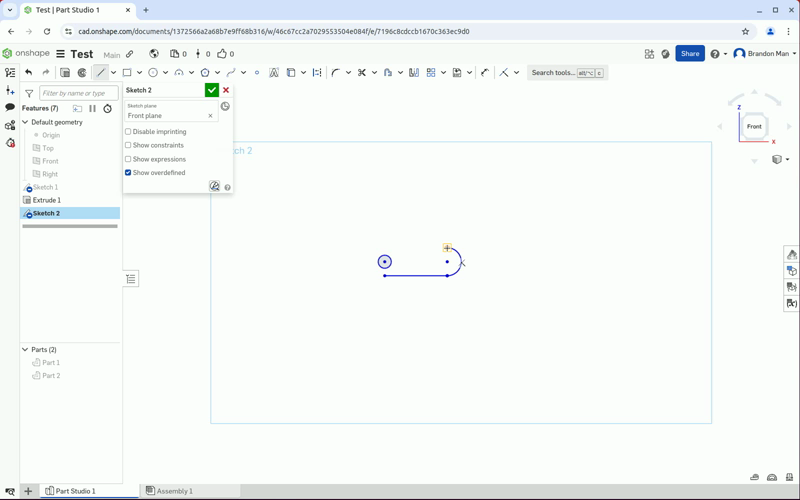
click(447, 247)
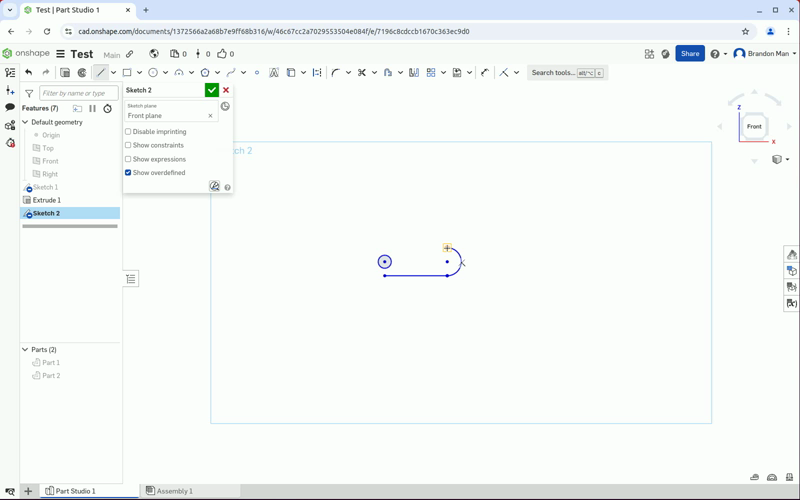
key_down(shift)
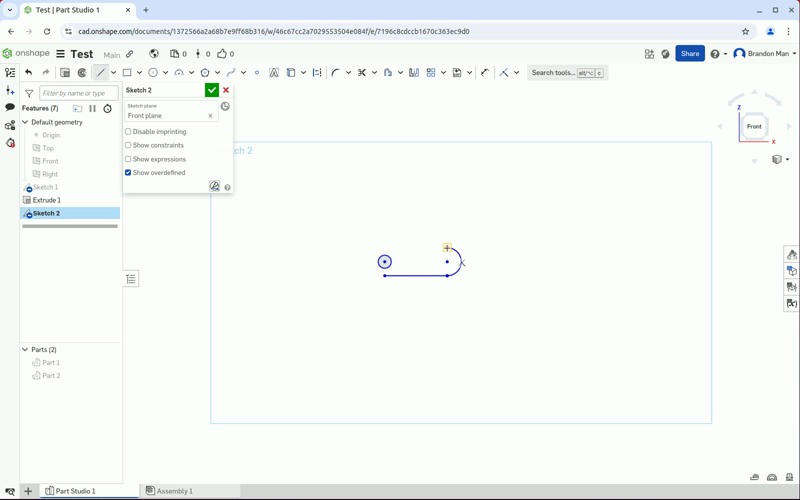
mouse_move(384, 247)
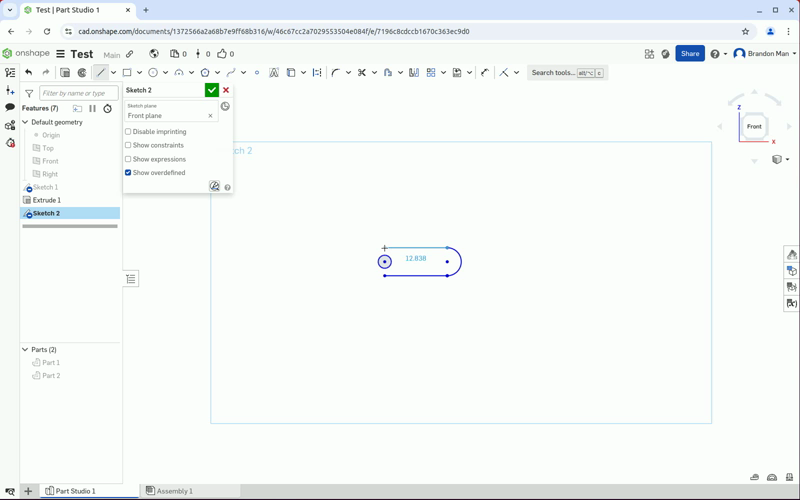
click(384, 247)
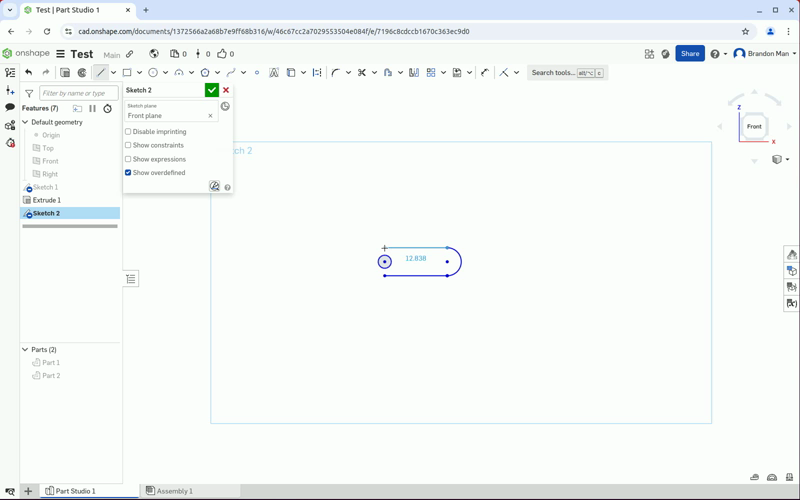
key_up(shift)
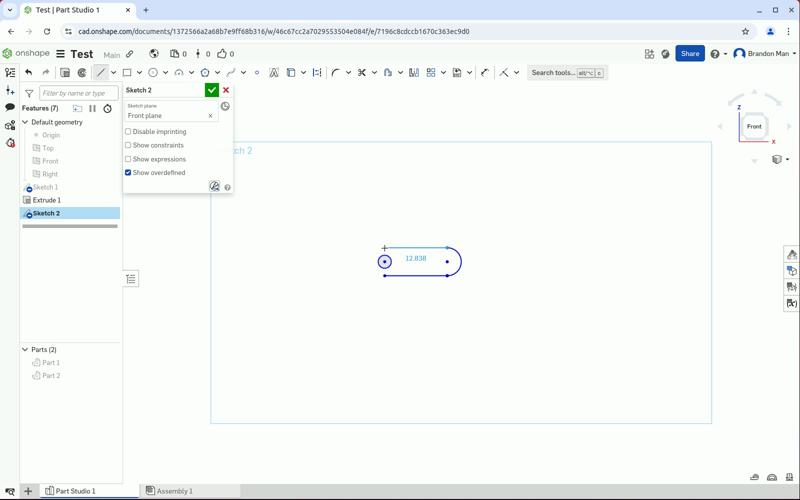
key(esc)
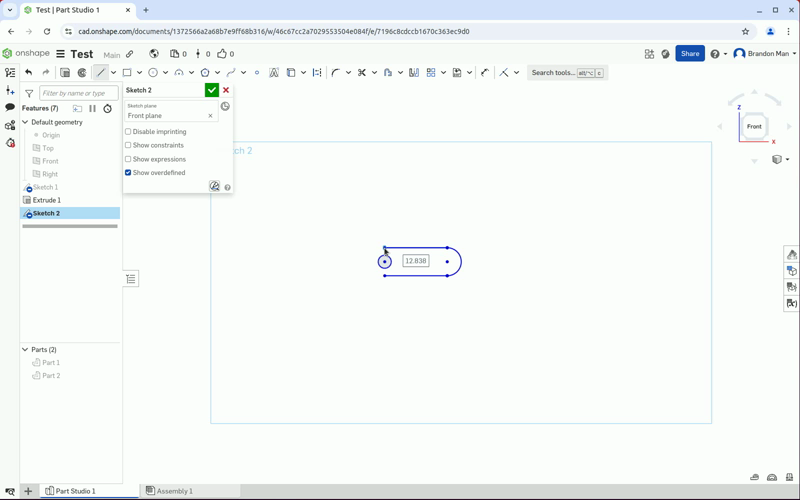
key(a)
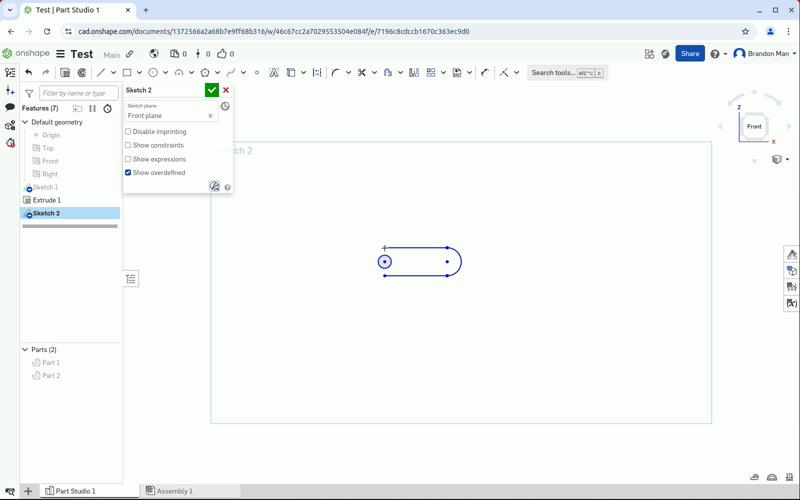
mouse_move(384, 247)
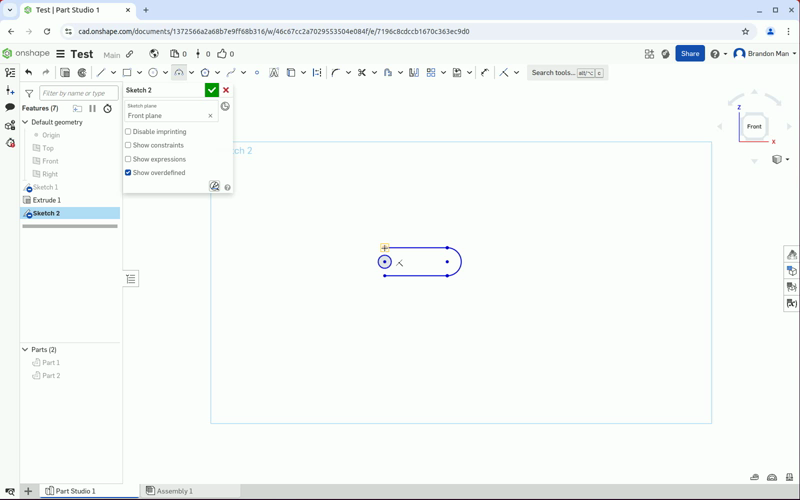
click(384, 247)
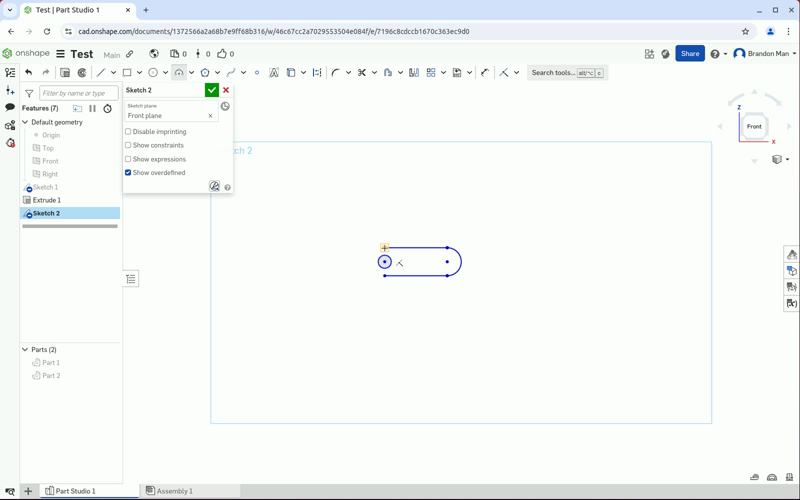
mouse_move(384, 275)
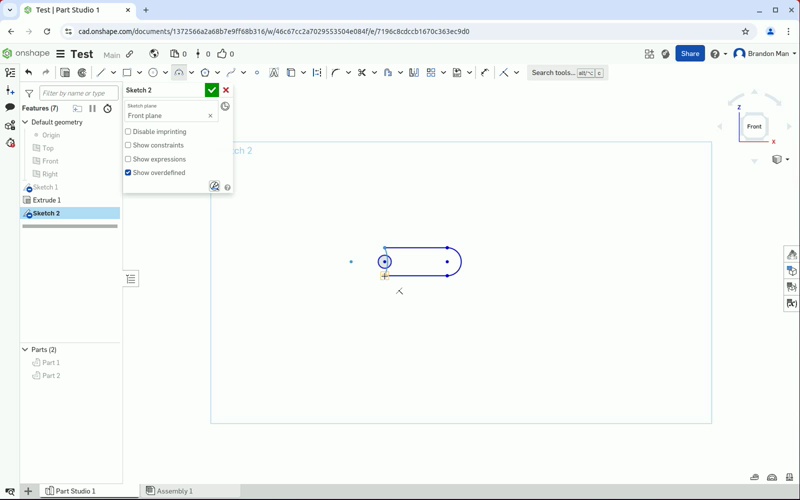
click(384, 275)
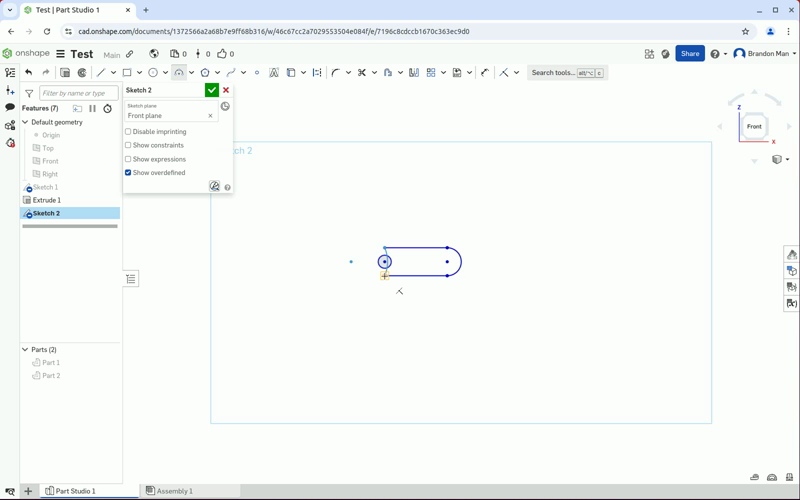
key_down(shift)
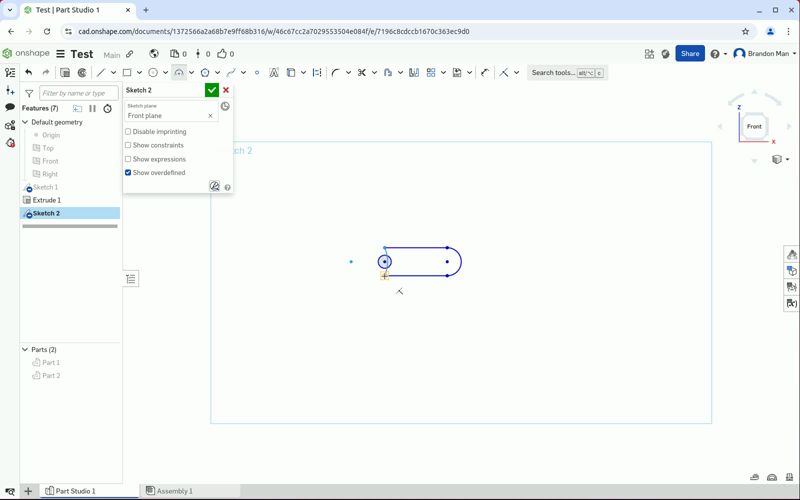
mouse_move(398, 261)
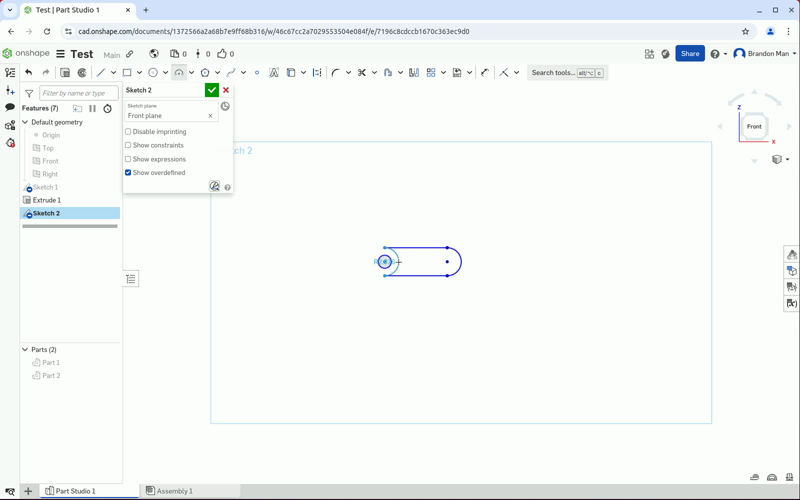
click(398, 261)
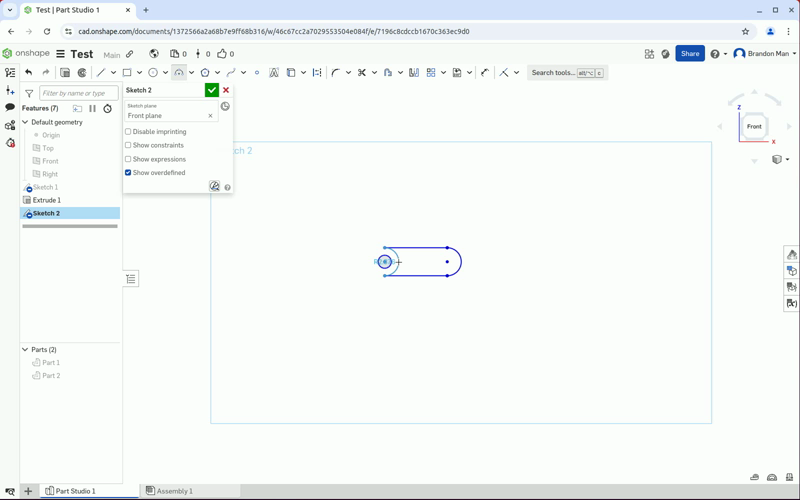
key_up(shift)
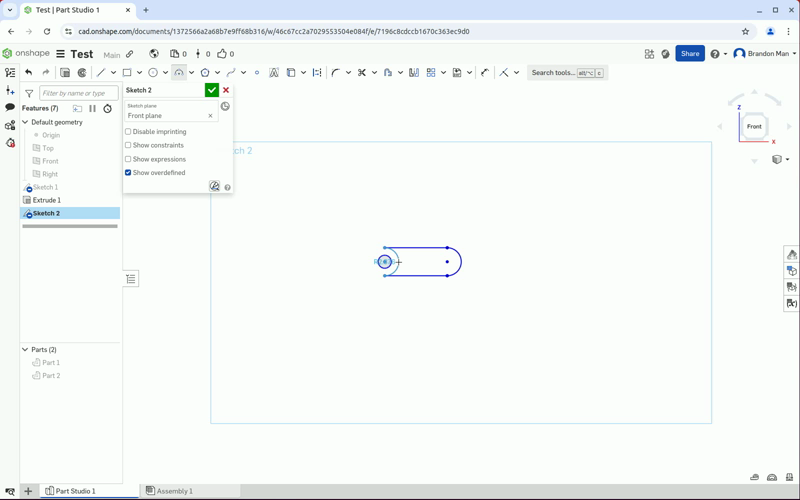
key(esc)
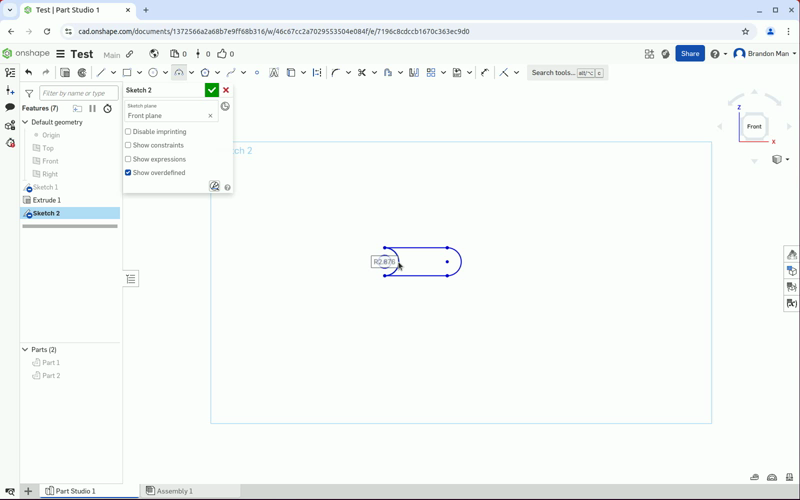
key(c)
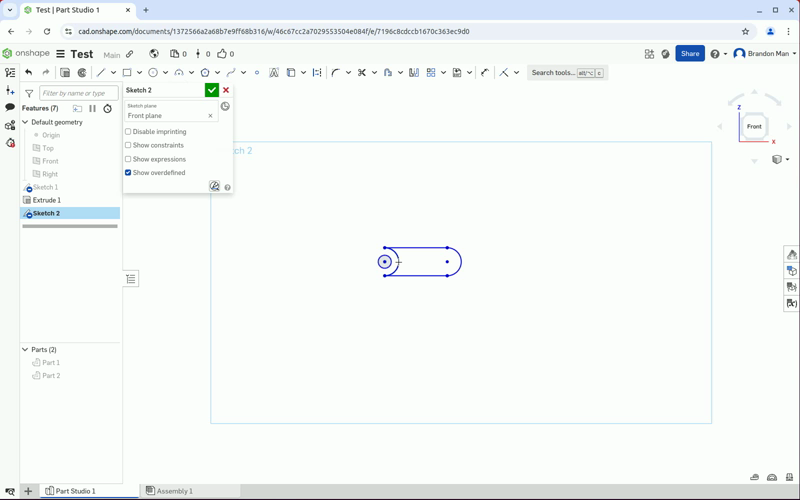
key_down(shift)
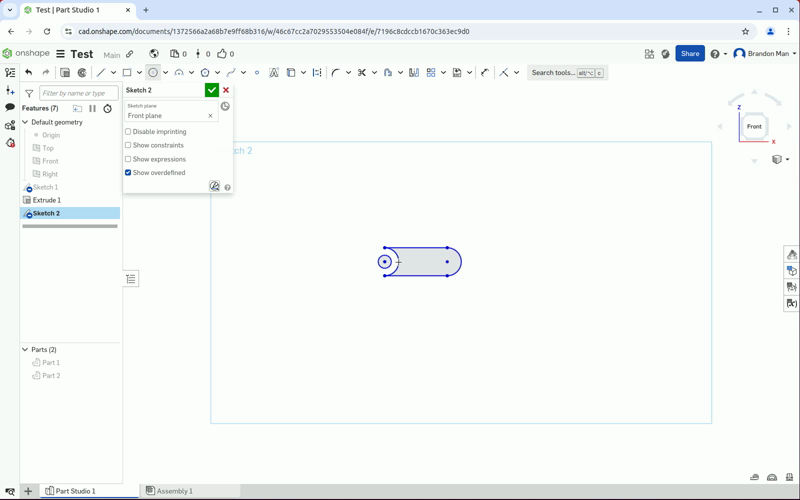
mouse_move(447, 261)
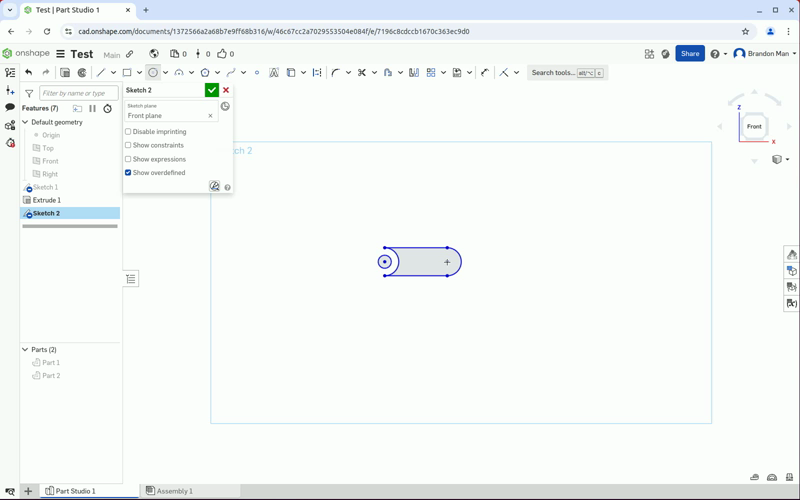
click(447, 261)
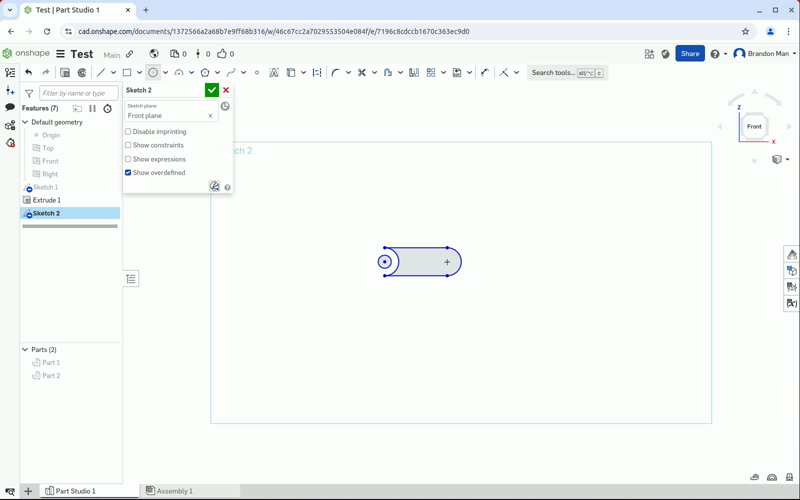
key_up(shift)
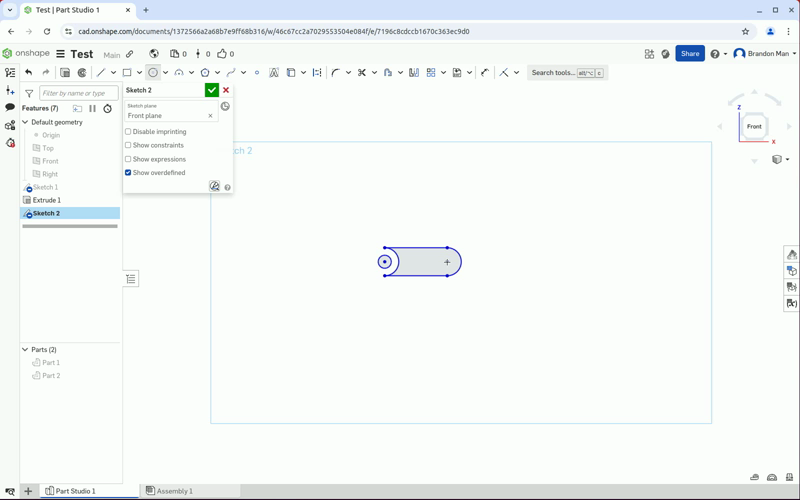
mouse_move(453, 261)
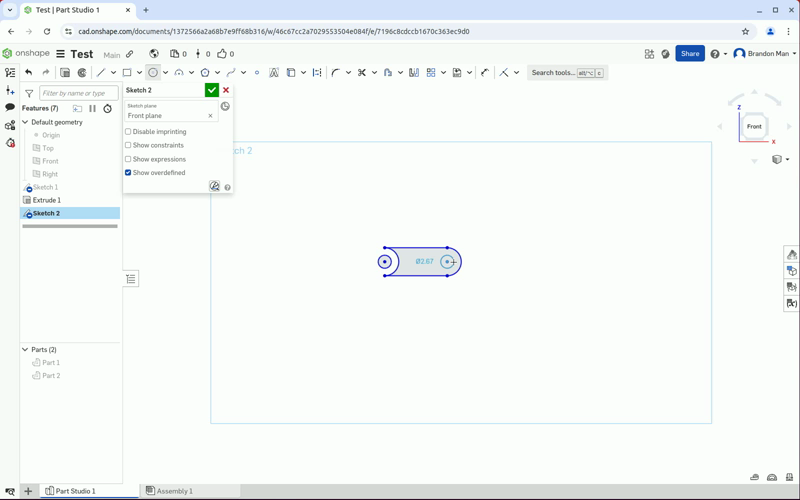
click(453, 261)
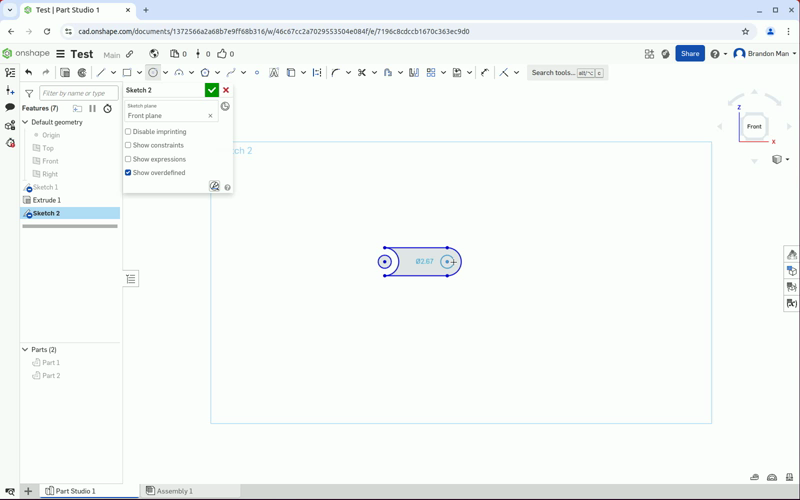
key(esc)
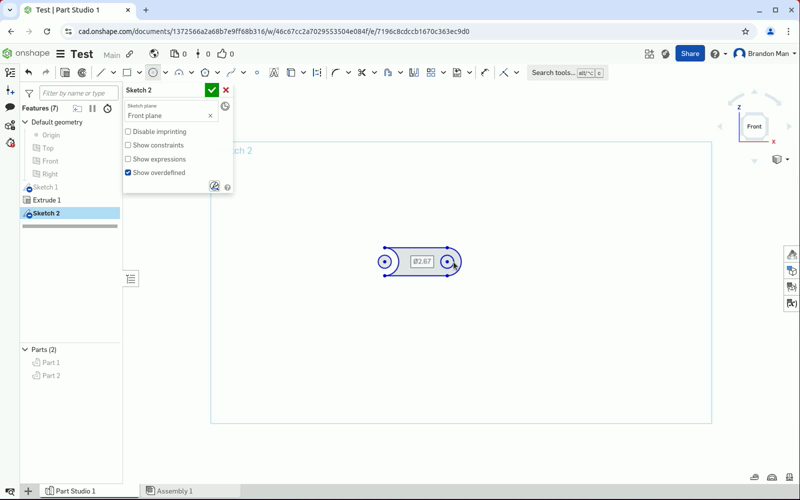
mouse_move(437, 259)
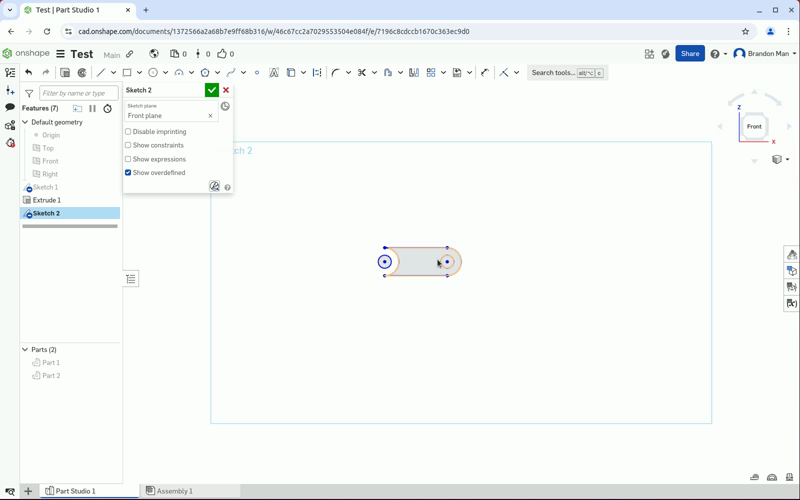
click(437, 259)
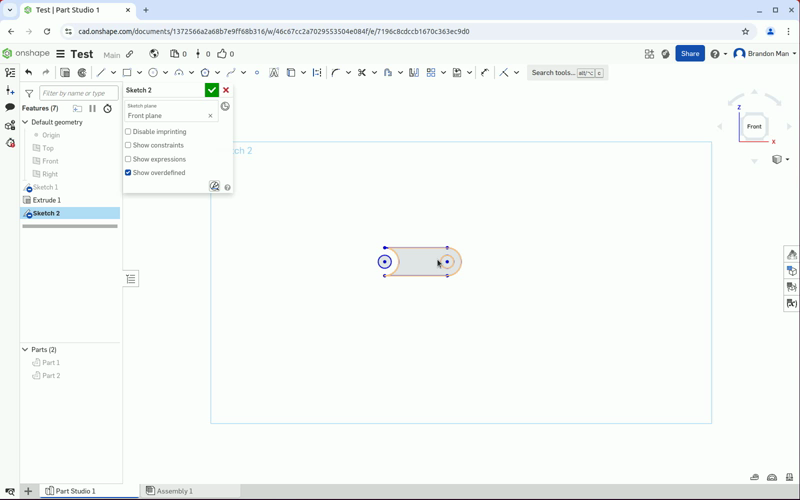
mouse_move(73, 352)
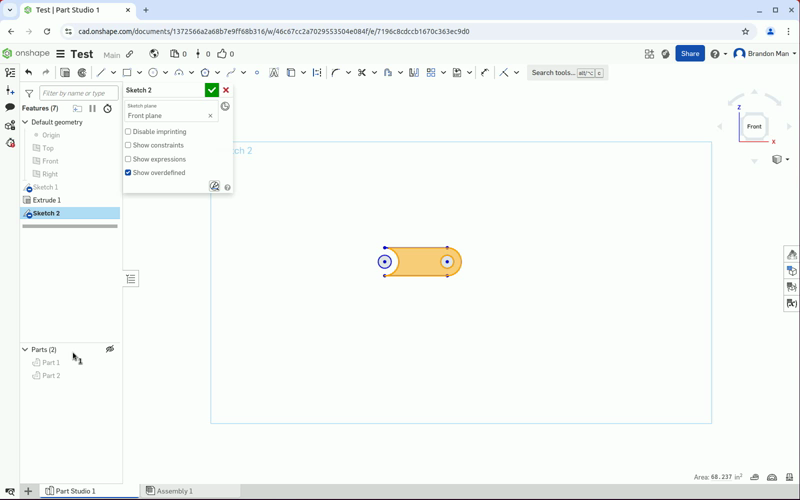
key(shift+y)
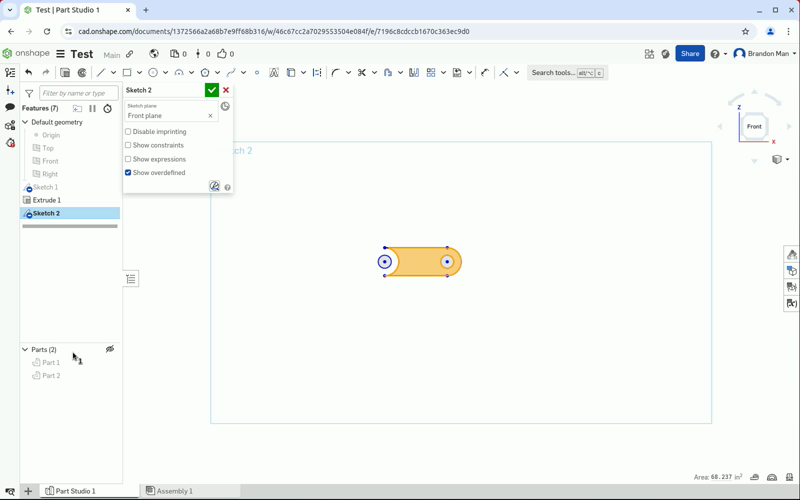
key(shift+e)
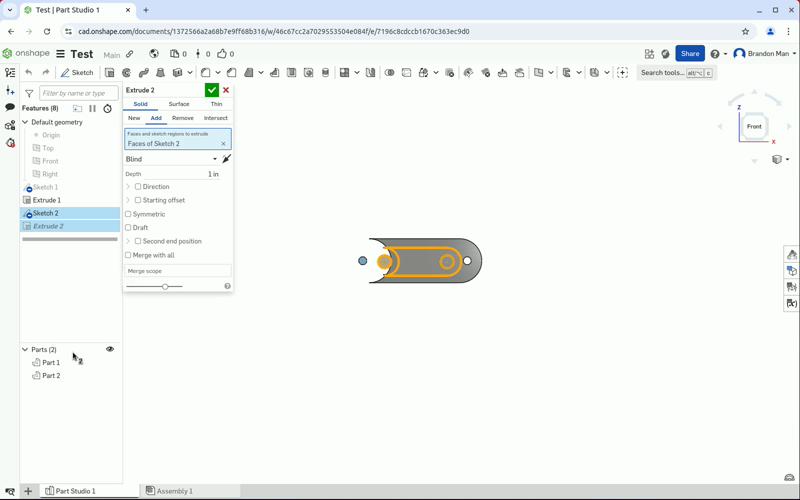
mouse_move(143, 106)
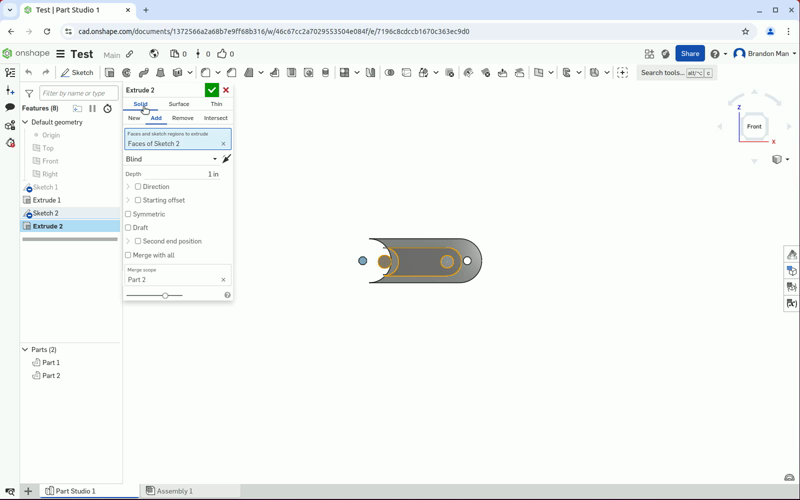
click(143, 106)
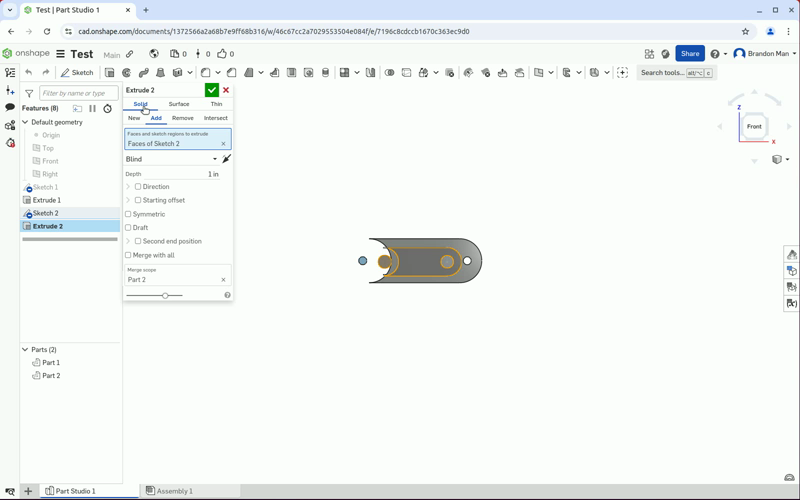
mouse_move(137, 120)
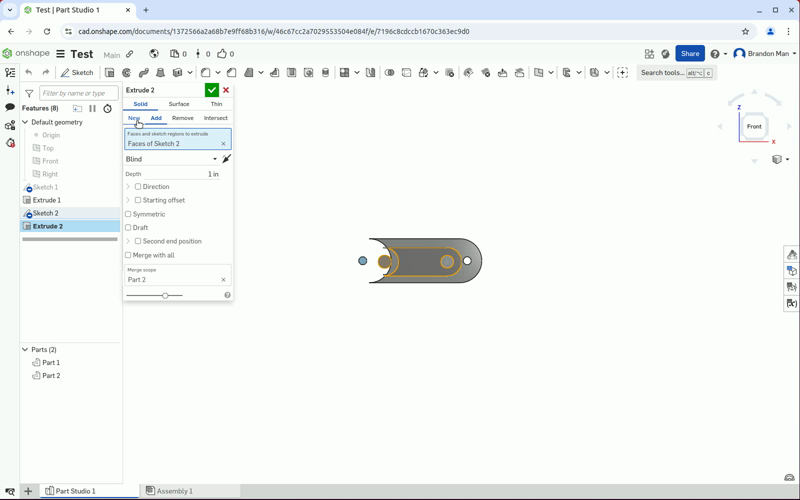
click(137, 120)
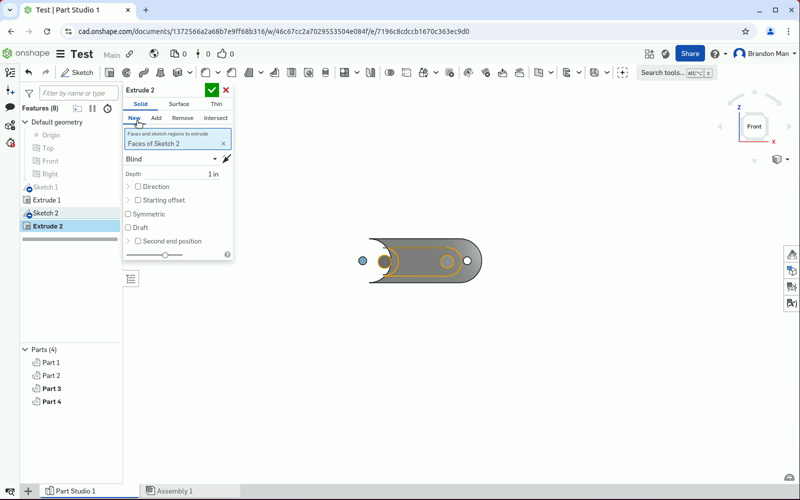
key(tab, 4)
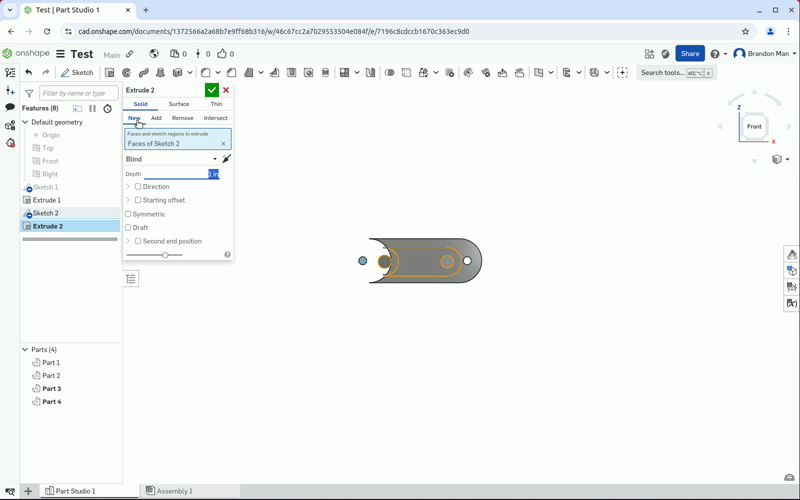
text(3.851)
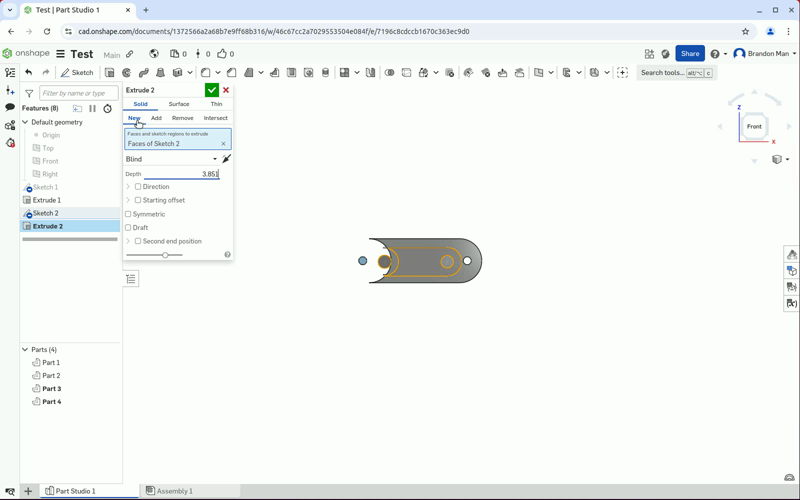
key(enter)
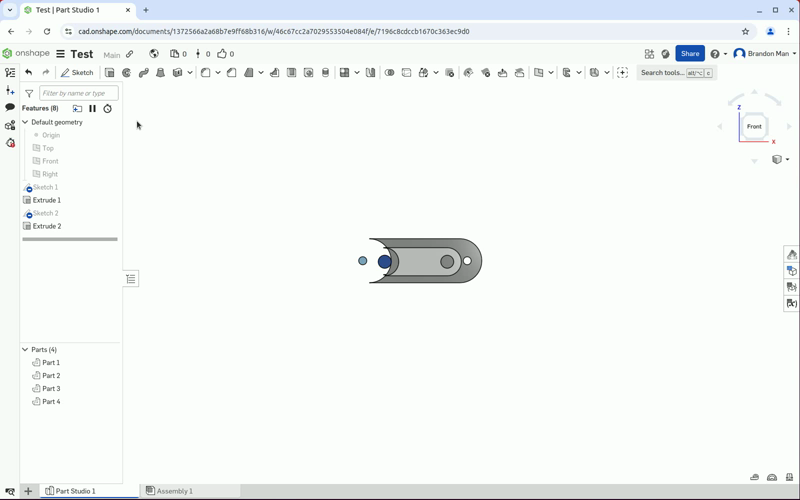
key(shift+h)
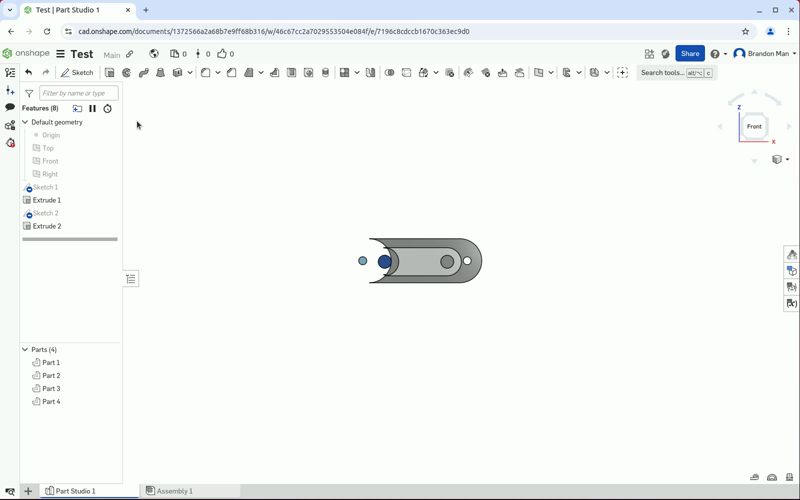
key(shift+h)
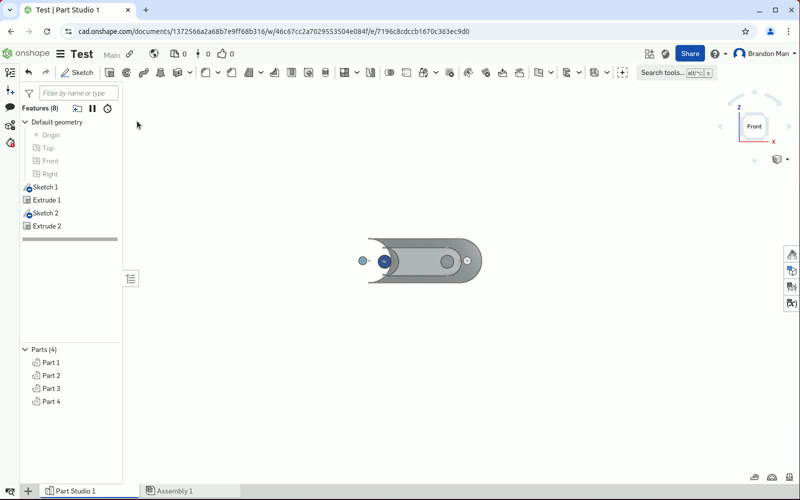
key(shift+7)
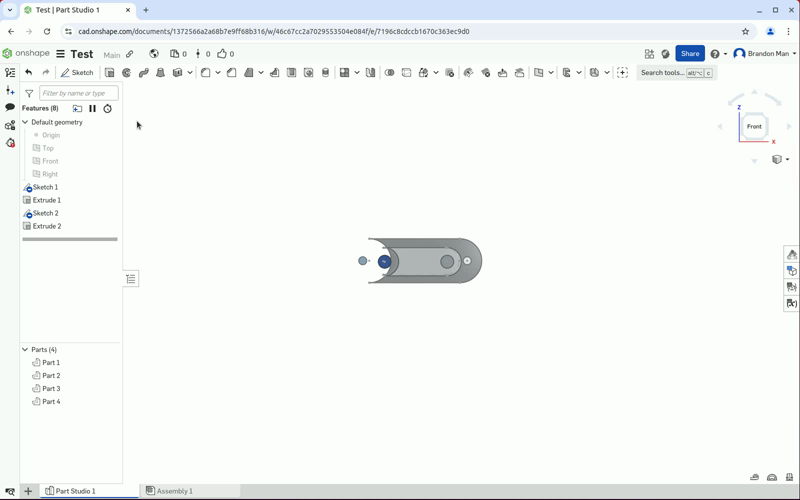
key(left, 2)
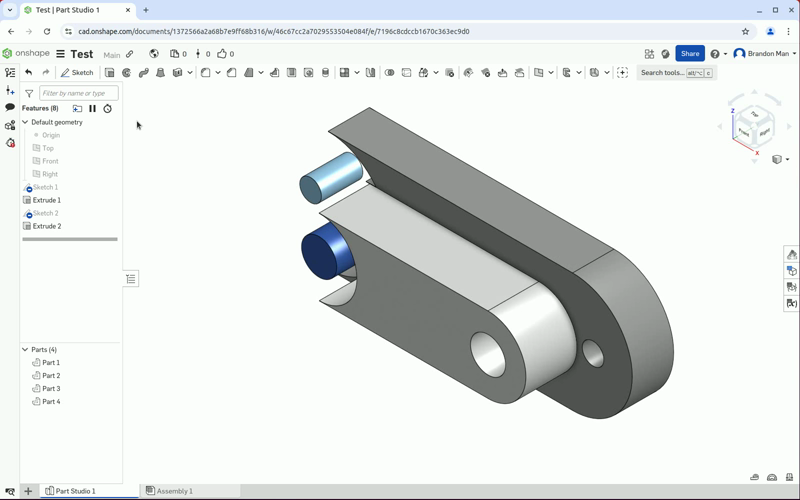
key(down, 2)
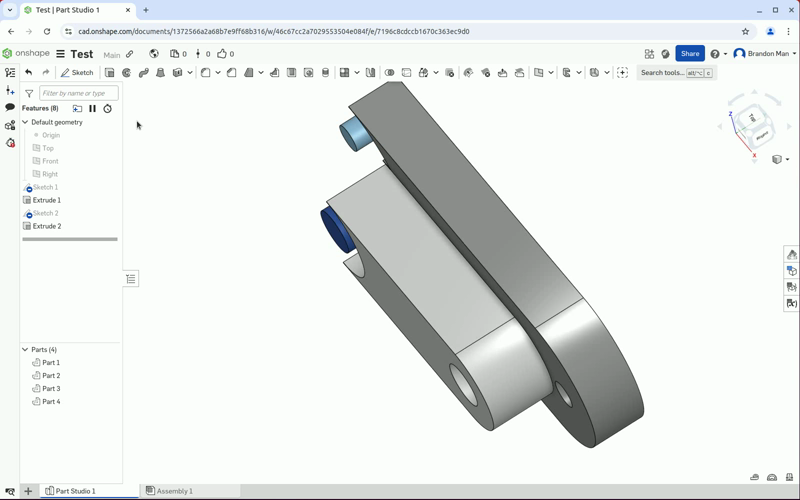
key(up, 2)
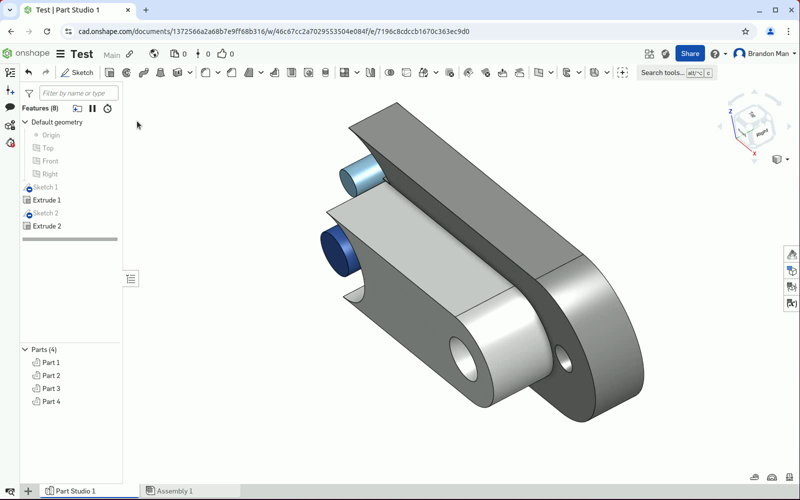
key(right, 2)
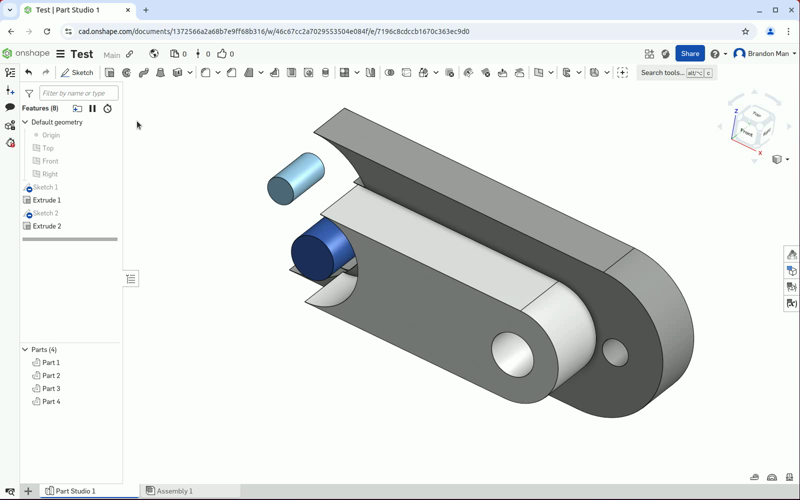
mouse_move(73, 189)
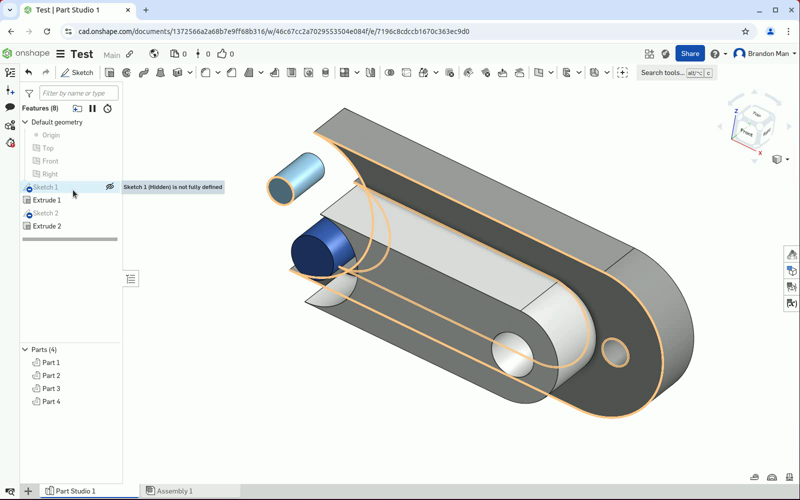
click(73, 189)